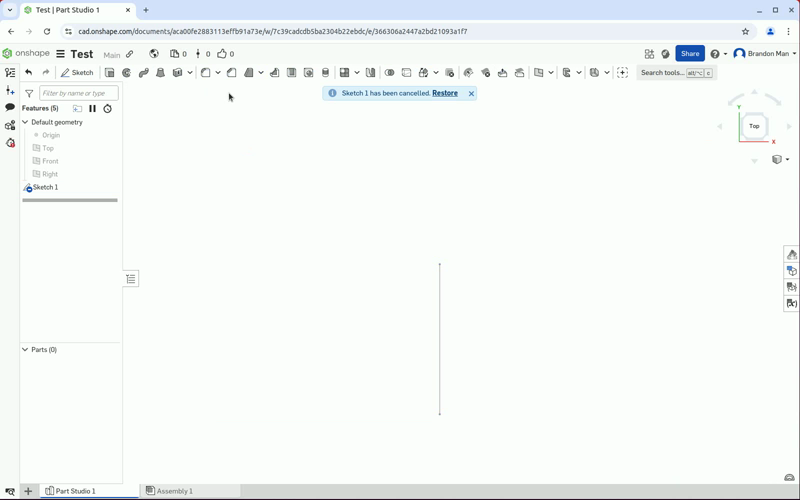
key(shift+h)
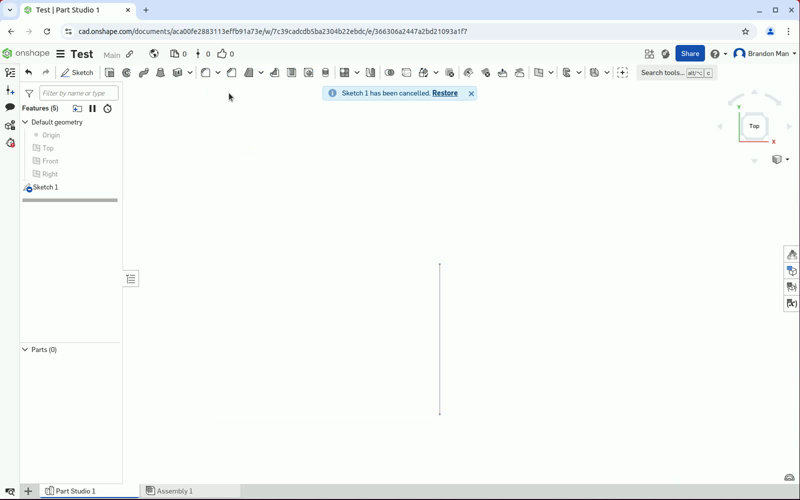
key(shift+s)
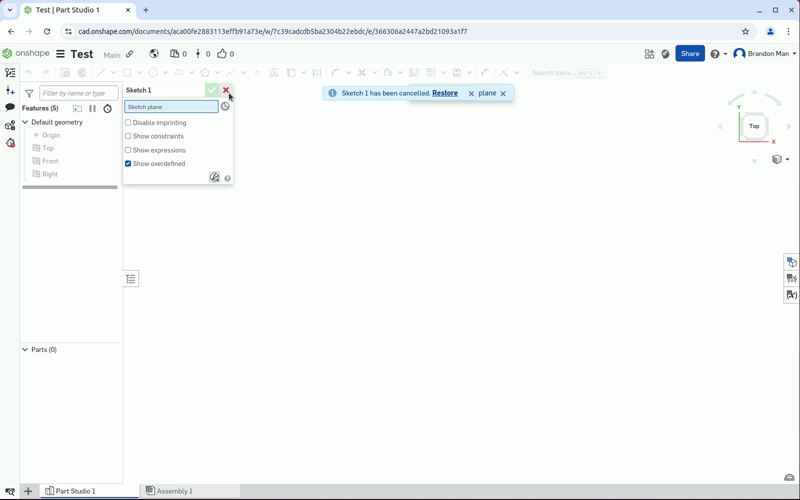
mouse_move(73, 150)
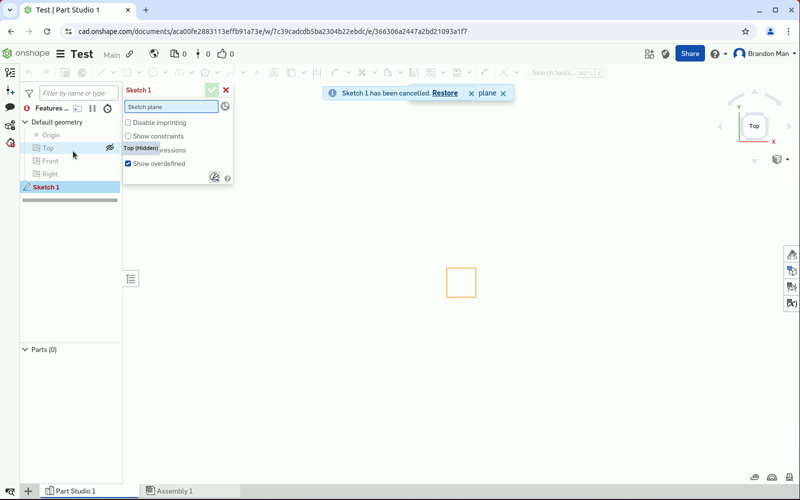
click(73, 150)
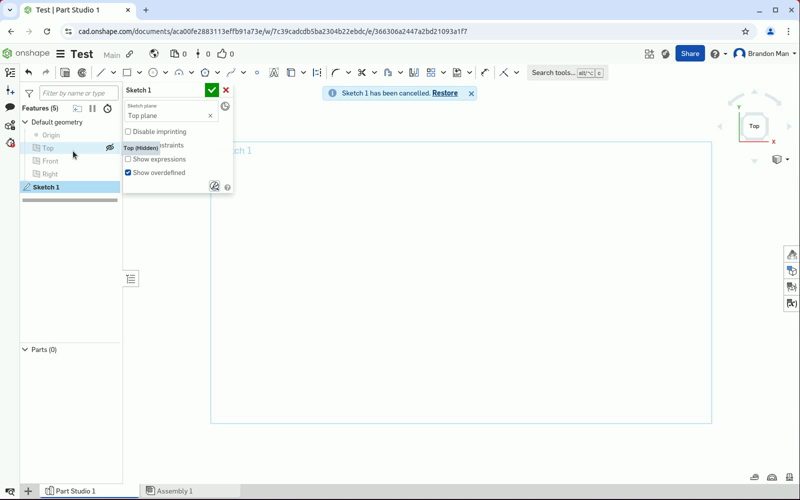
mouse_move(73, 352)
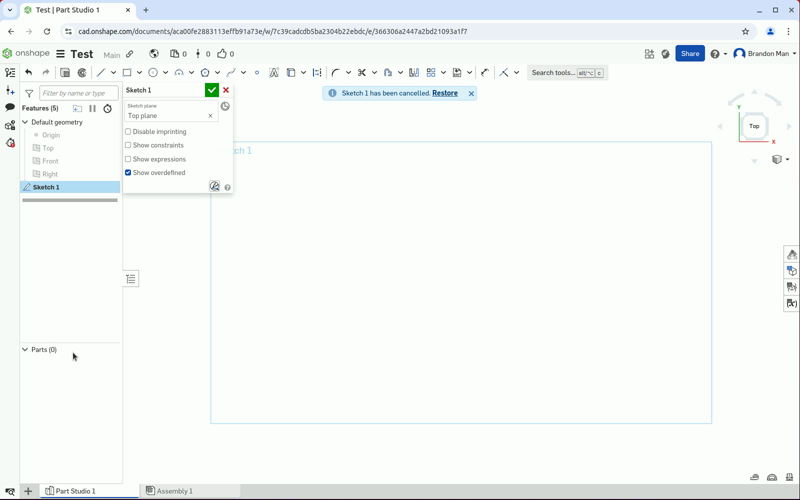
key(y)
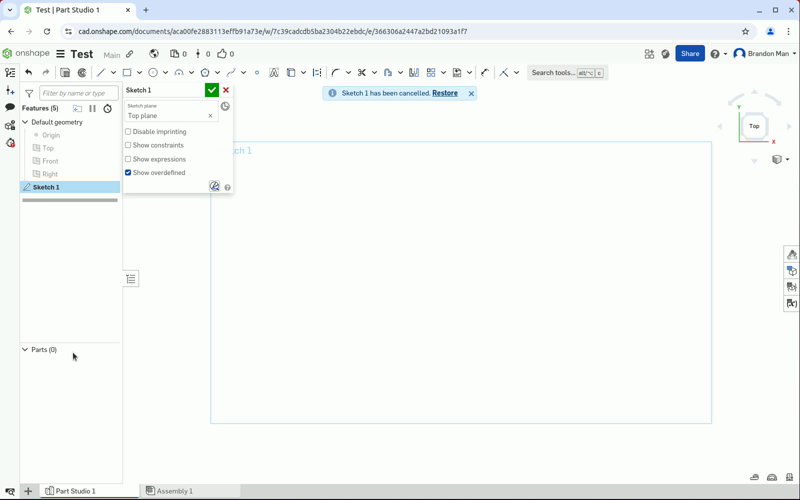
key(l)
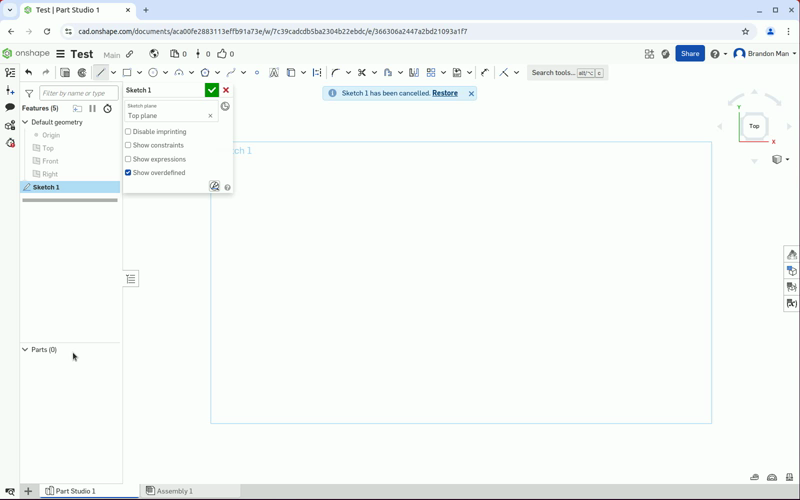
key_down(shift)
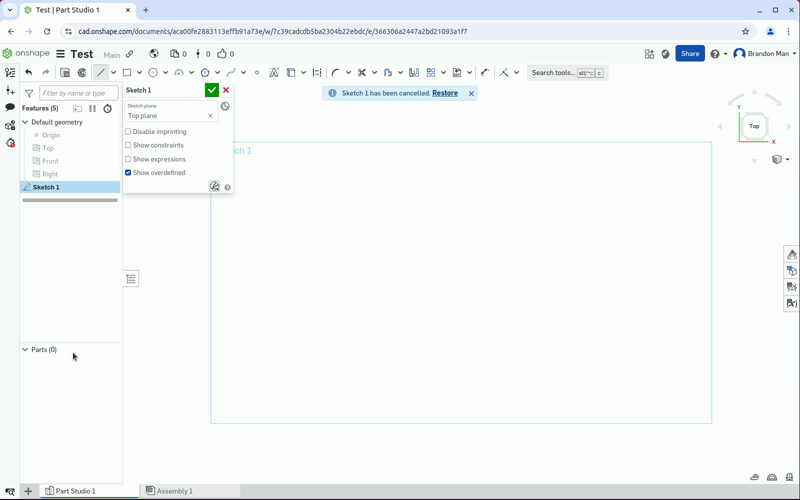
mouse_move(460, 395)
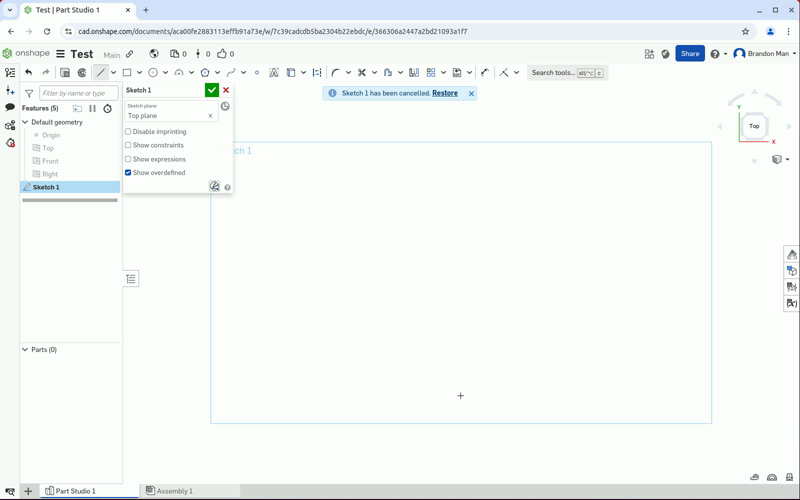
click(460, 395)
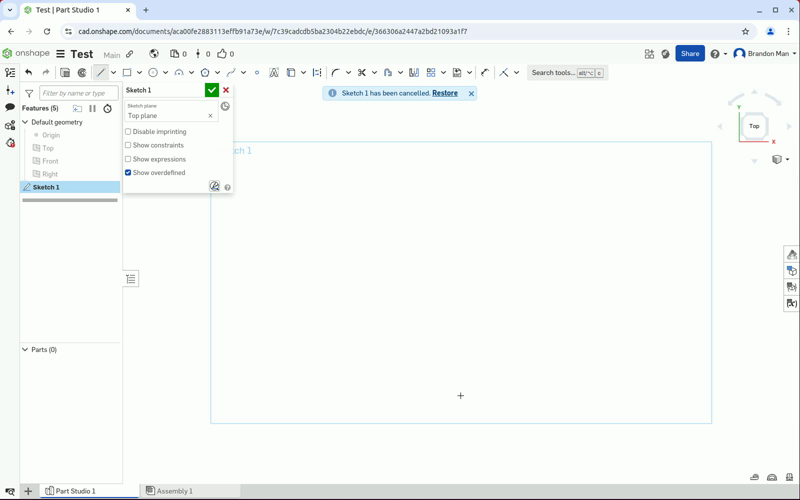
key_up(shift)
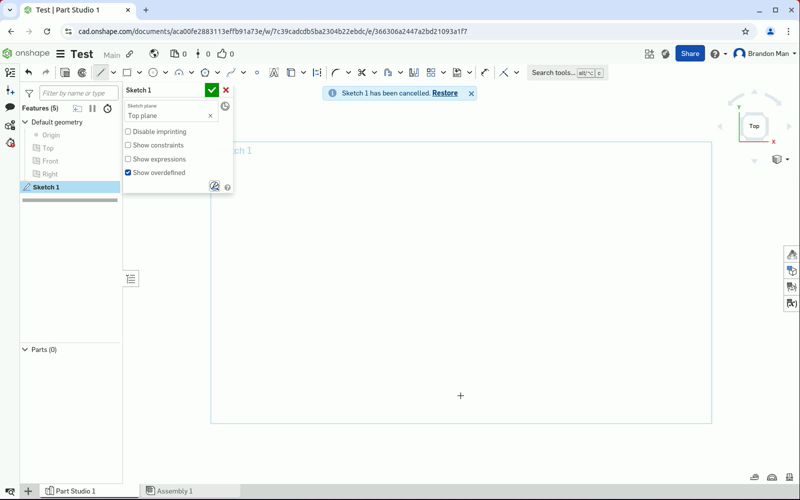
key_down(shift)
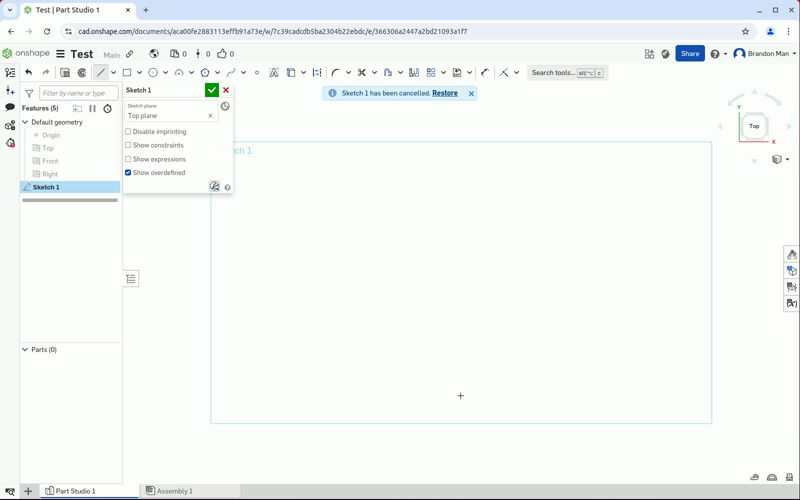
mouse_move(573, 395)
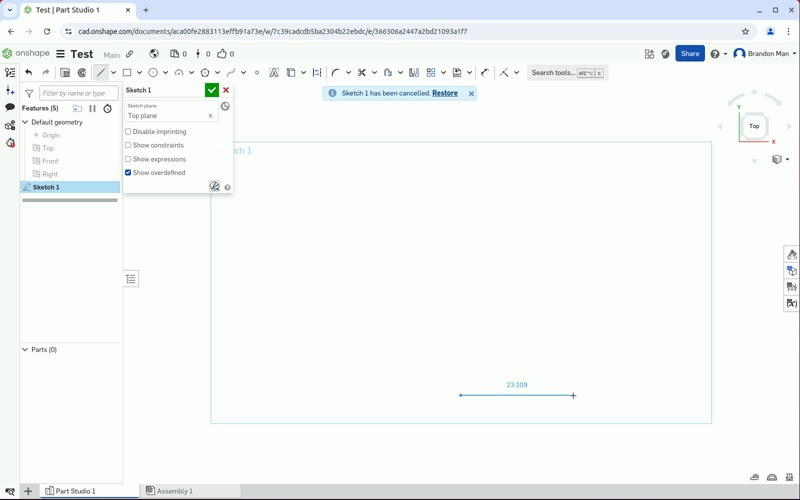
click(573, 395)
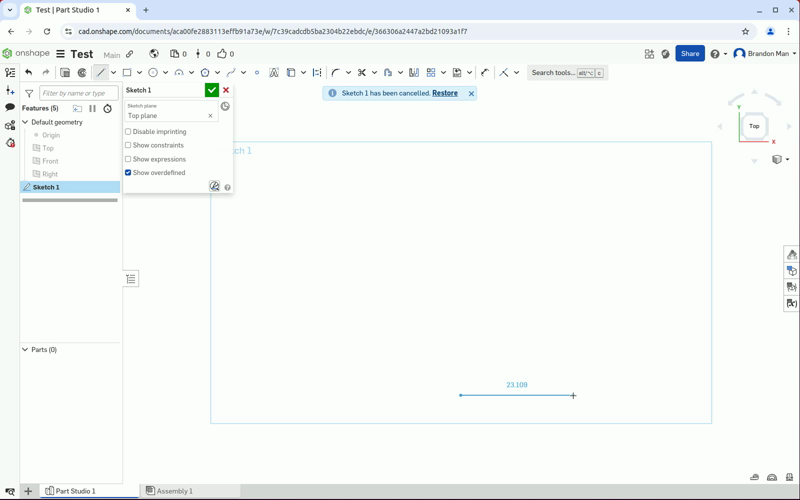
key_up(shift)
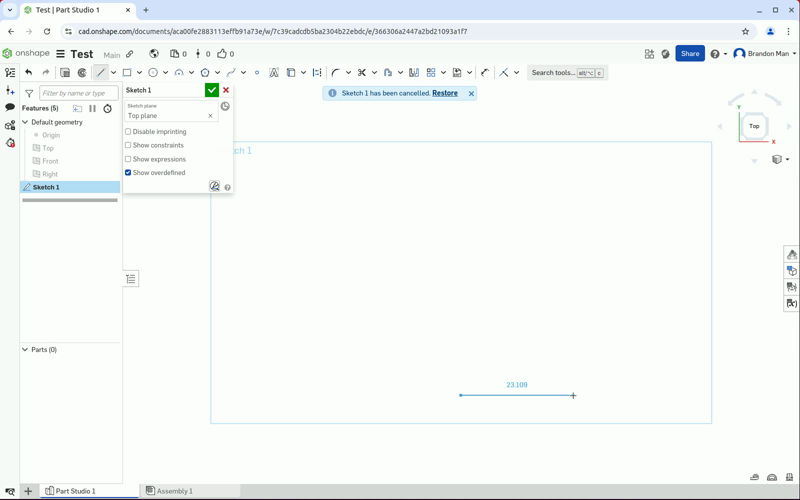
key_down(shift)
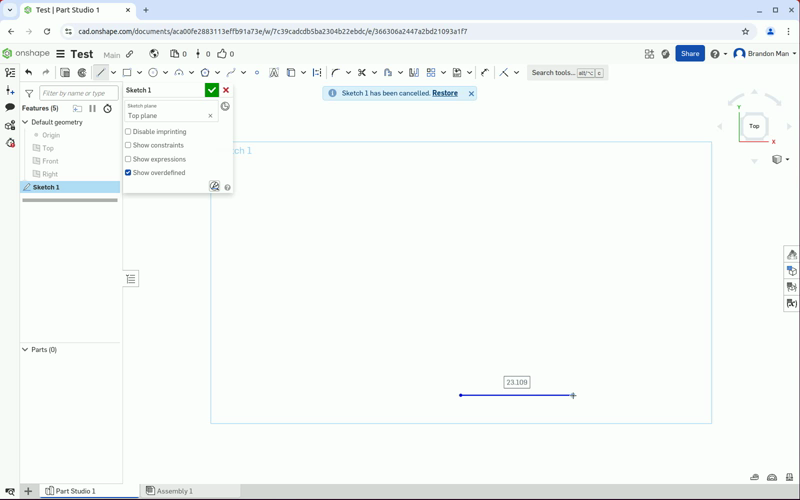
mouse_move(573, 282)
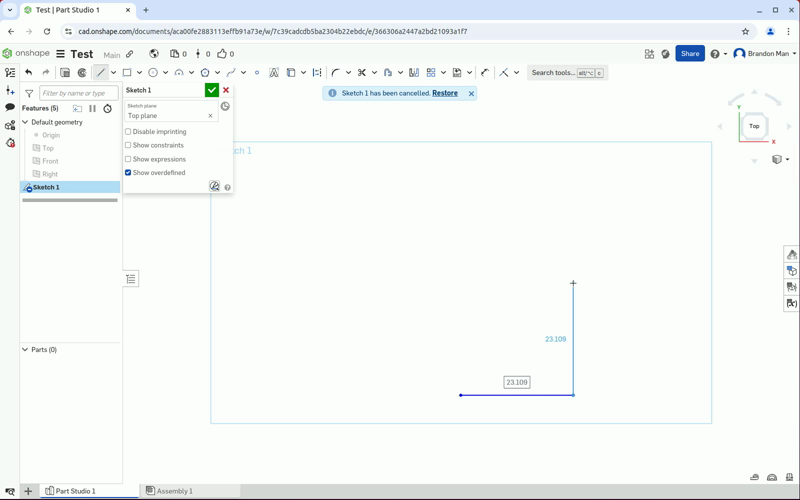
click(573, 282)
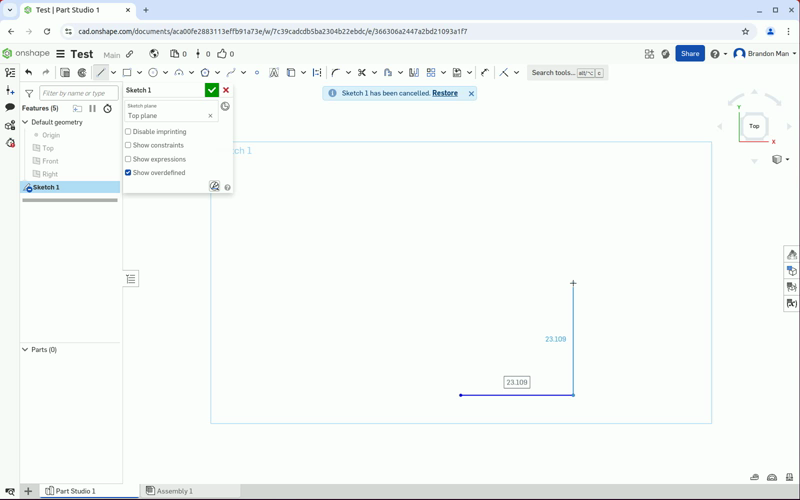
key_up(shift)
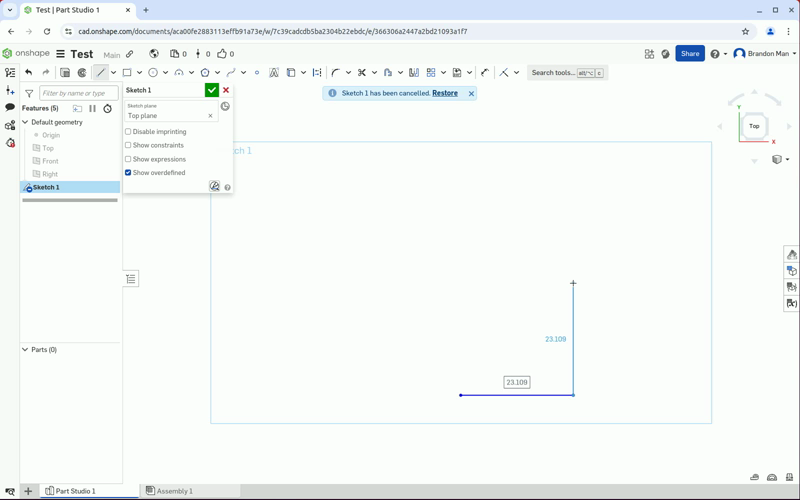
key_down(shift)
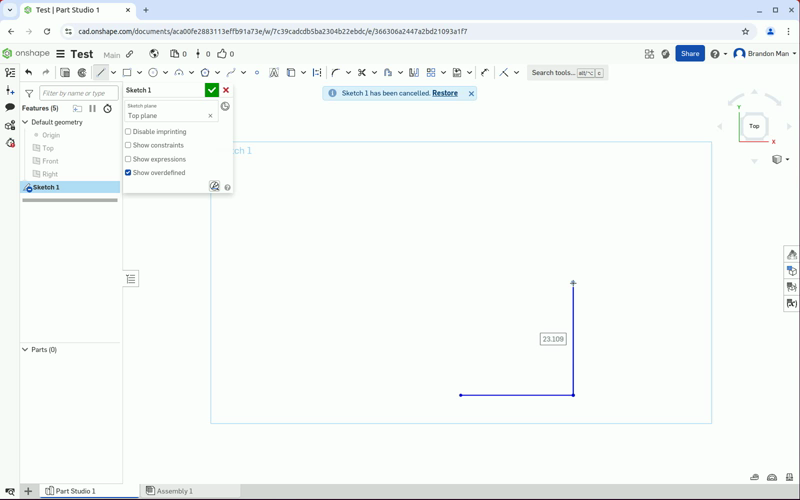
mouse_move(460, 282)
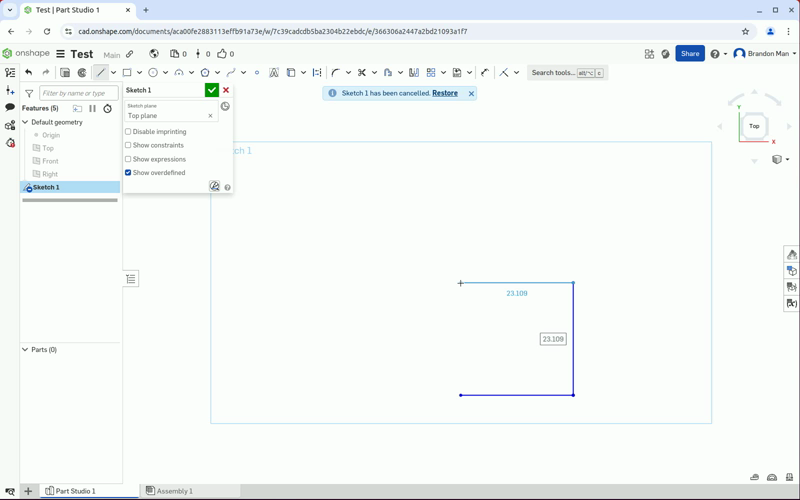
click(460, 282)
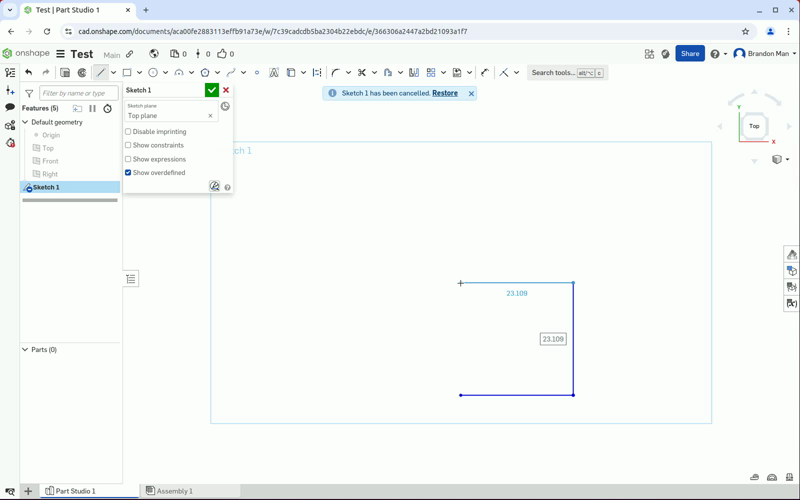
key_up(shift)
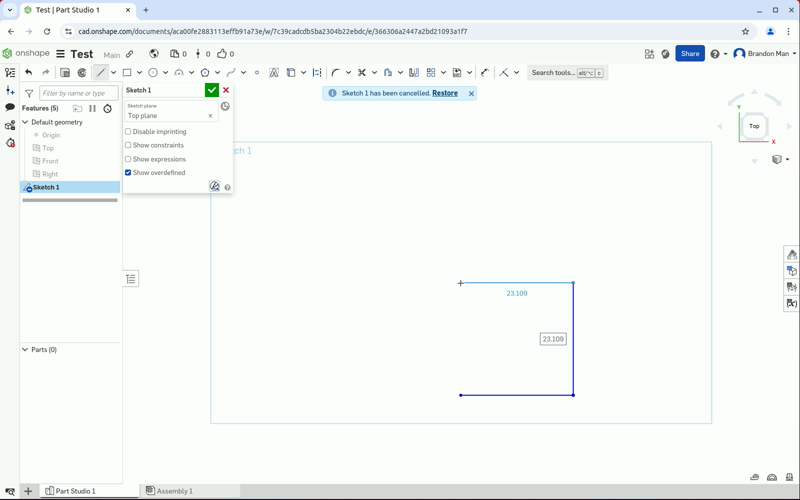
key_down(shift)
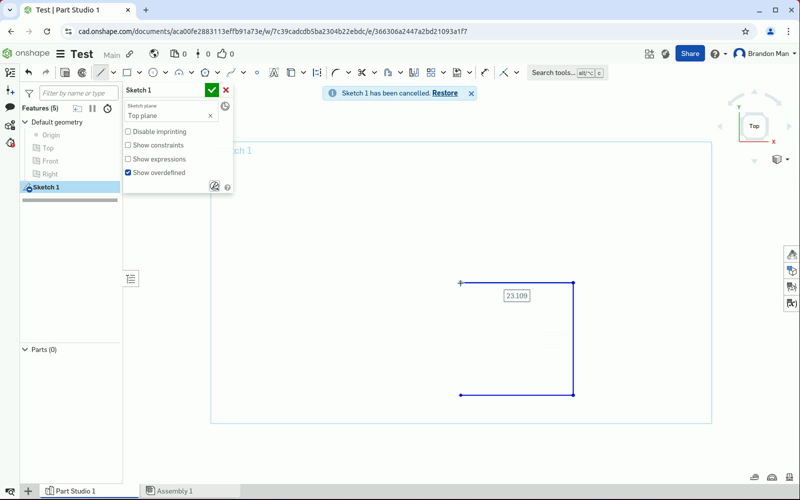
mouse_move(460, 395)
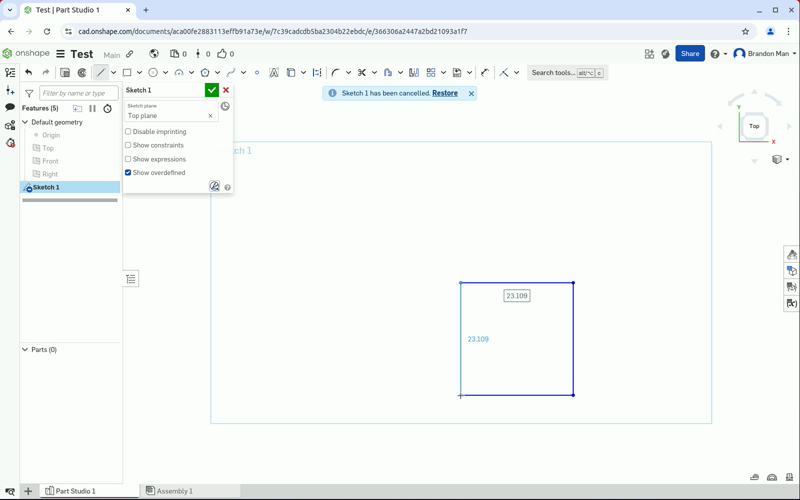
key_up(shift)
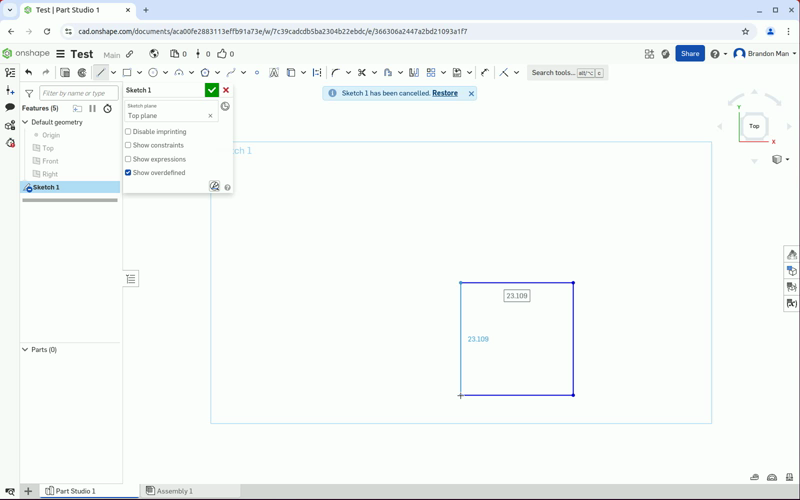
click(460, 395)
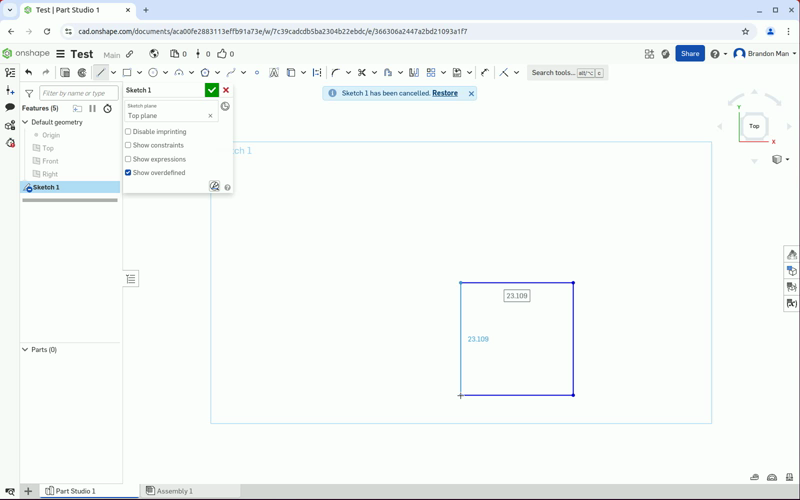
key(esc)
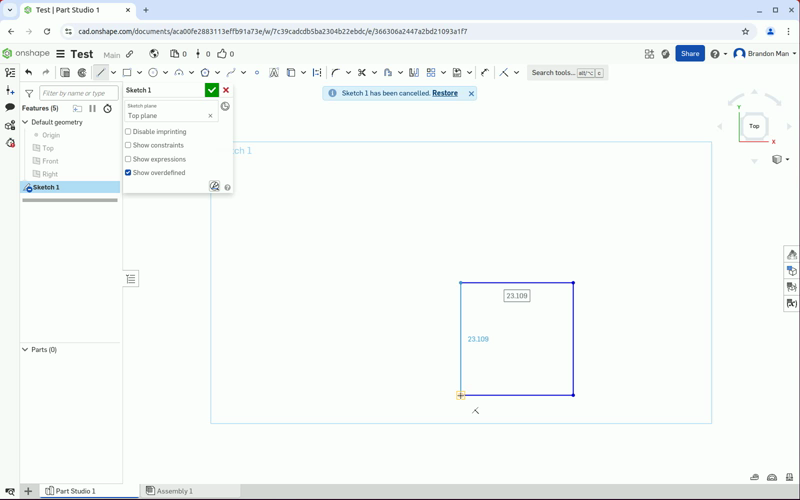
mouse_move(472, 374)
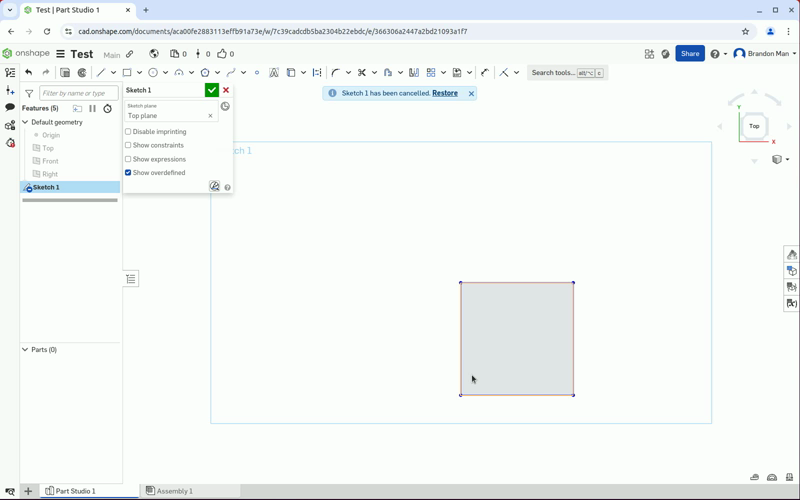
click(472, 374)
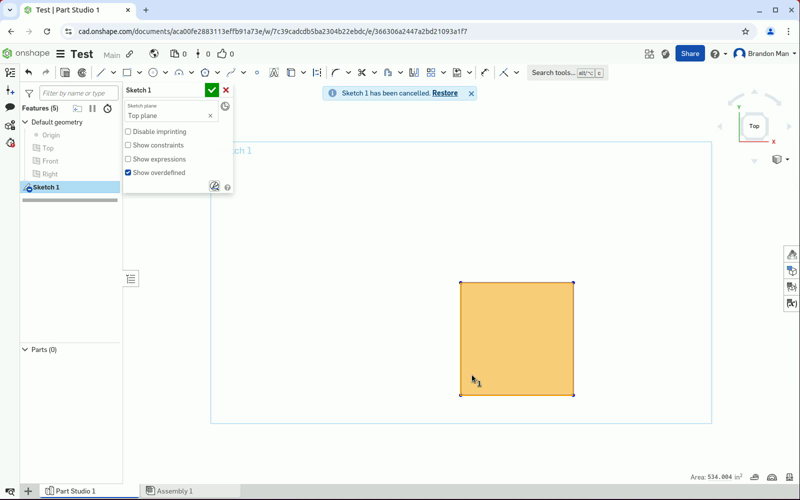
mouse_move(73, 352)
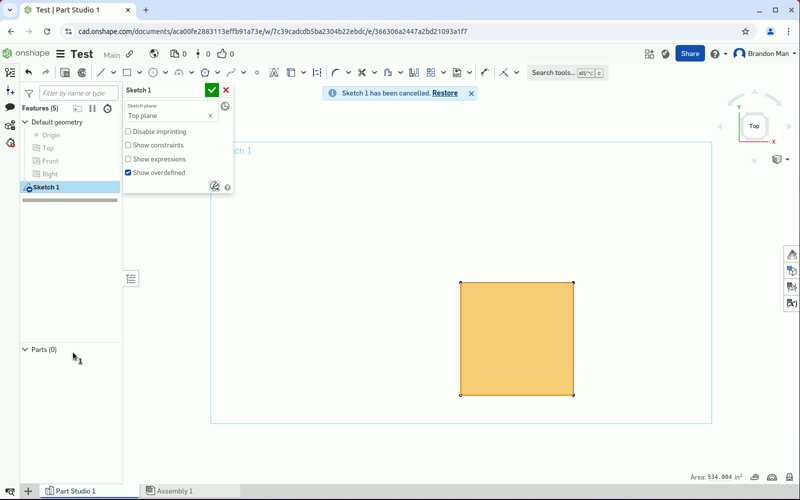
key(shift+y)
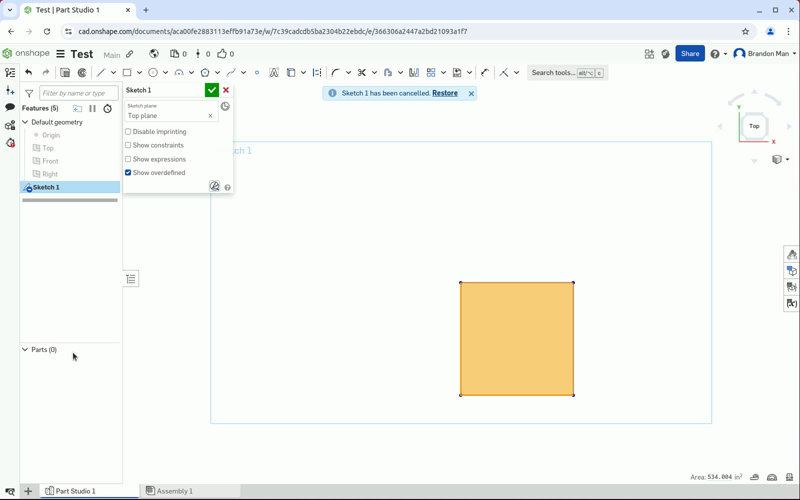
key(shift+e)
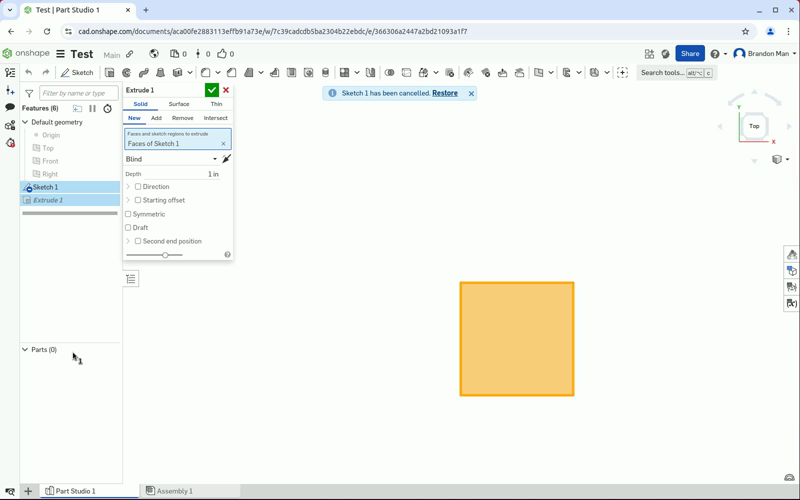
mouse_move(143, 106)
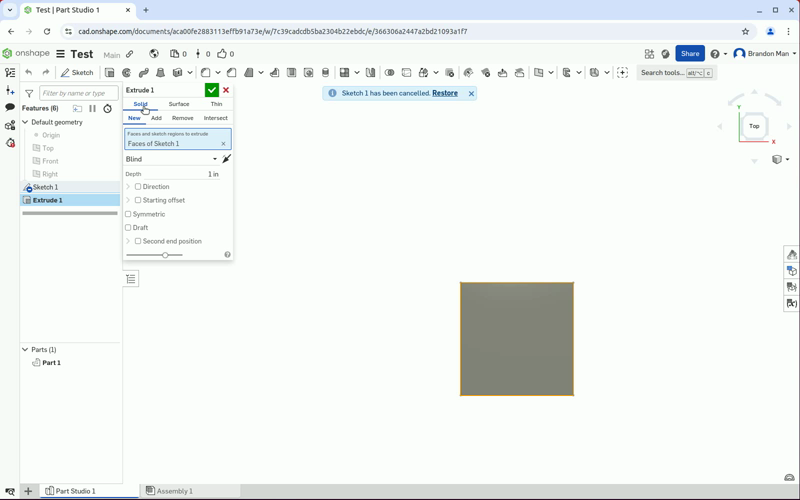
click(143, 106)
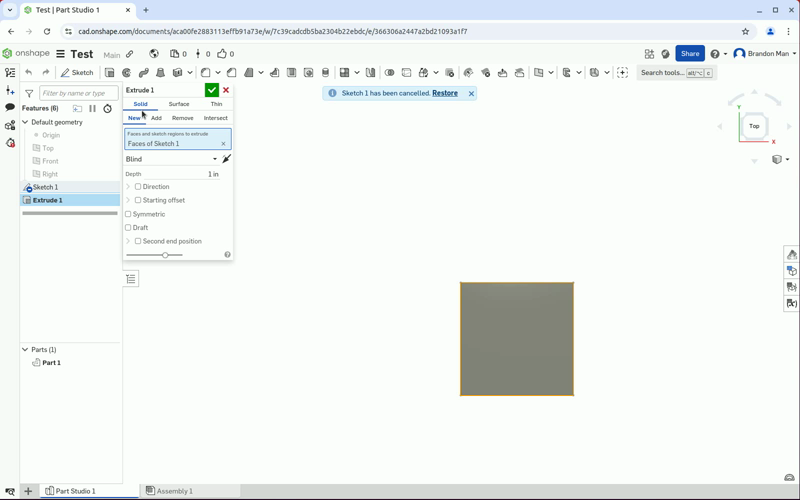
mouse_move(137, 120)
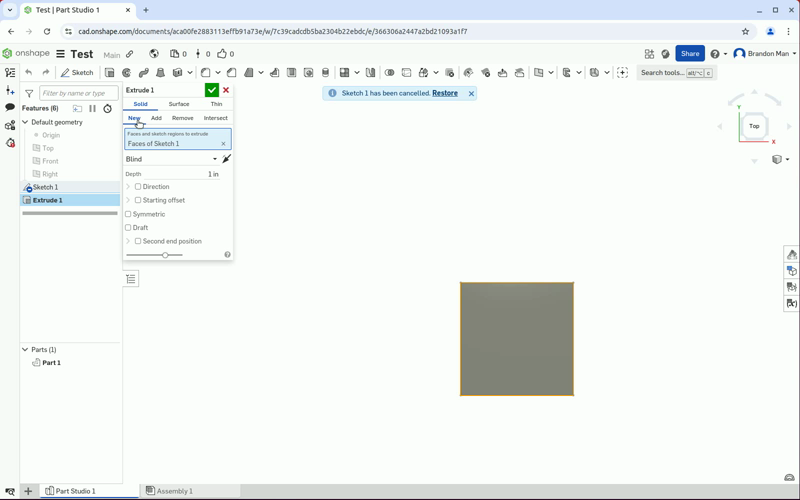
click(137, 120)
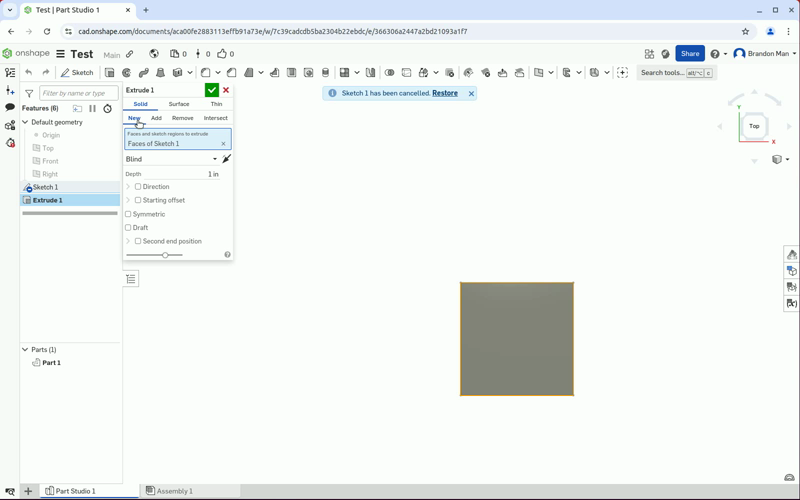
key(tab, 4)
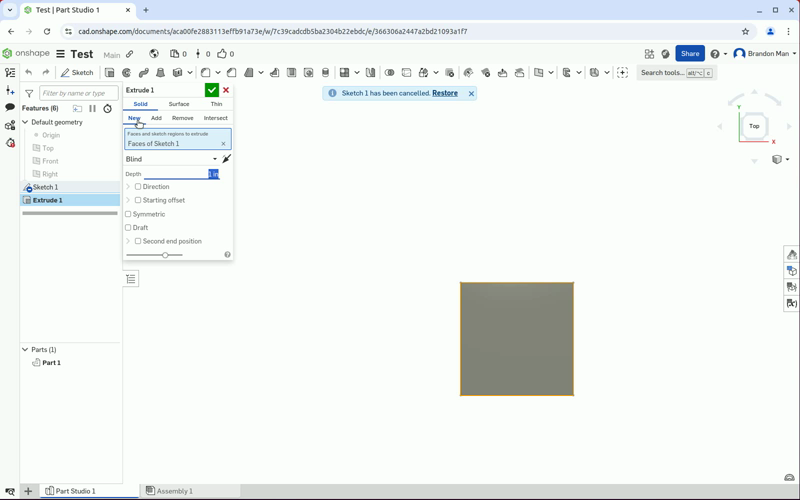
text(4.574)
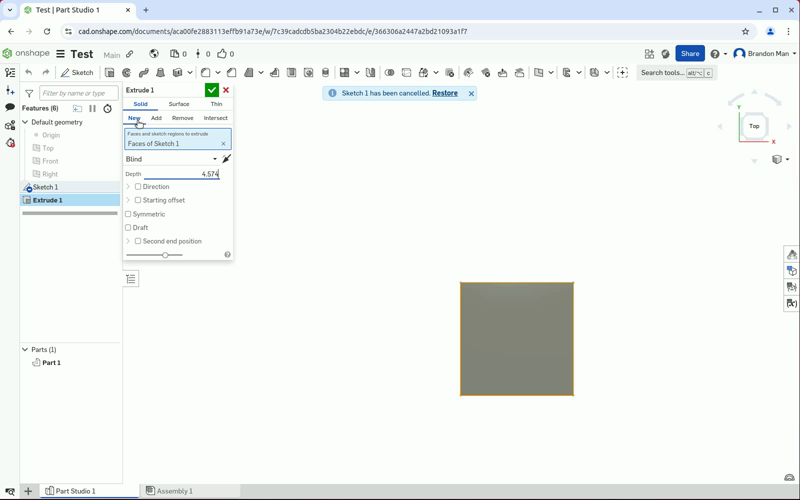
key(enter)
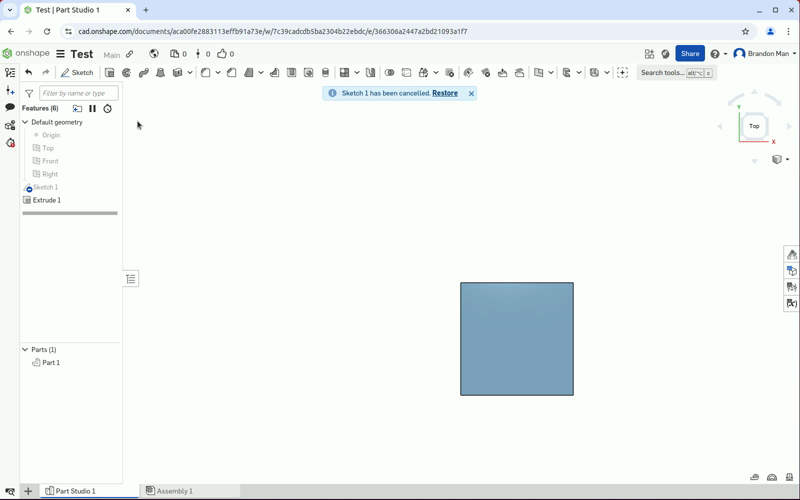
key(shift+h)
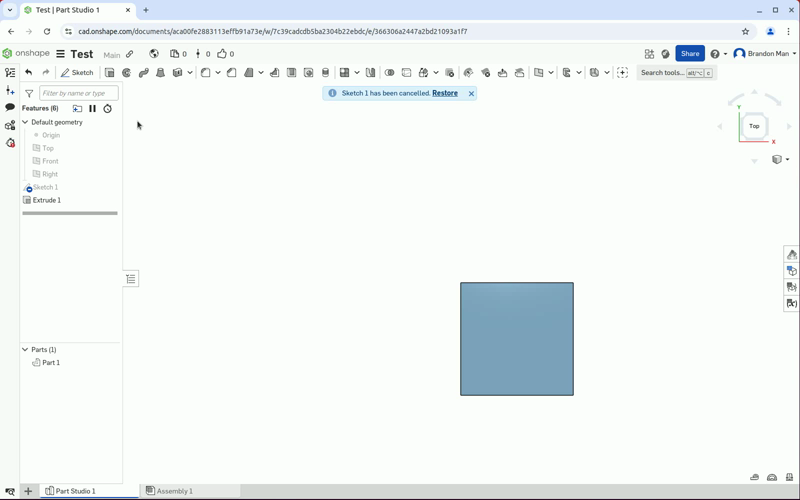
key(shift+h)
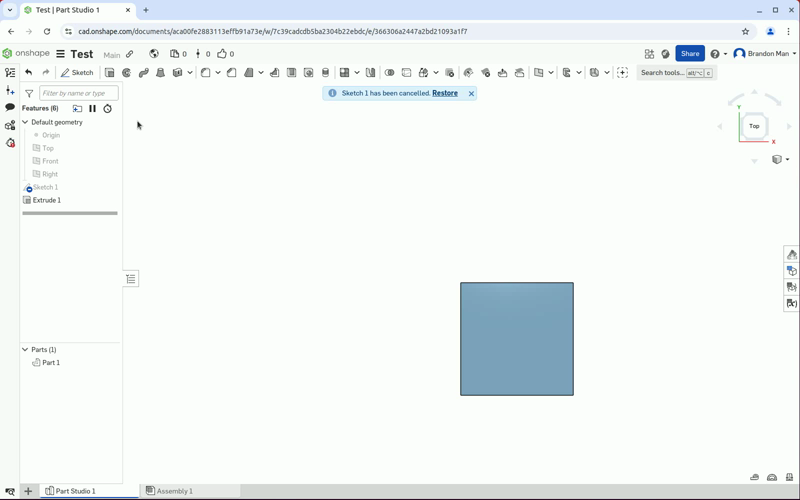
mouse_move(73, 189)
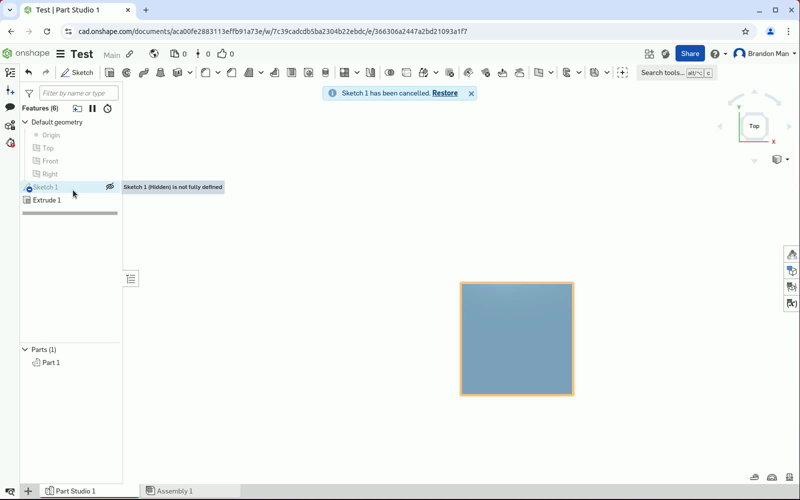
click(73, 189)
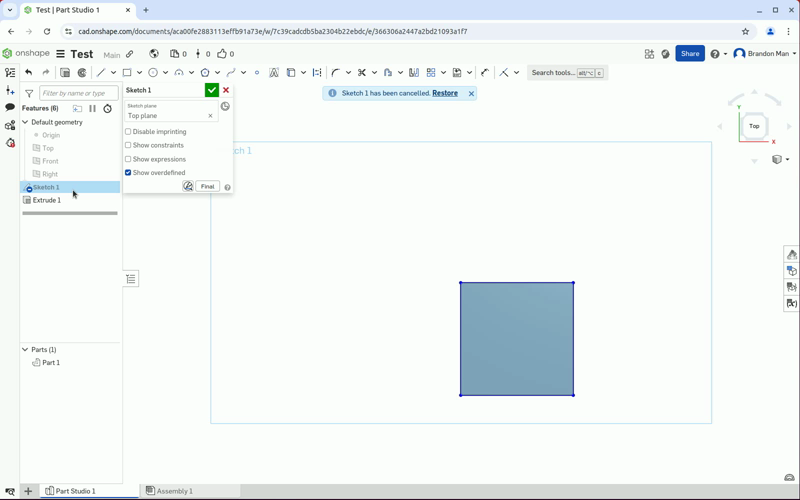
mouse_move(229, 92)
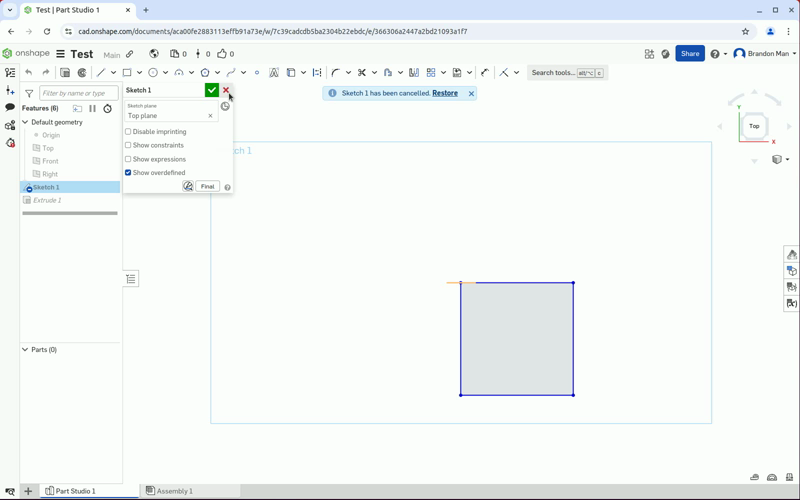
click(229, 92)
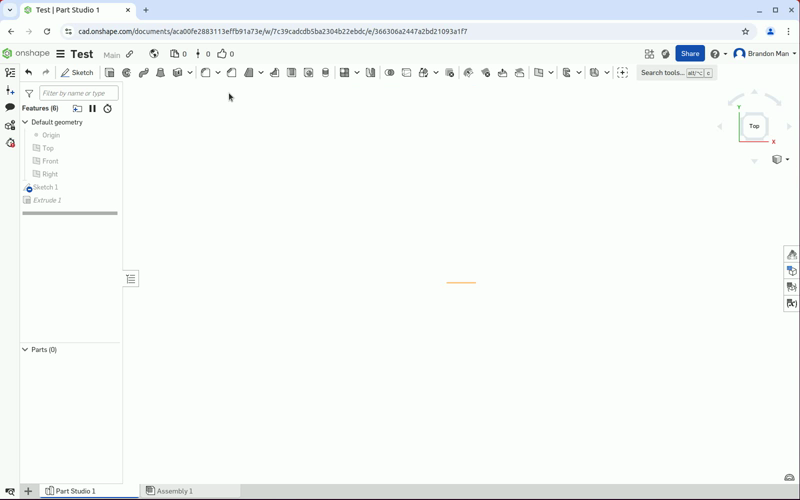
mouse_move(541, 75)
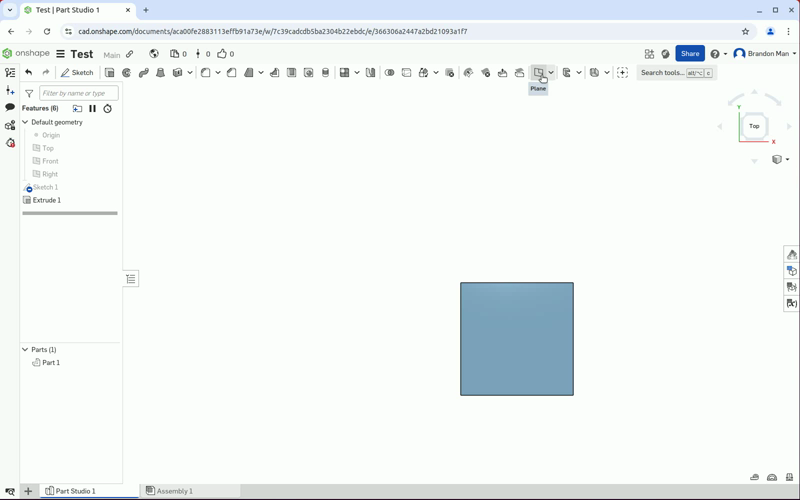
click(541, 75)
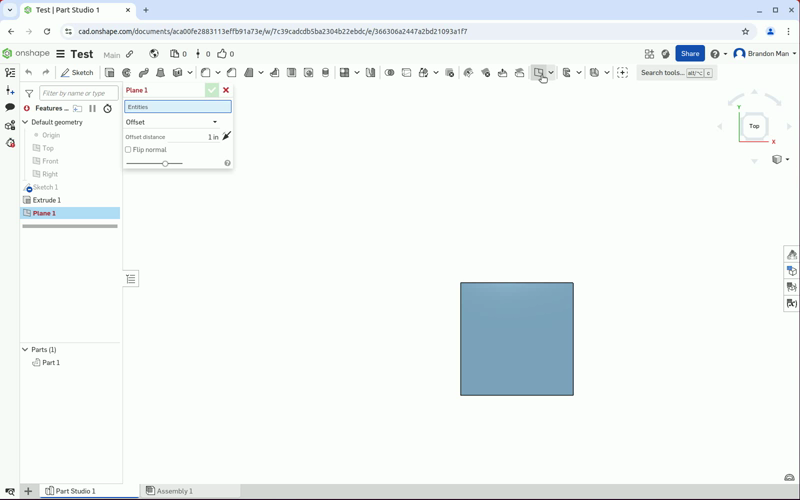
mouse_move(73, 150)
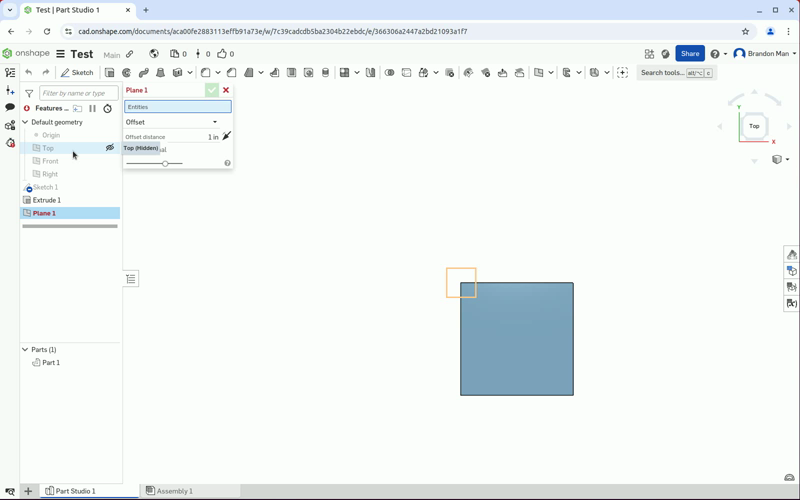
click(73, 150)
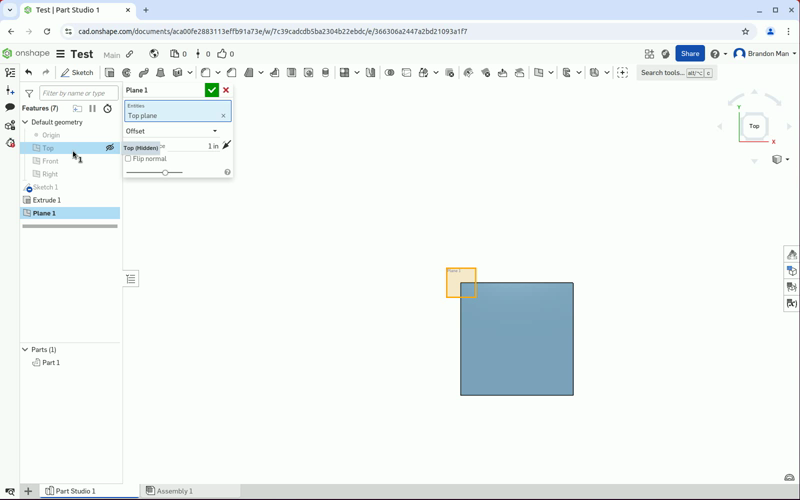
key(tab, 2)
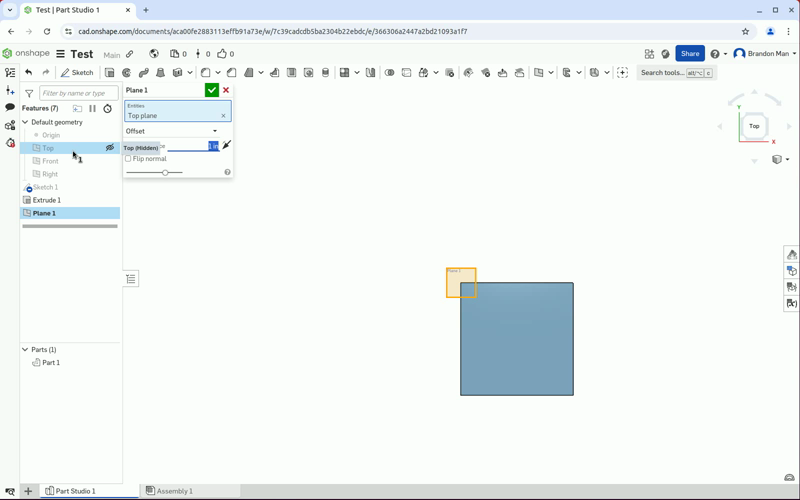
text(4.56)
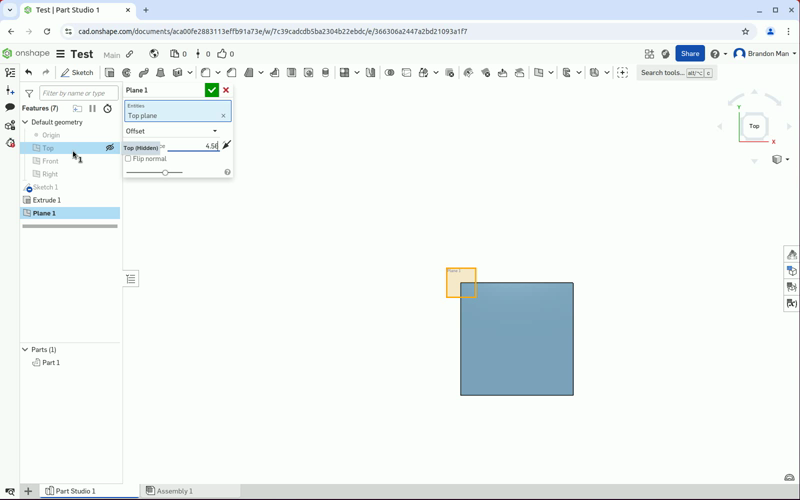
key(enter, 2)
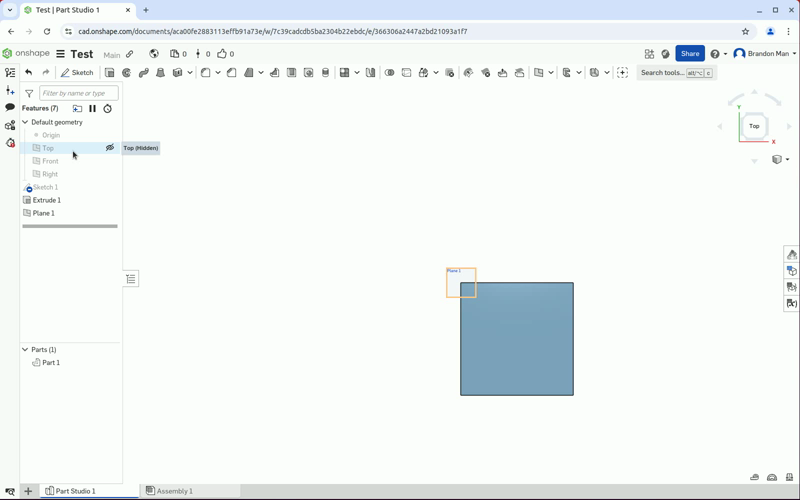
key(shift+s)
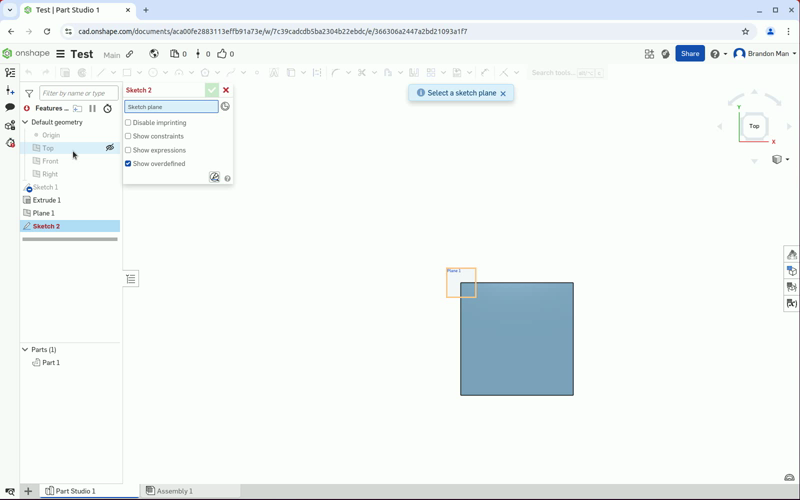
mouse_move(73, 215)
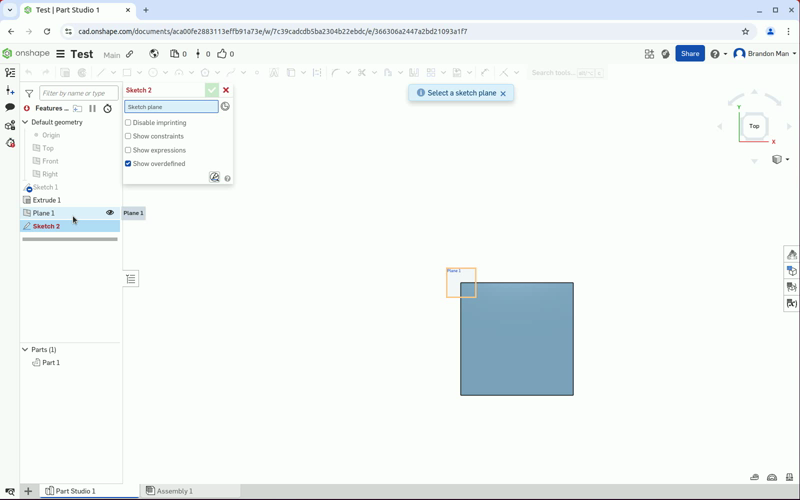
click(73, 215)
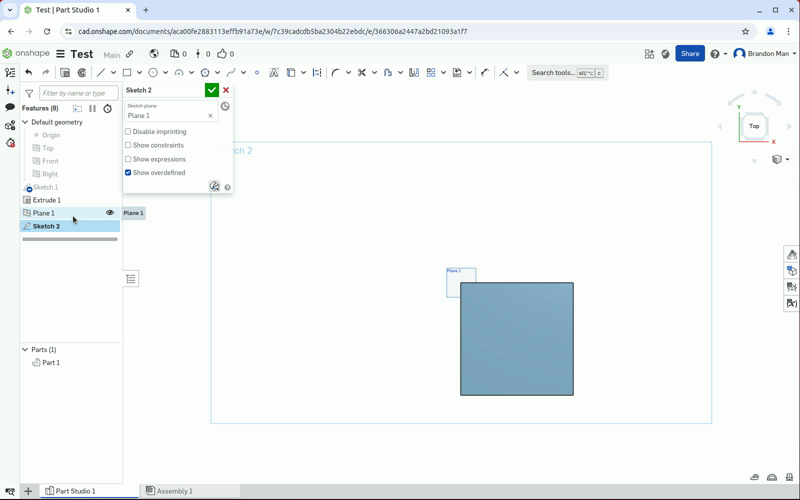
mouse_move(73, 352)
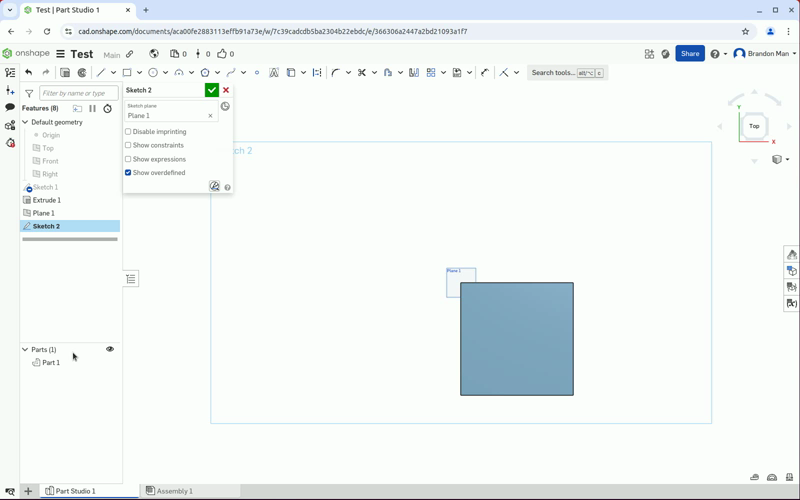
key(y)
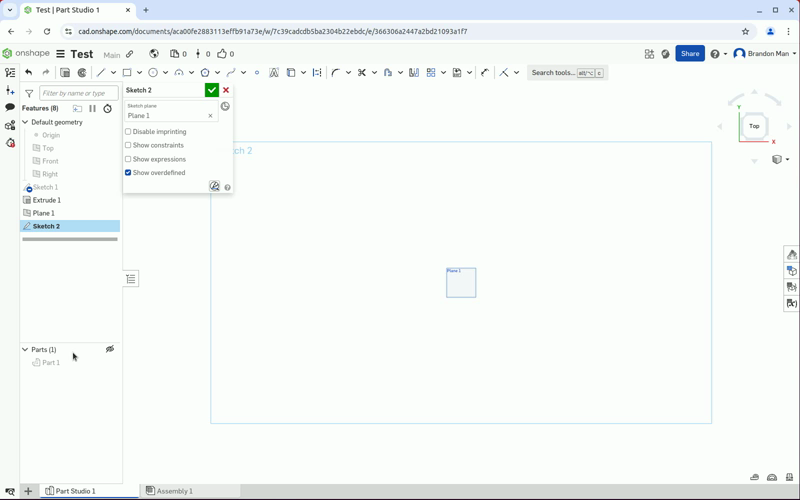
key(l)
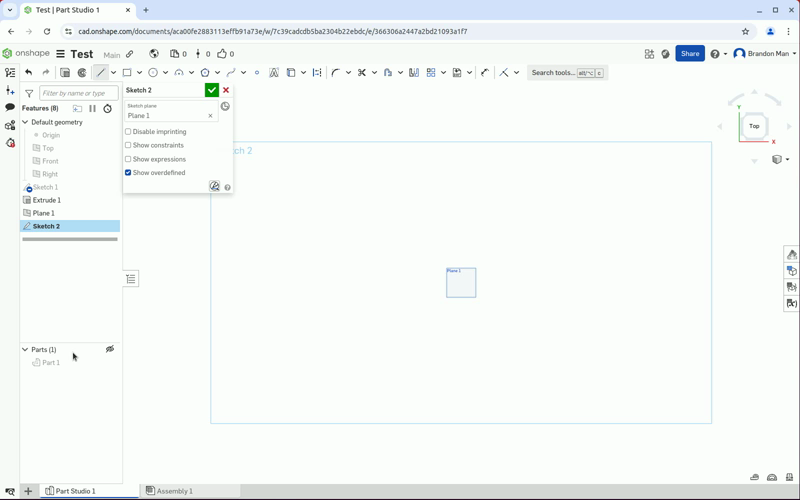
key_down(shift)
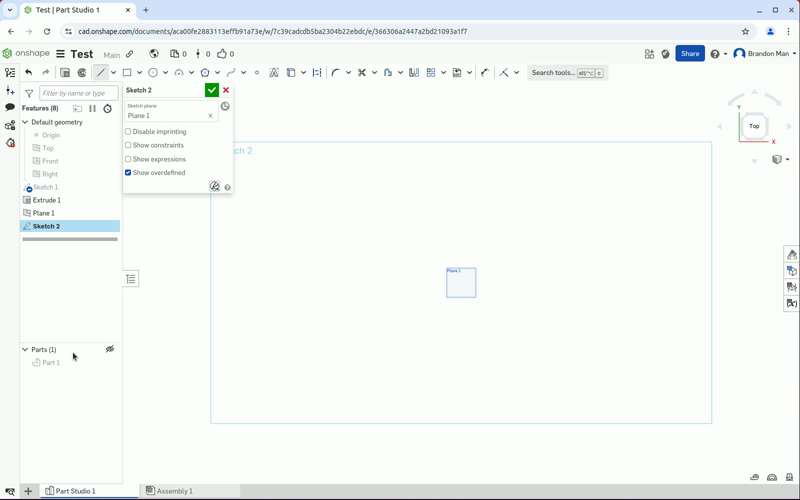
mouse_move(460, 305)
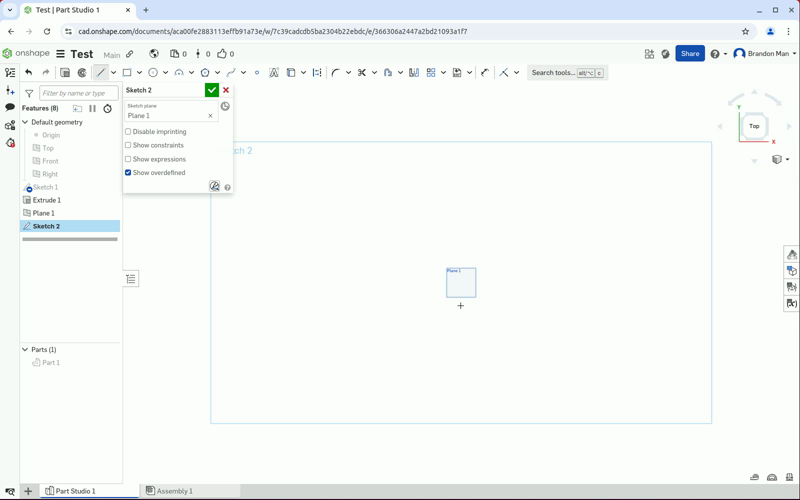
click(460, 305)
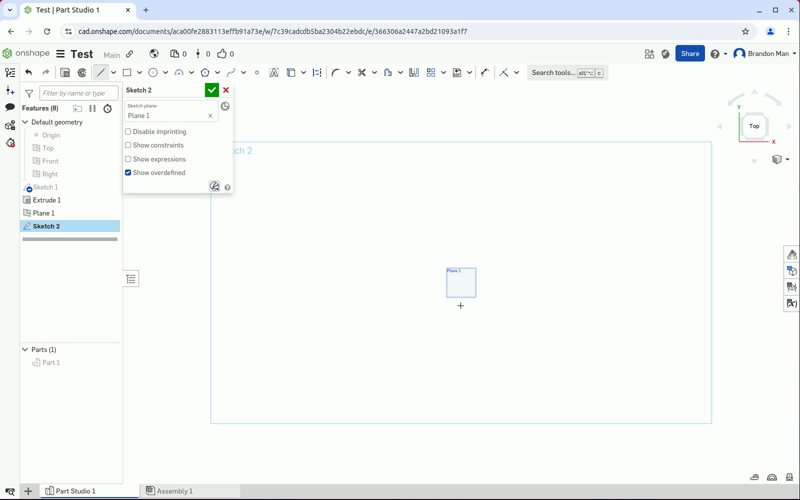
key_up(shift)
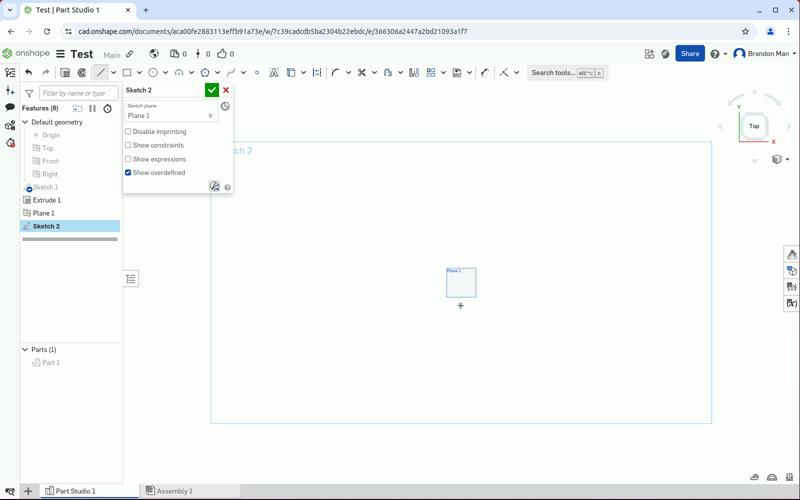
key_down(shift)
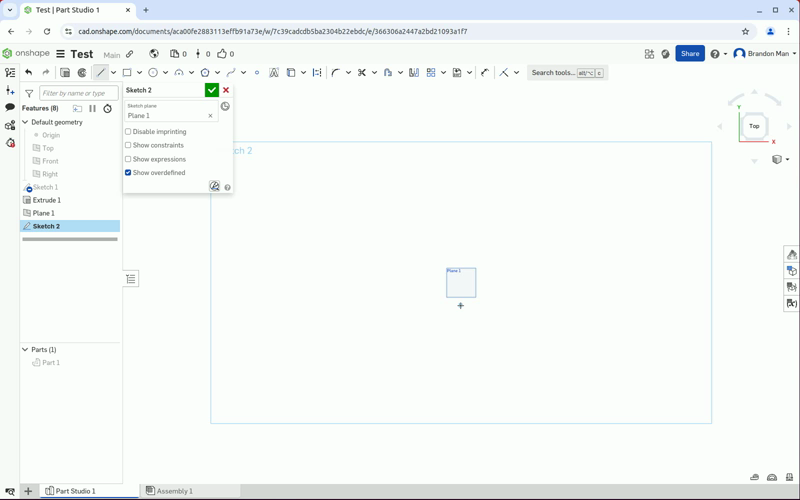
mouse_move(573, 305)
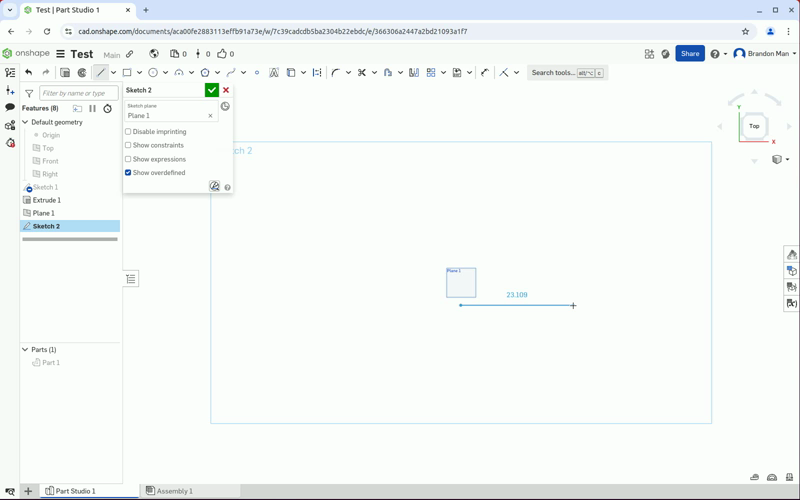
click(573, 305)
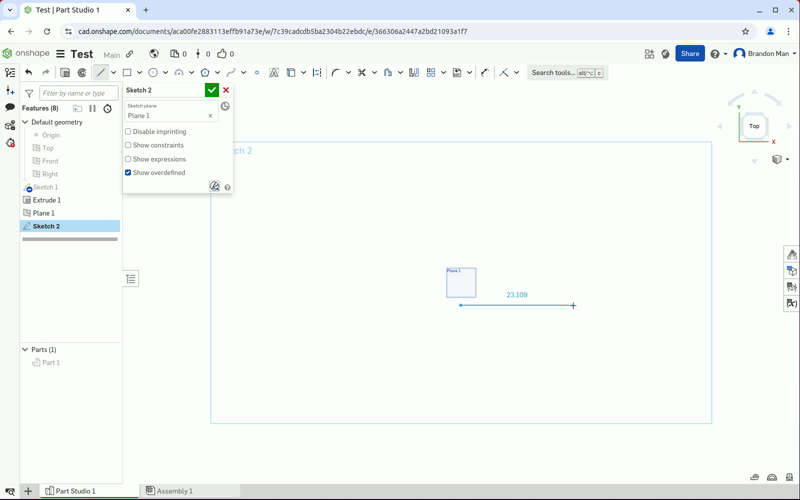
key_up(shift)
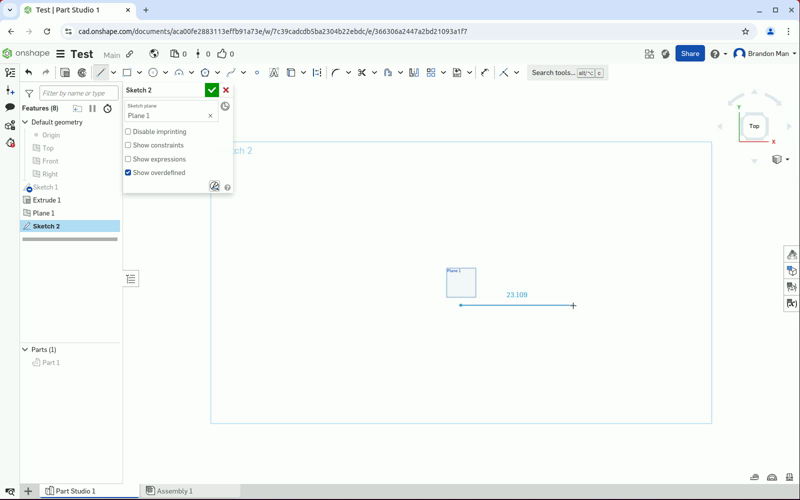
key_down(shift)
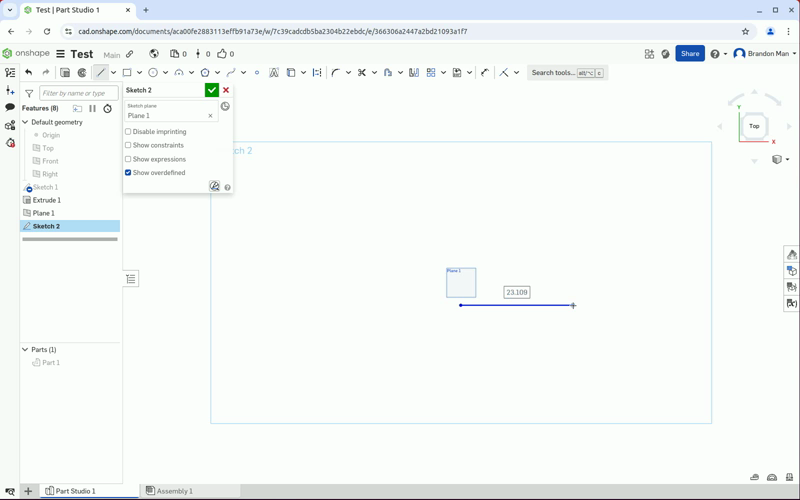
mouse_move(589, 305)
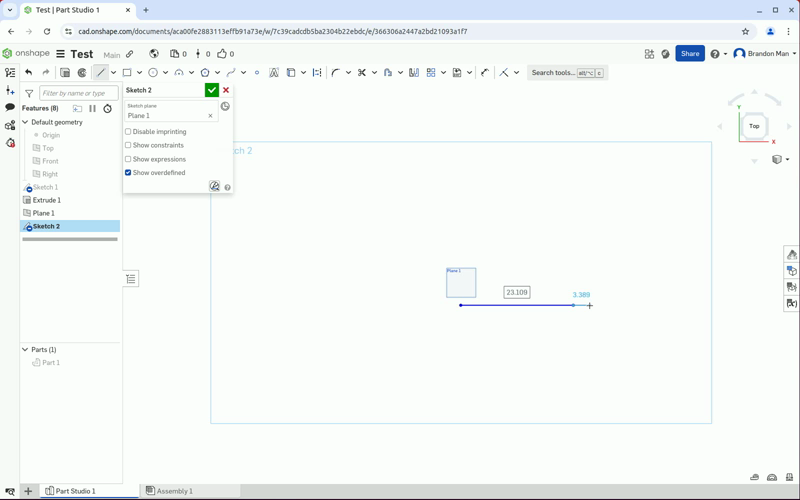
mouse_move(573, 282)
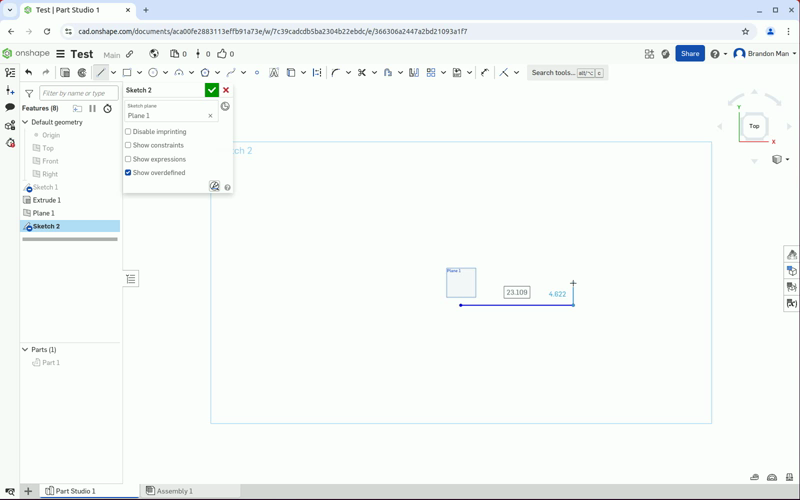
click(573, 282)
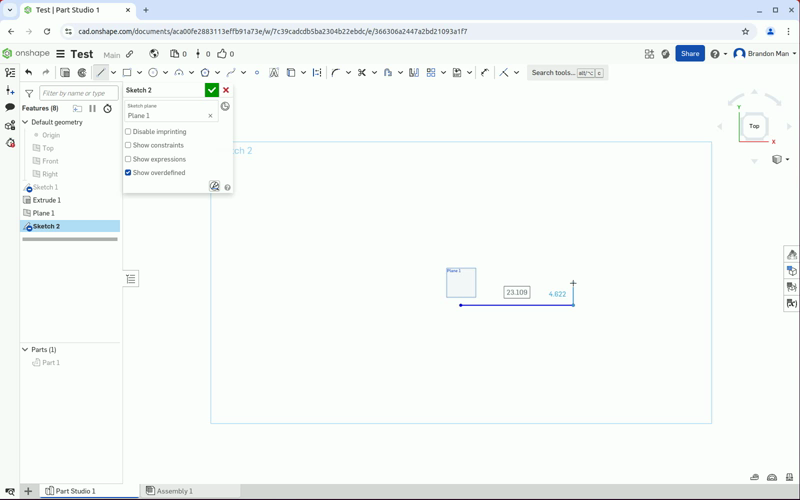
key_up(shift)
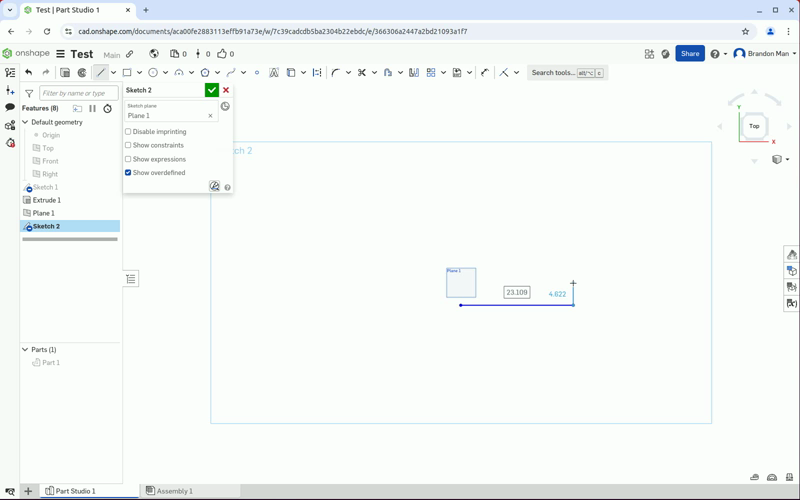
key_down(shift)
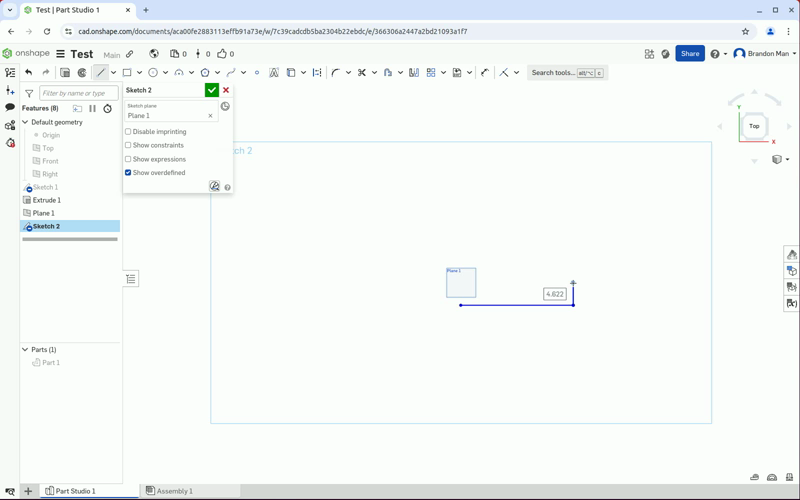
mouse_move(460, 282)
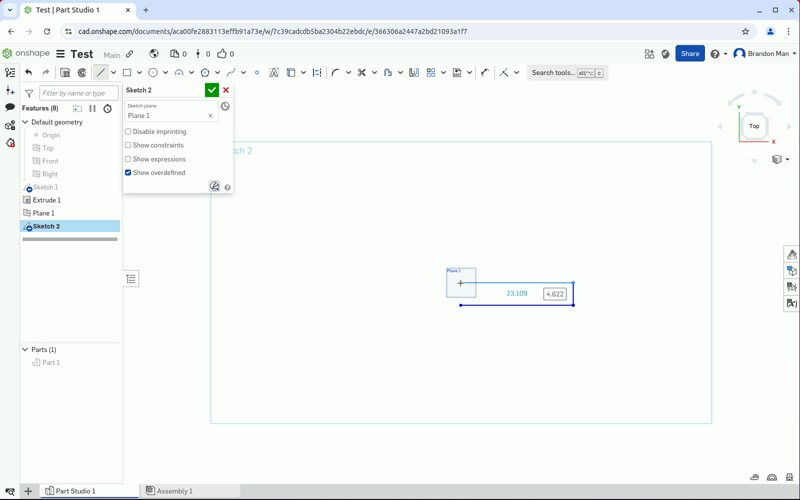
click(460, 282)
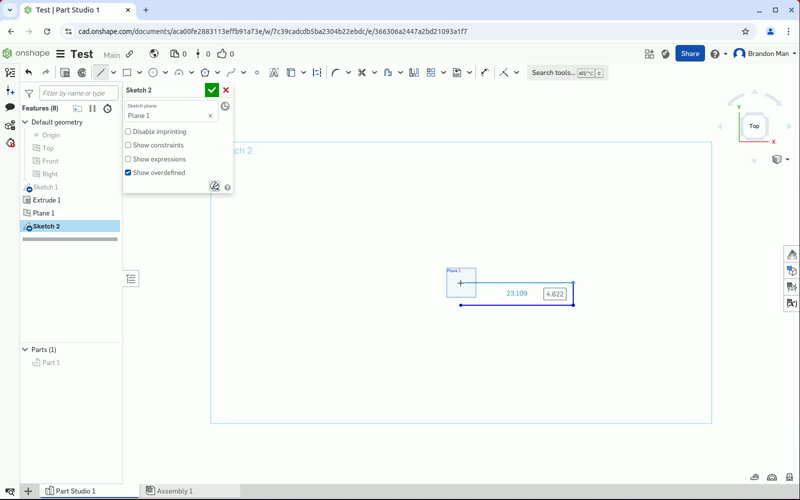
key_up(shift)
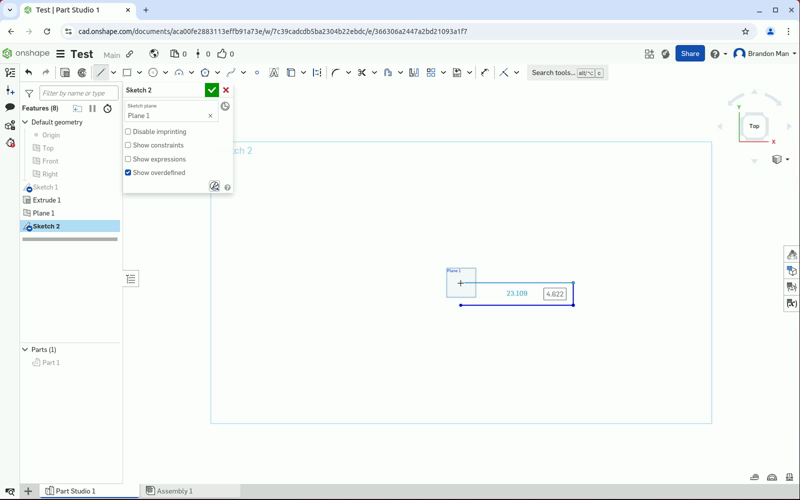
mouse_move(490, 282)
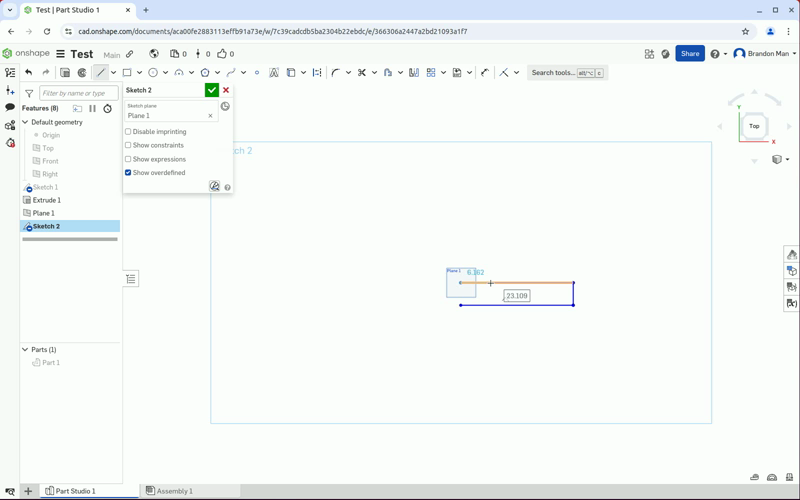
key_down(shift)
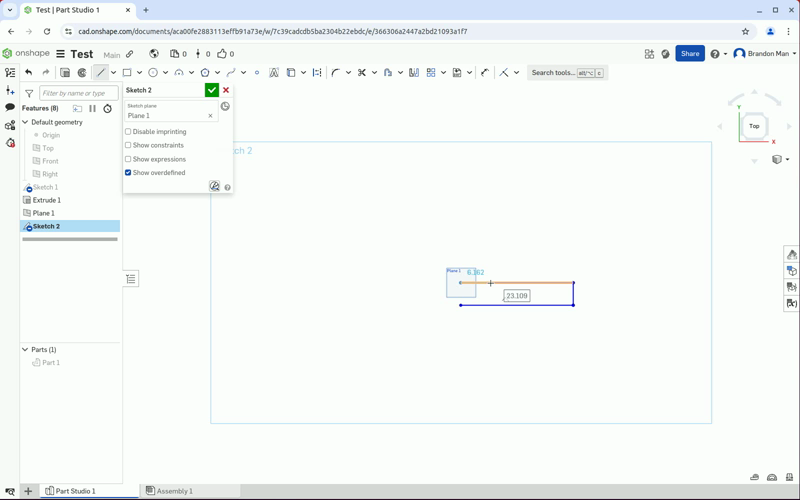
mouse_move(460, 305)
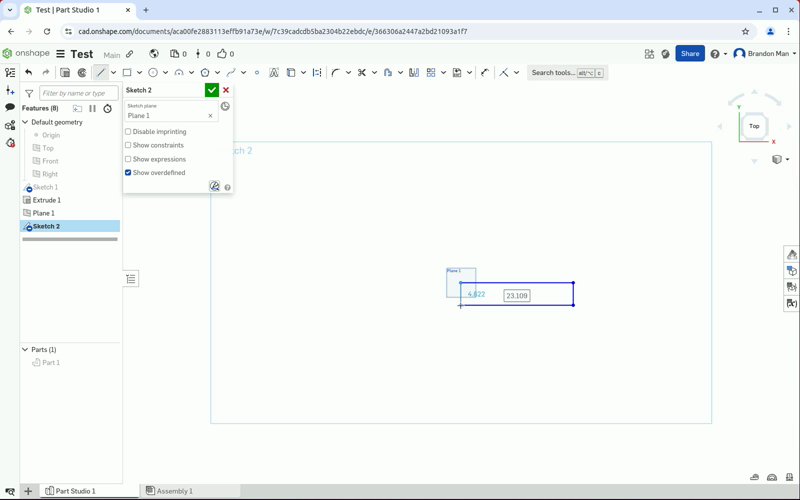
key_up(shift)
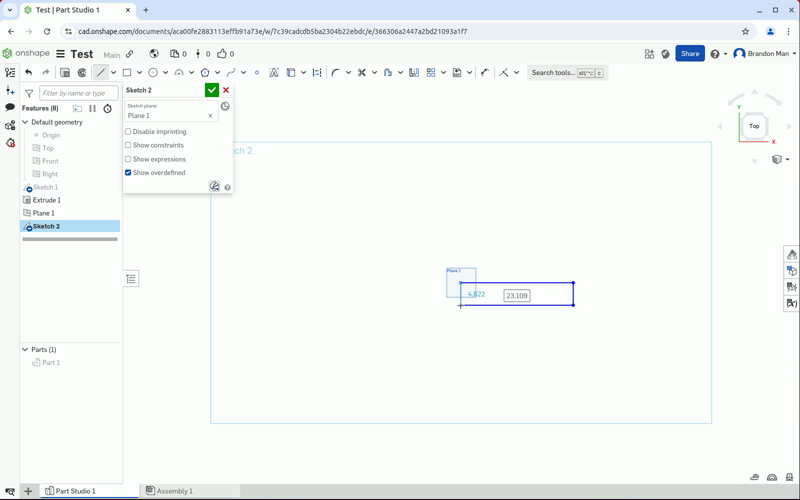
click(460, 305)
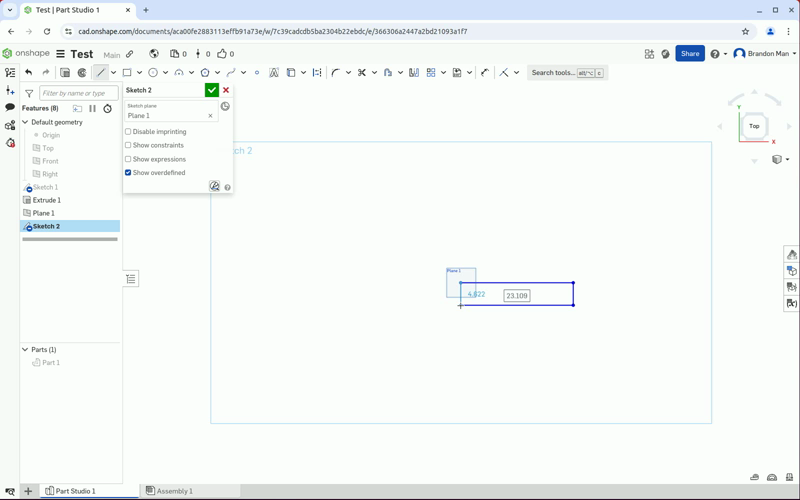
key(esc)
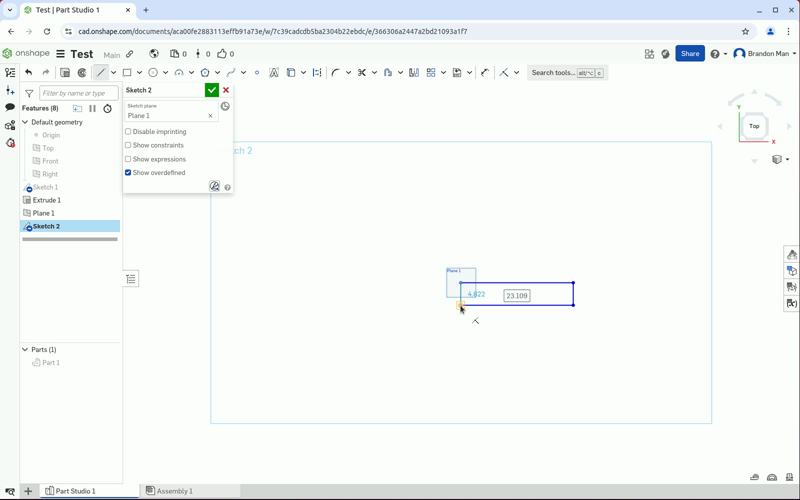
mouse_move(468, 287)
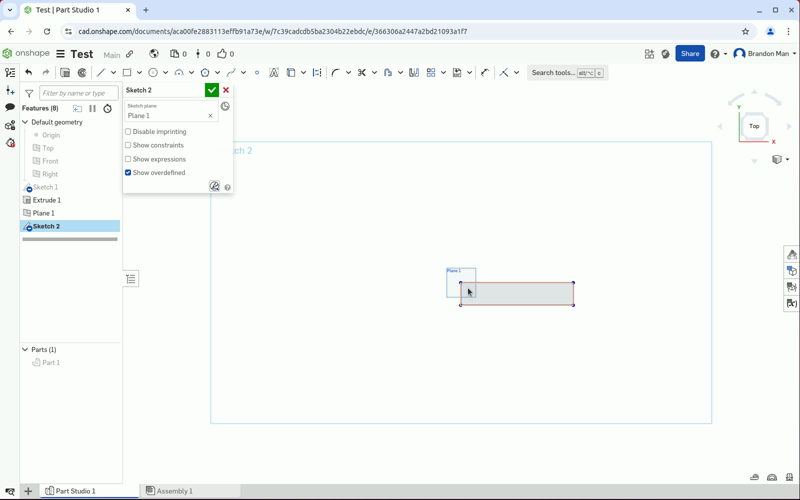
click(468, 287)
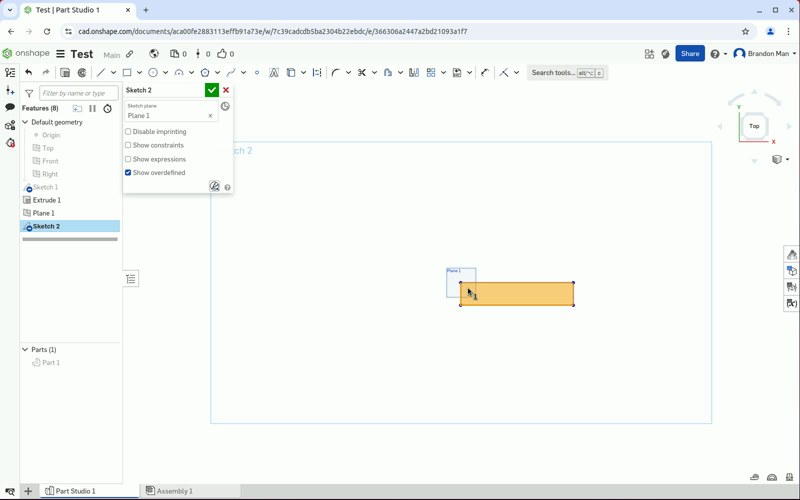
mouse_move(73, 352)
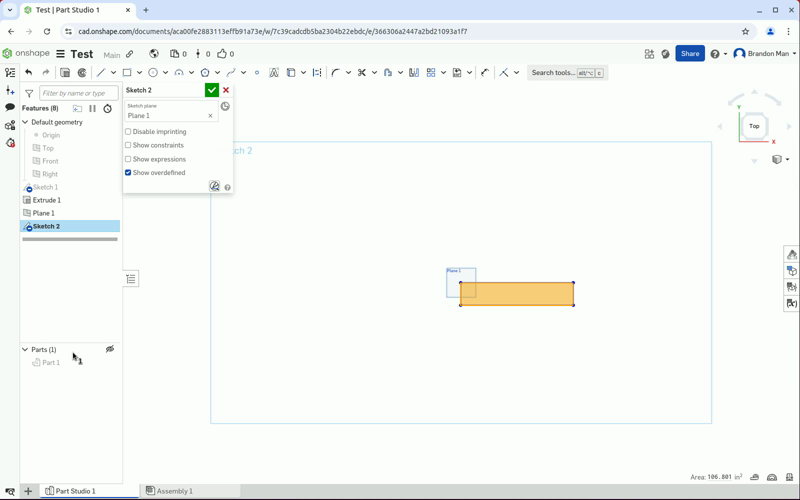
key(shift+y)
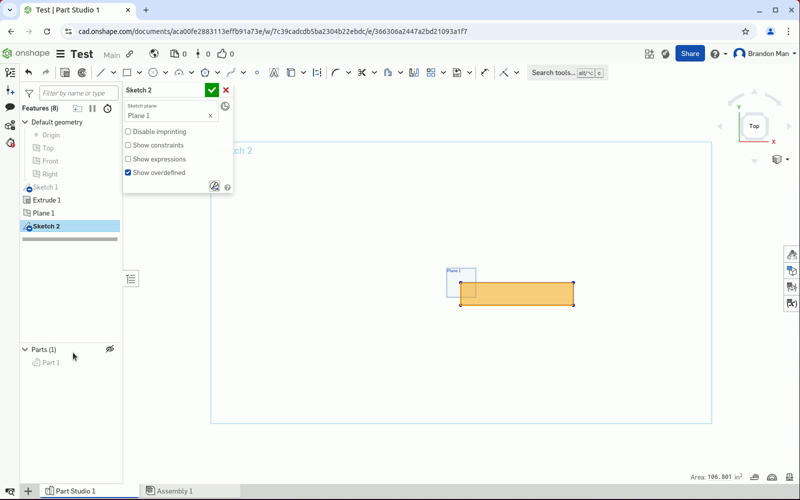
key(shift+e)
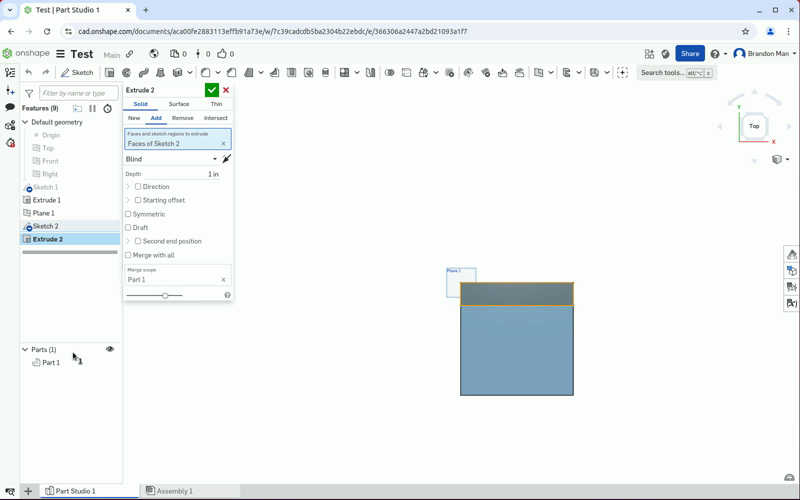
mouse_move(143, 106)
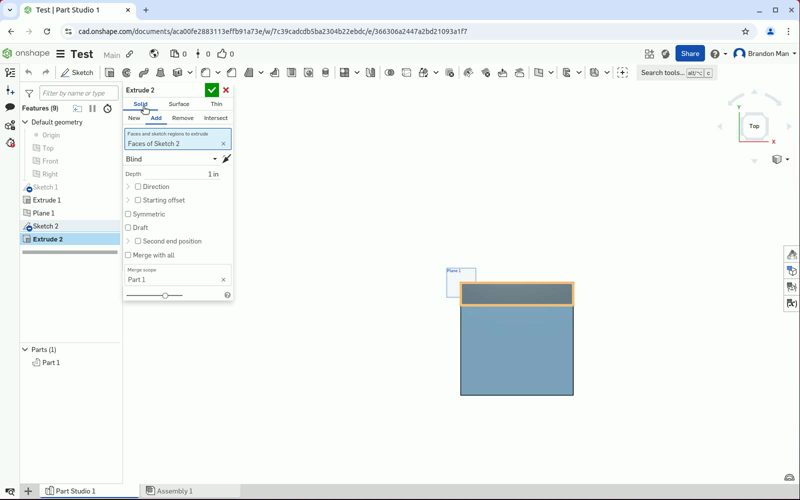
click(143, 106)
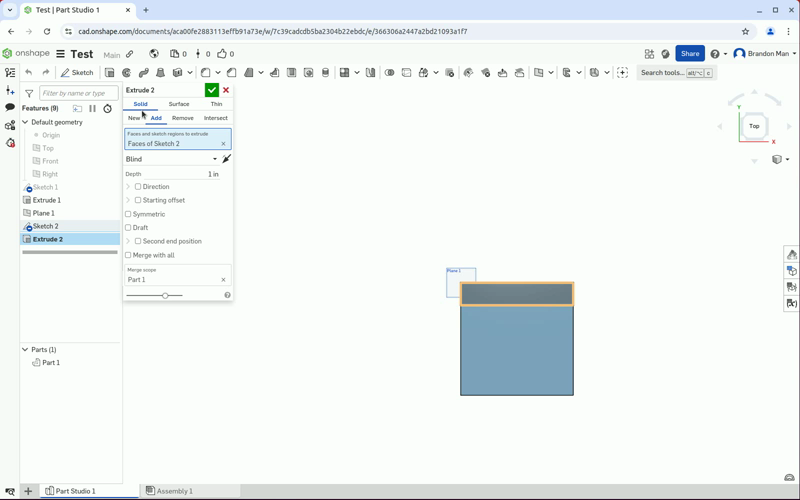
mouse_move(137, 120)
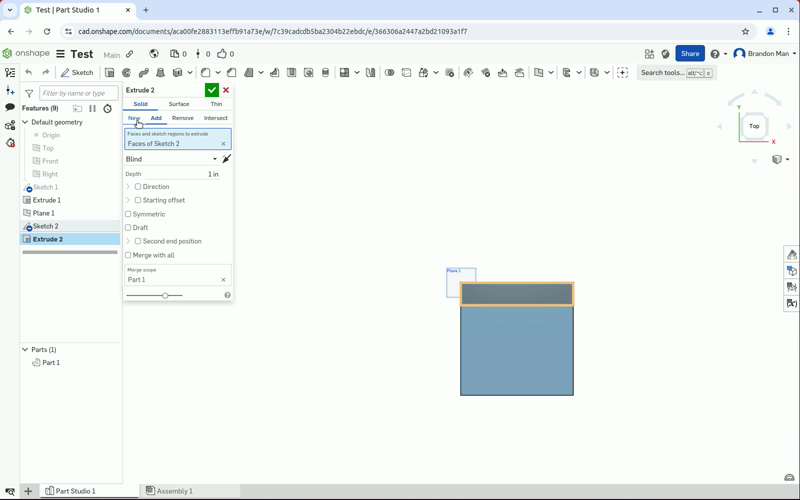
click(137, 120)
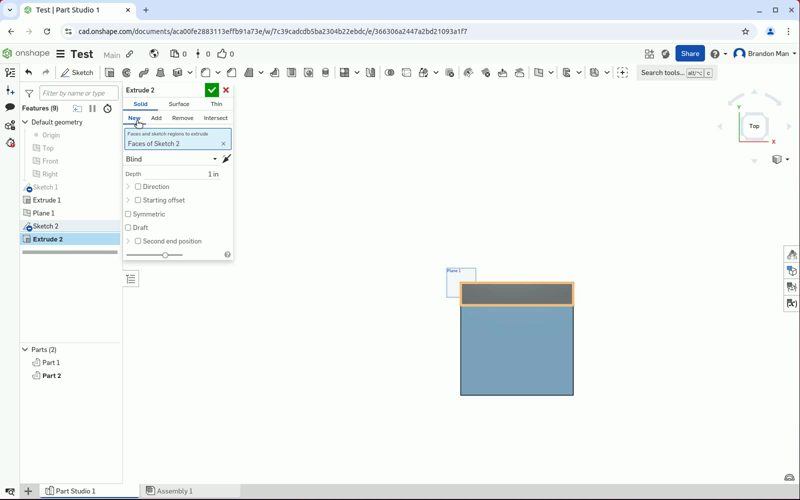
key(tab, 4)
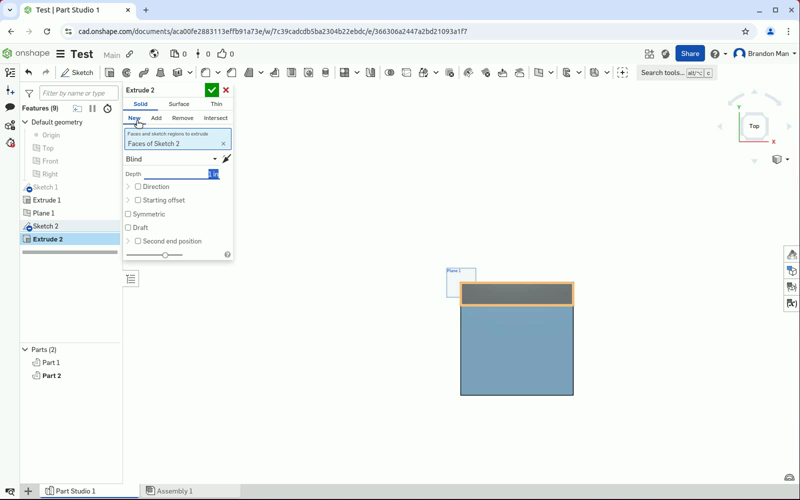
text(18.535)
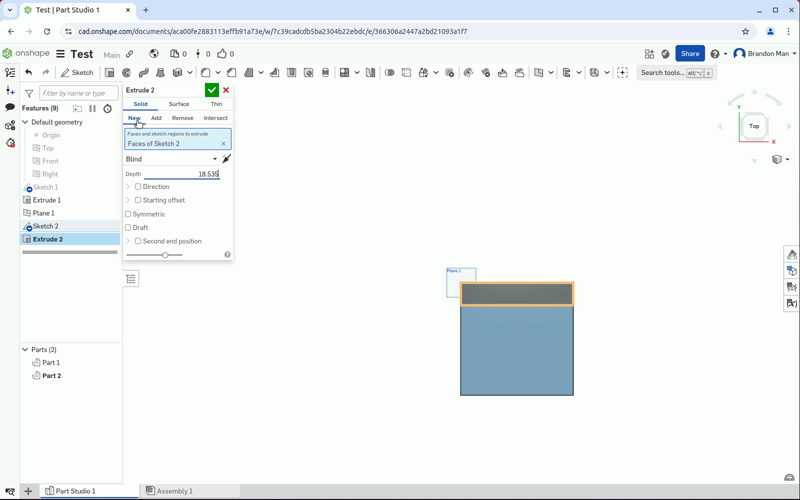
key(enter)
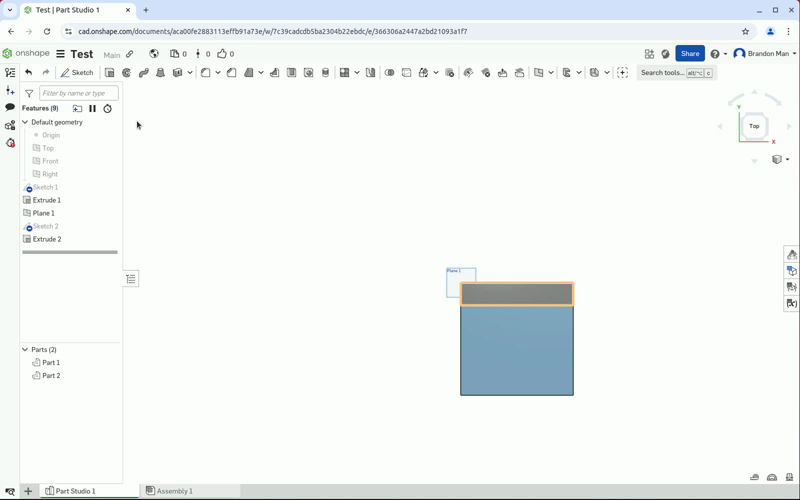
key(shift+h)
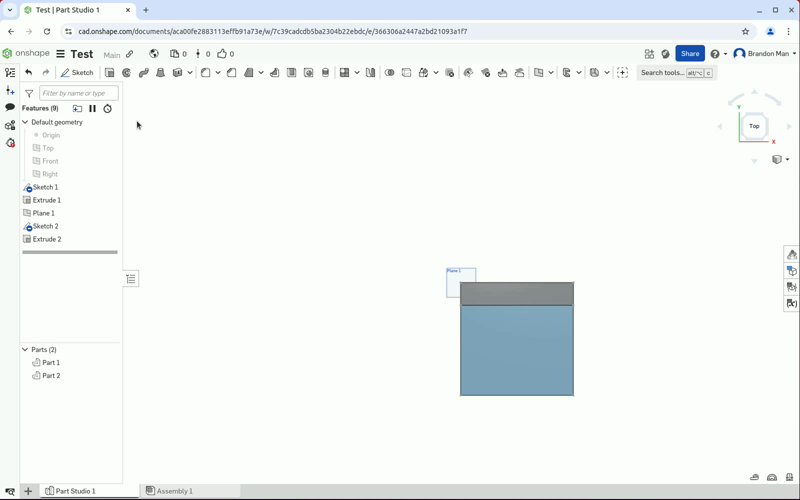
key(shift+h)
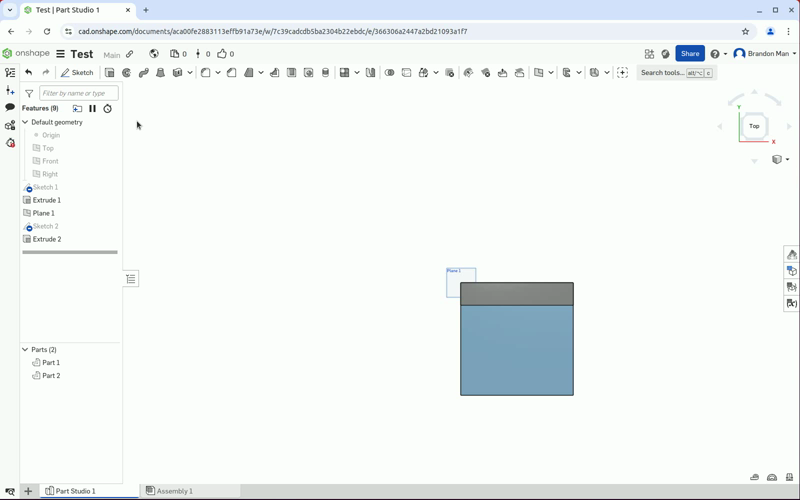
mouse_move(73, 189)
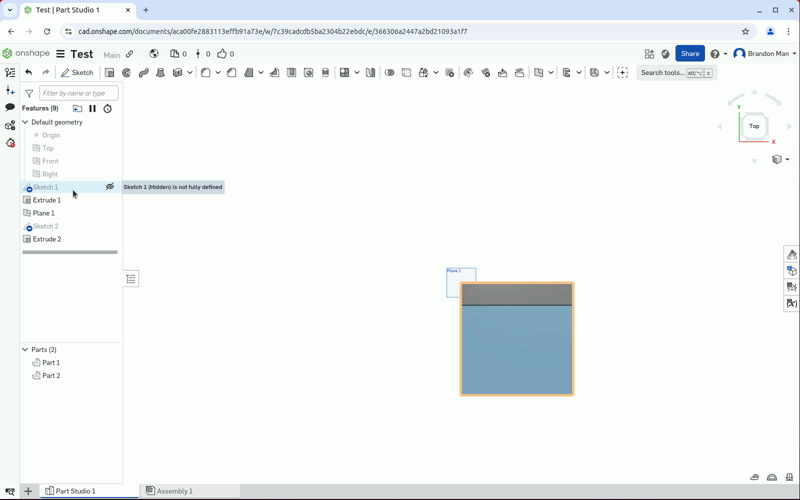
click(73, 189)
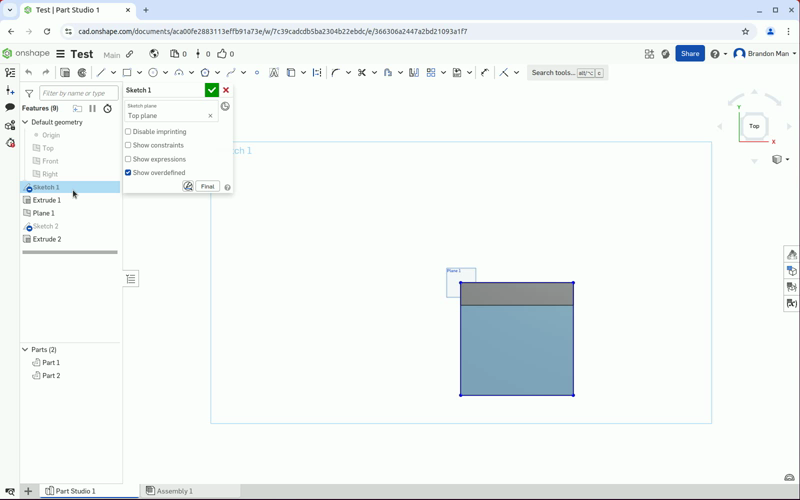
mouse_move(229, 92)
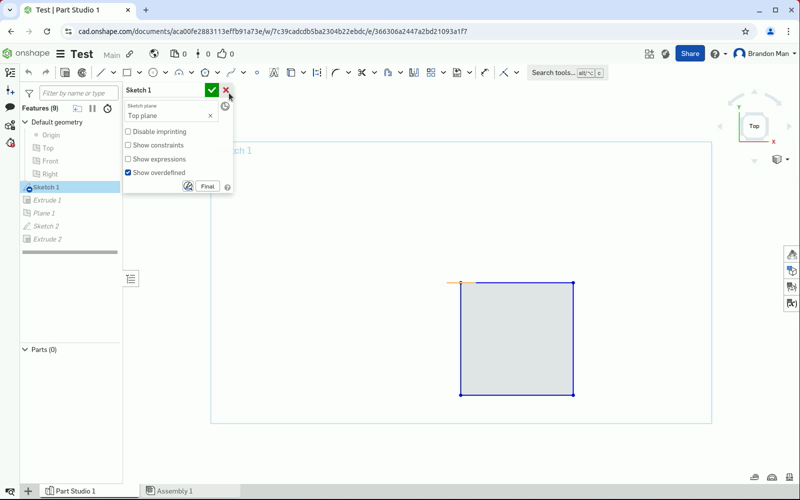
click(229, 92)
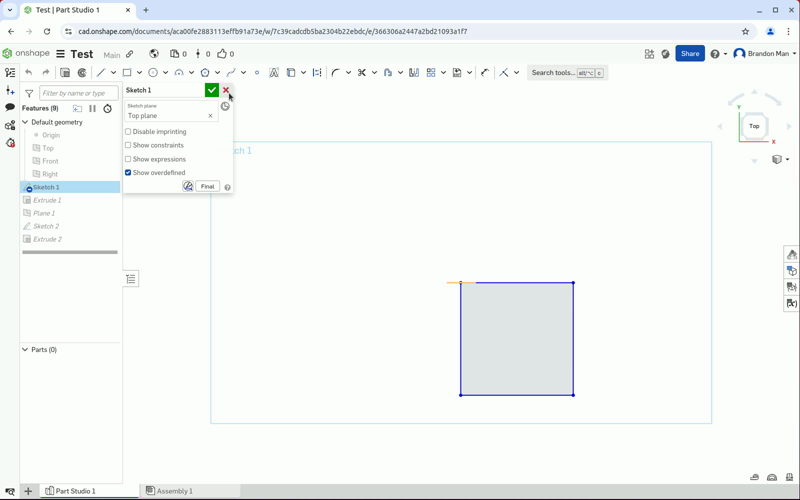
key(shift+s)
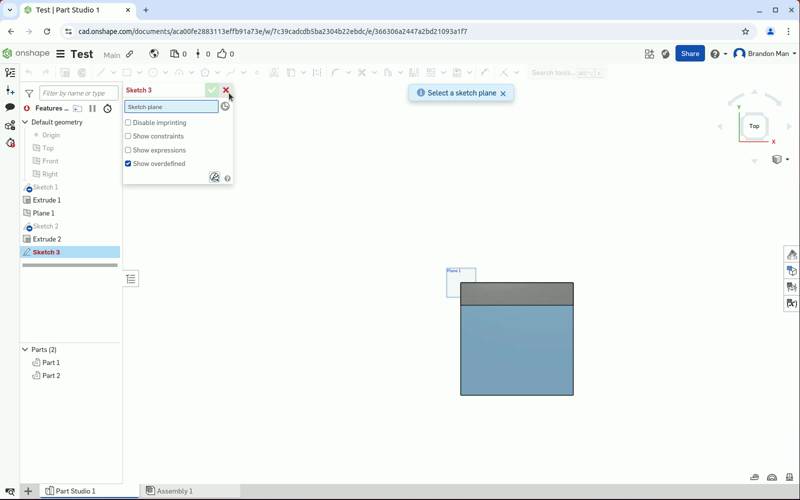
mouse_move(73, 215)
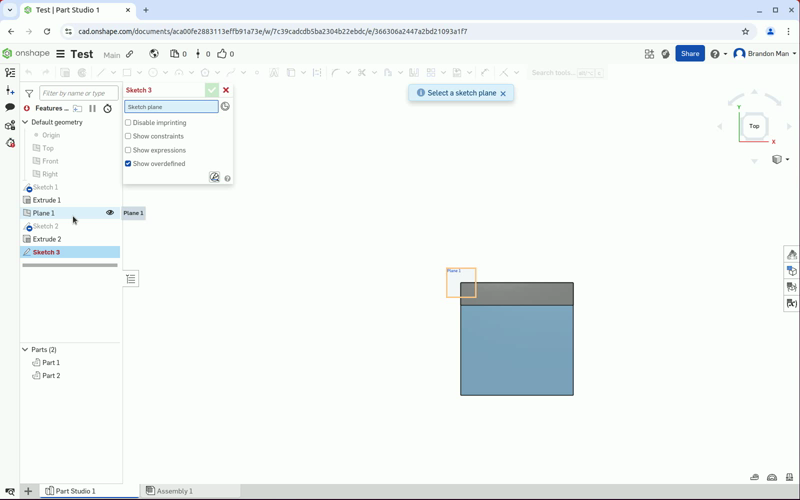
click(73, 215)
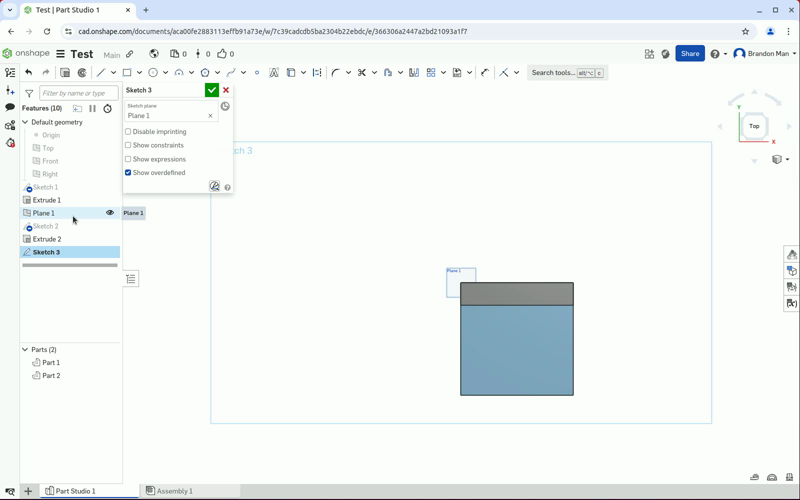
mouse_move(73, 352)
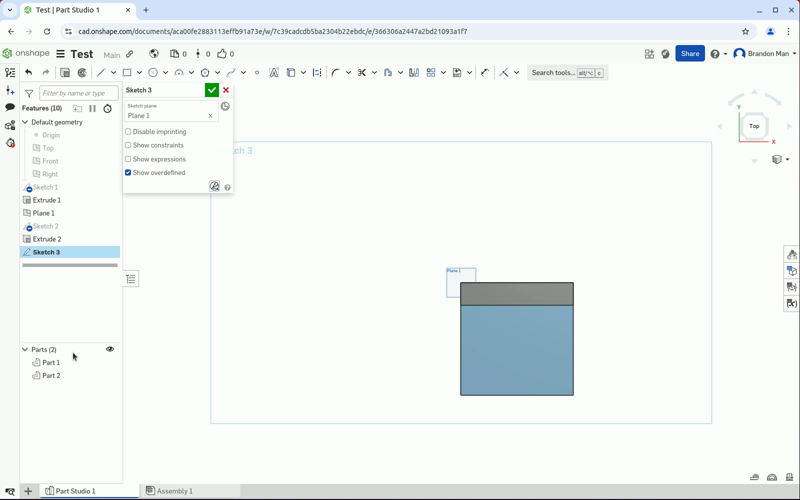
key(y)
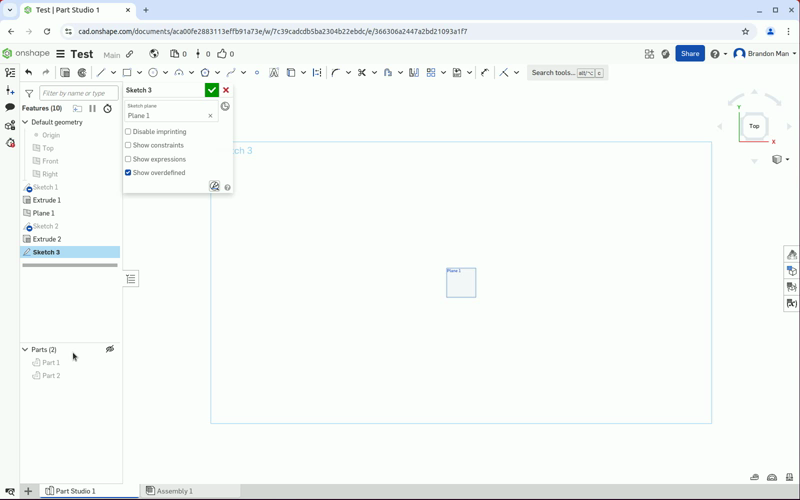
key(l)
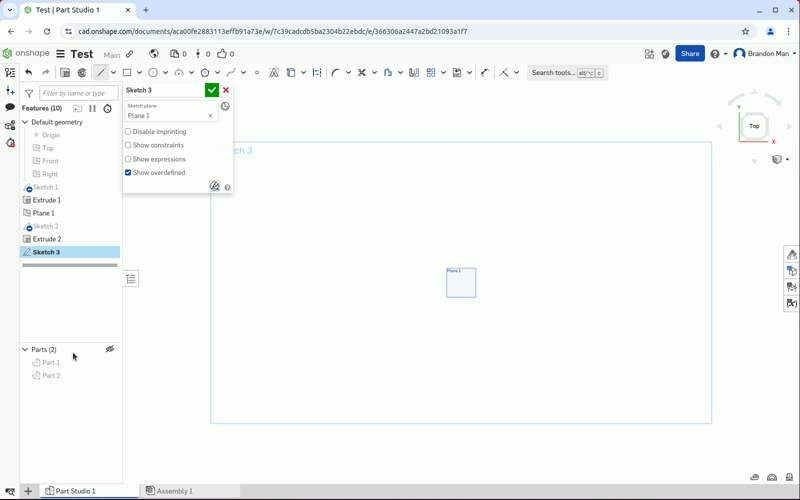
key_down(shift)
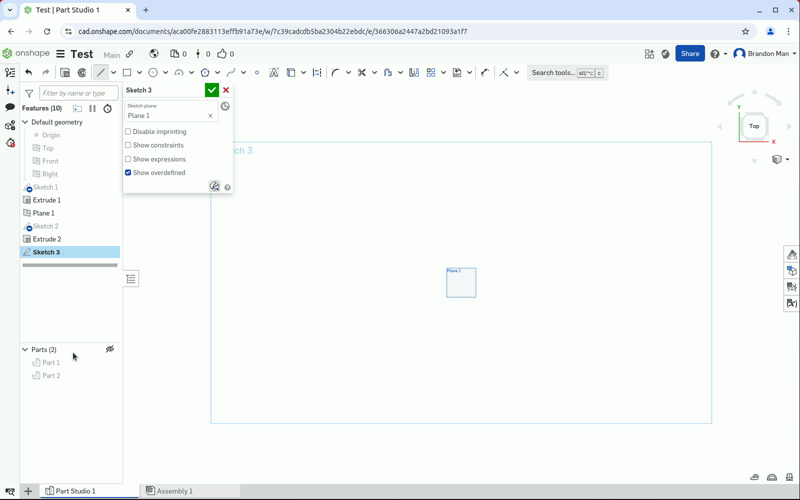
mouse_move(460, 395)
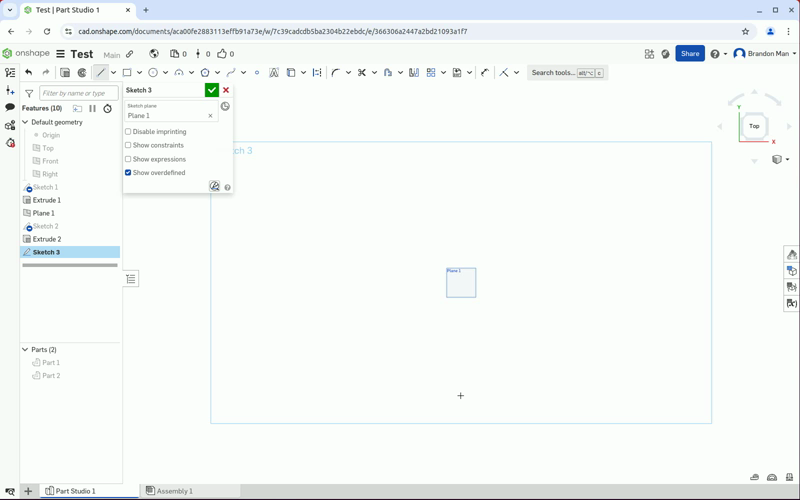
click(460, 395)
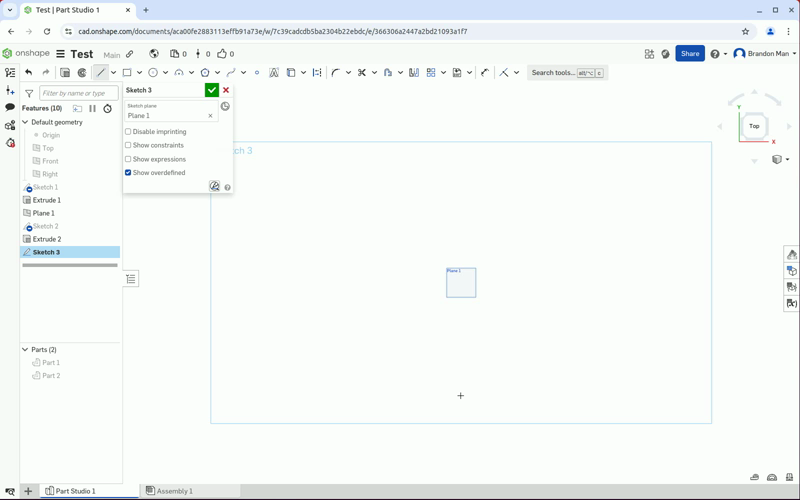
key_up(shift)
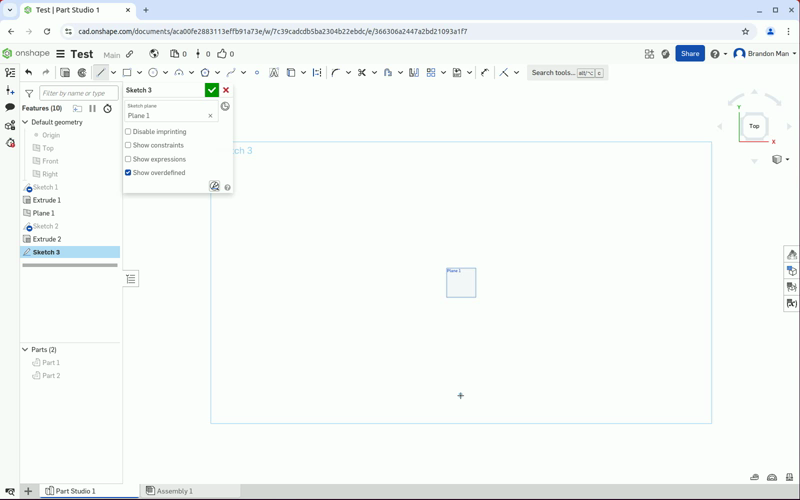
key_down(shift)
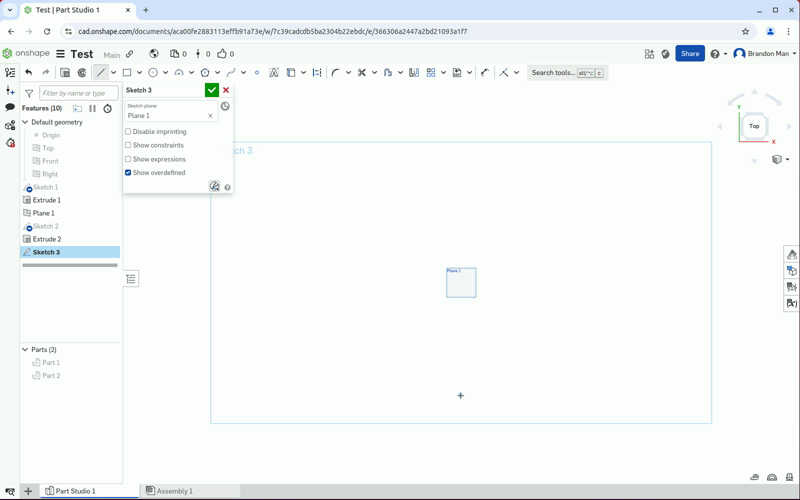
mouse_move(490, 395)
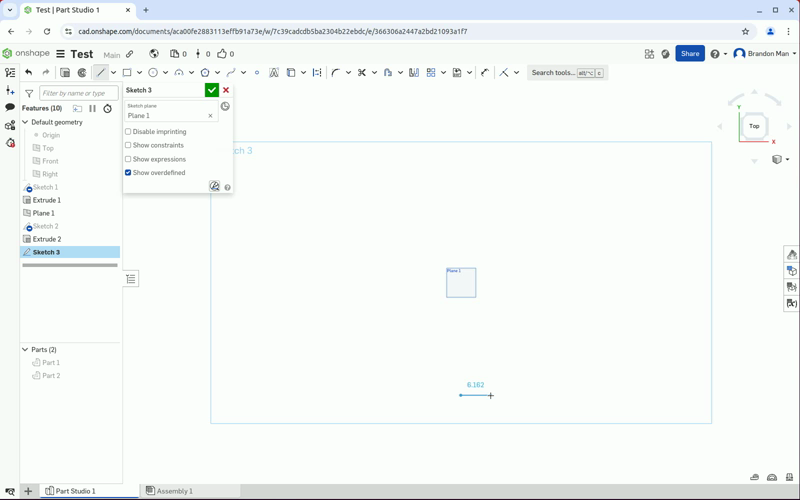
mouse_move(483, 395)
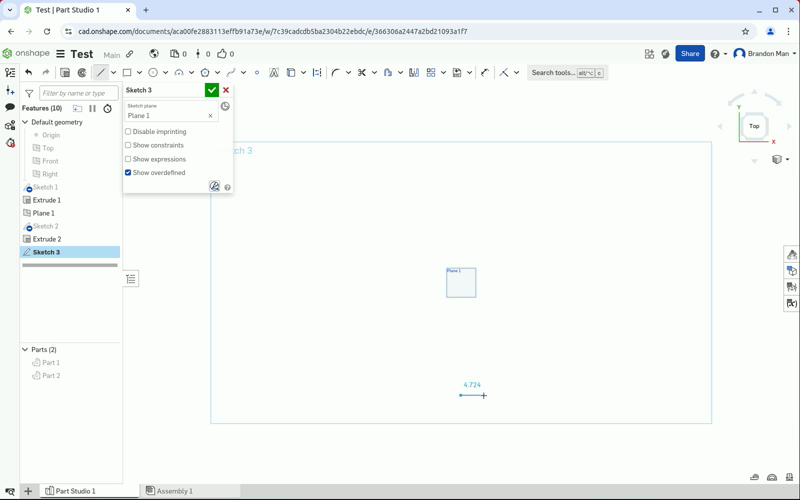
click(483, 395)
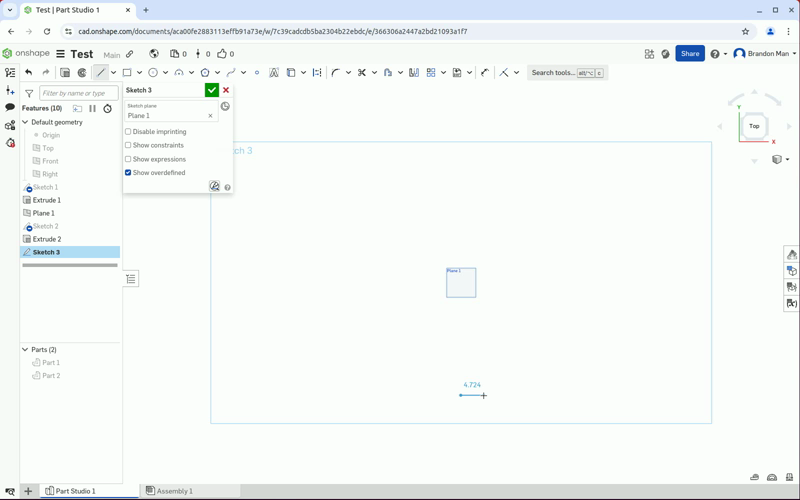
key_up(shift)
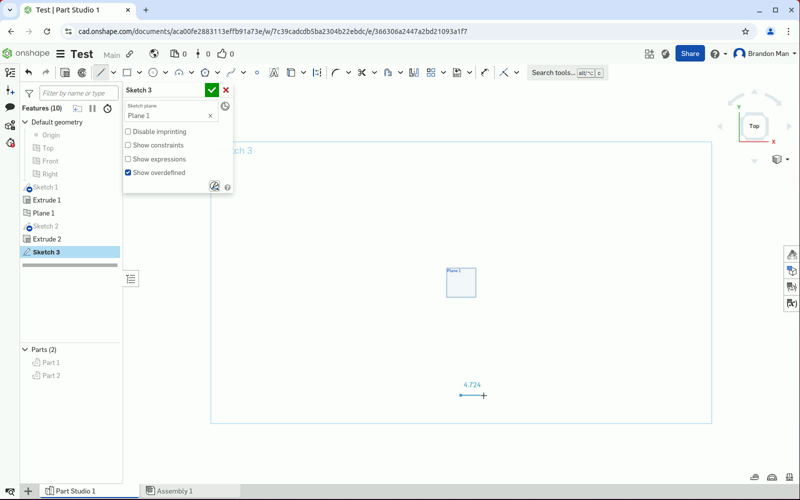
key_down(shift)
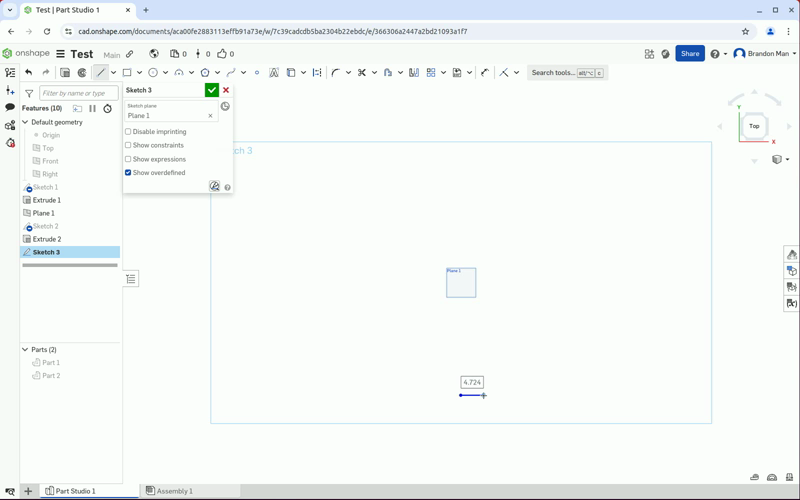
mouse_move(483, 304)
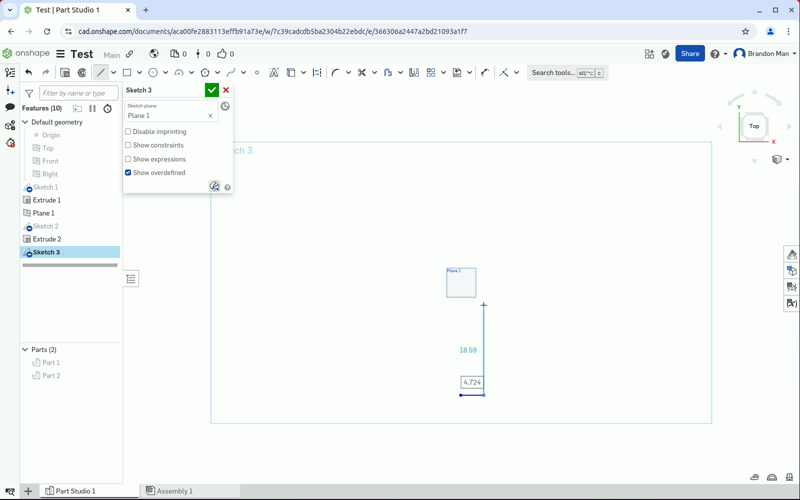
click(483, 304)
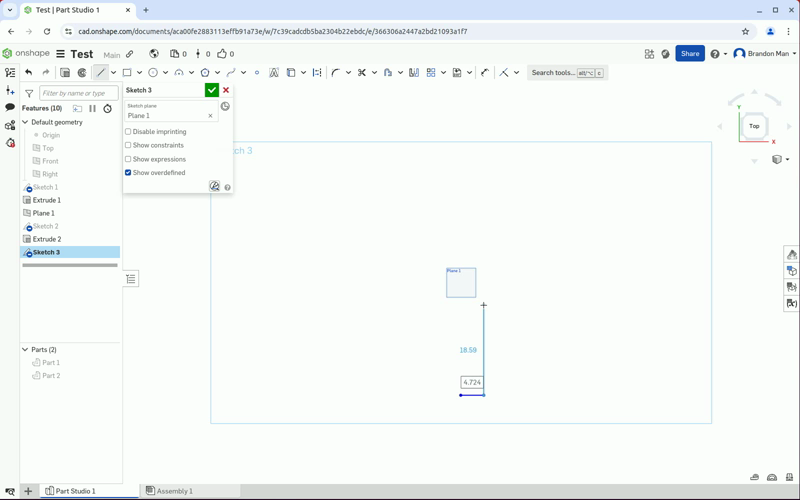
key_up(shift)
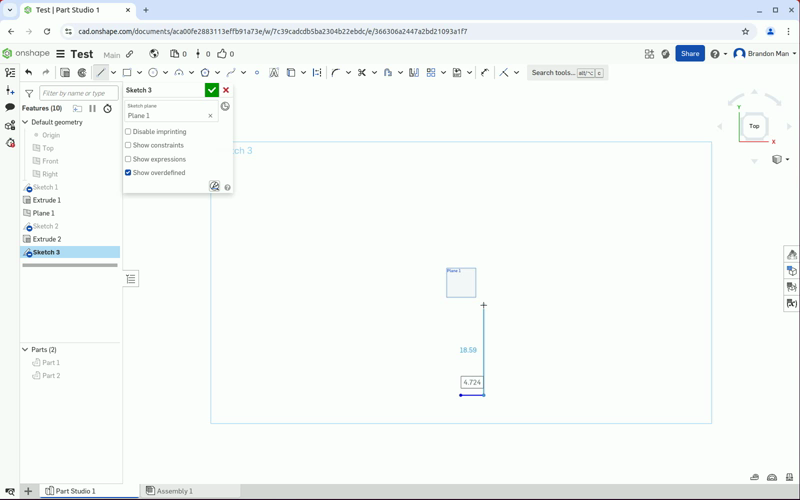
key_down(shift)
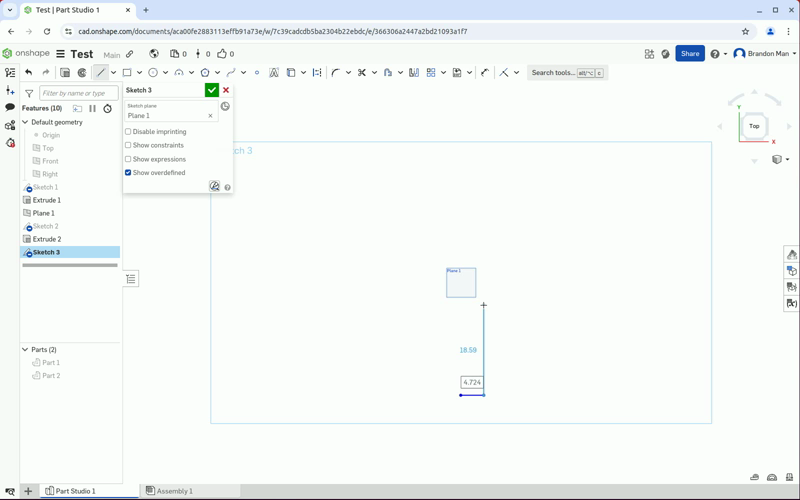
mouse_move(513, 304)
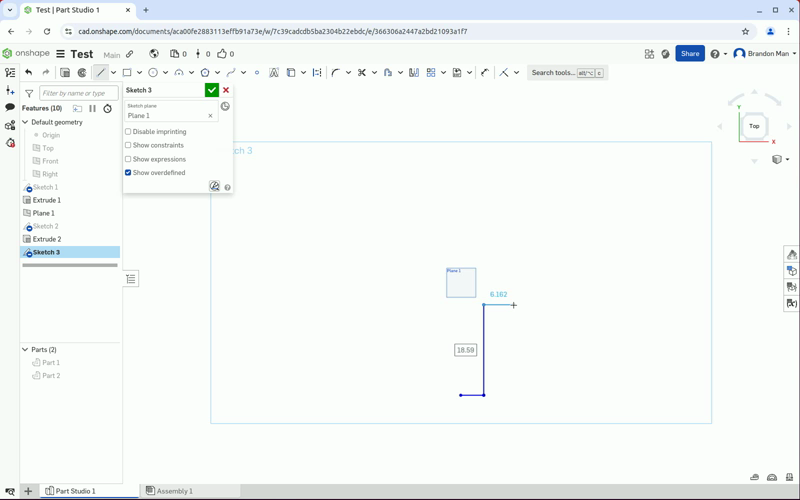
mouse_move(460, 304)
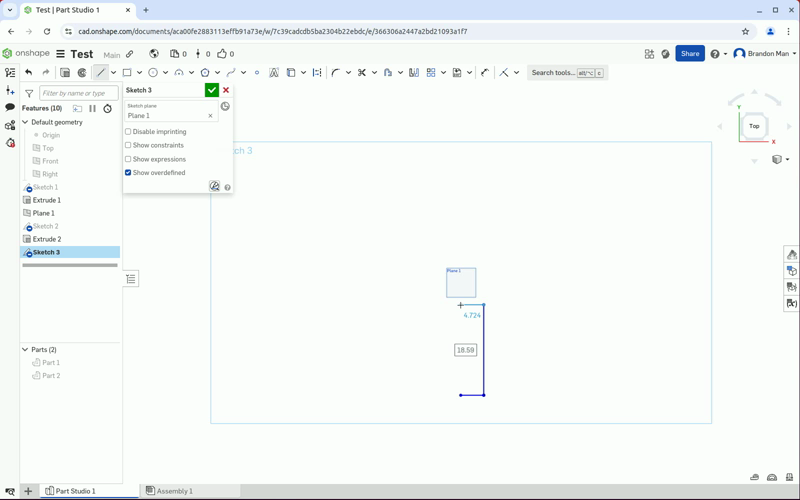
click(460, 304)
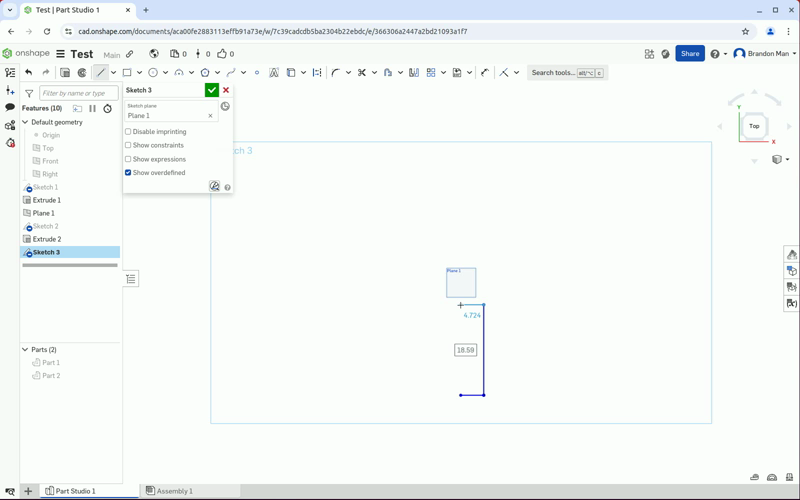
key_up(shift)
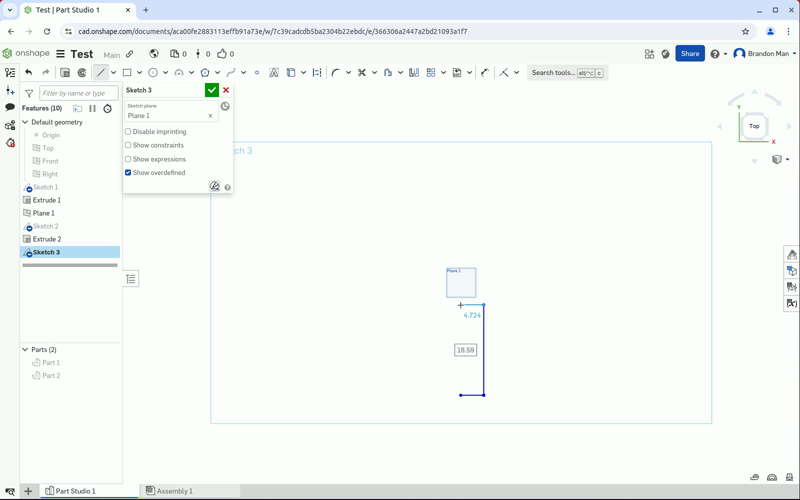
key_down(shift)
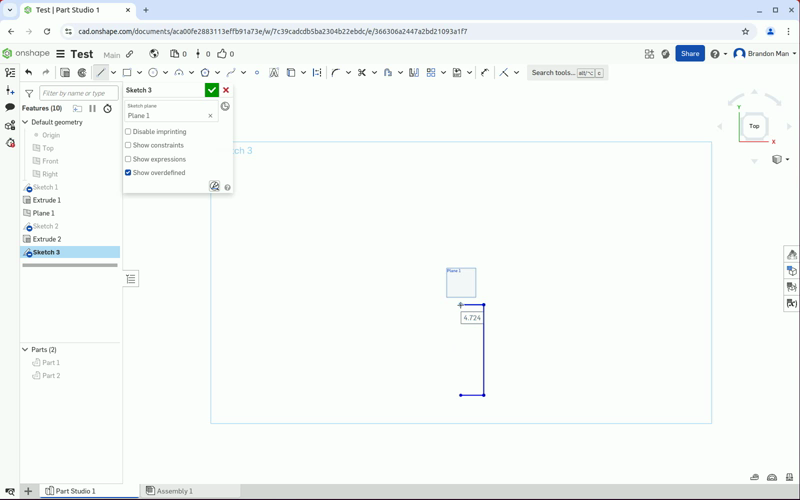
mouse_move(460, 395)
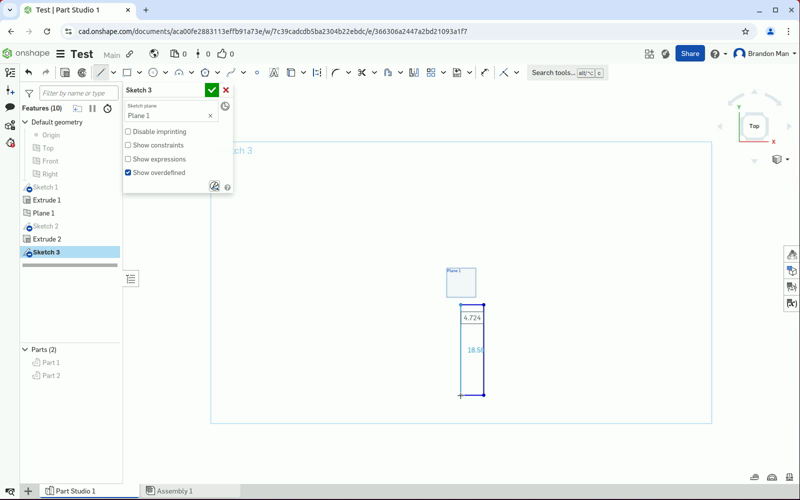
key_up(shift)
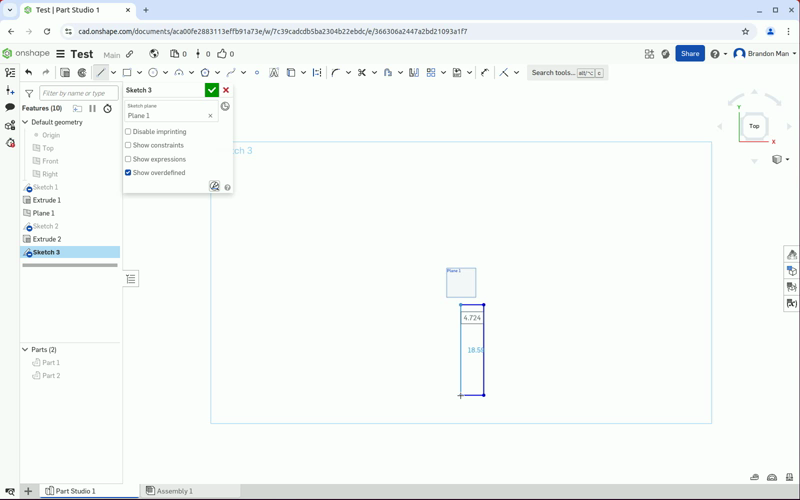
click(460, 395)
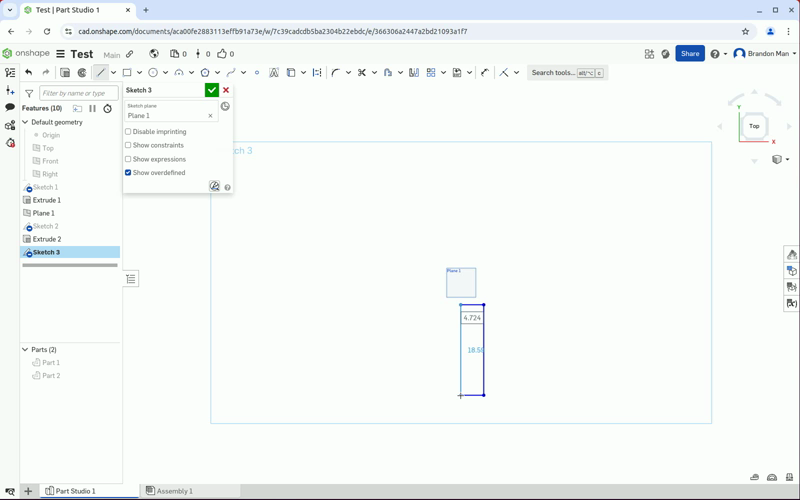
key(esc)
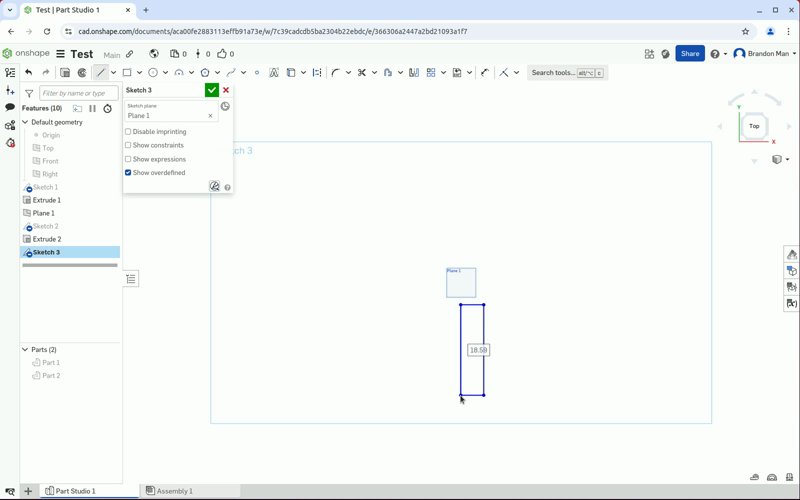
mouse_move(479, 317)
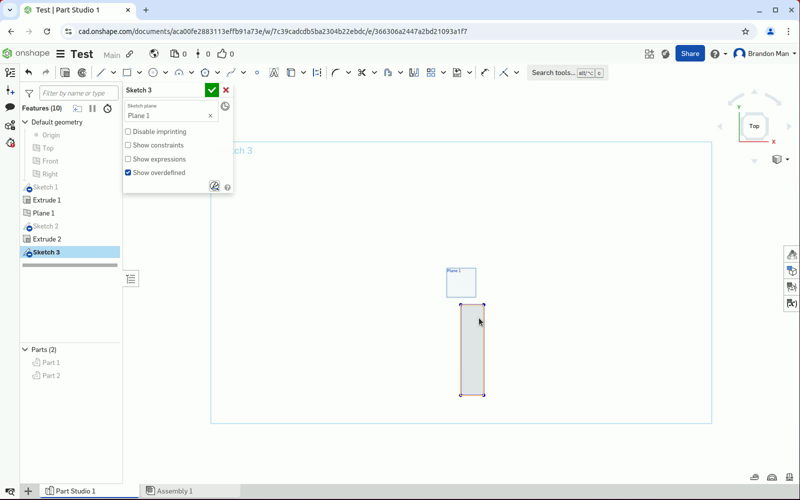
click(479, 317)
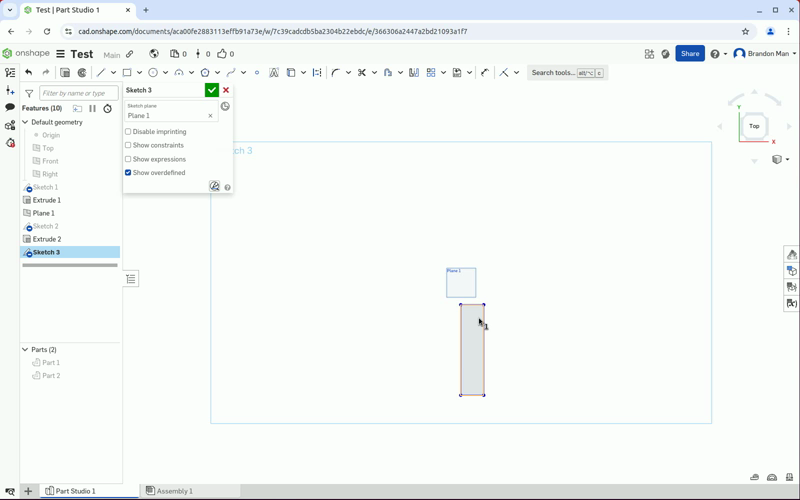
mouse_move(73, 352)
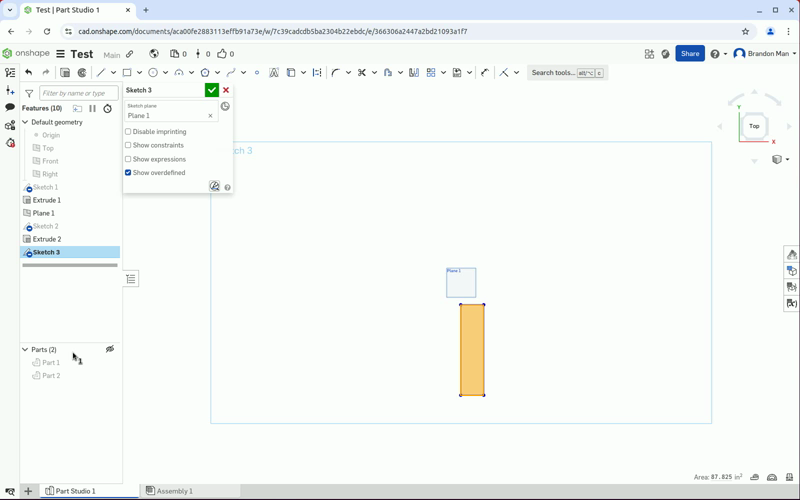
key(shift+y)
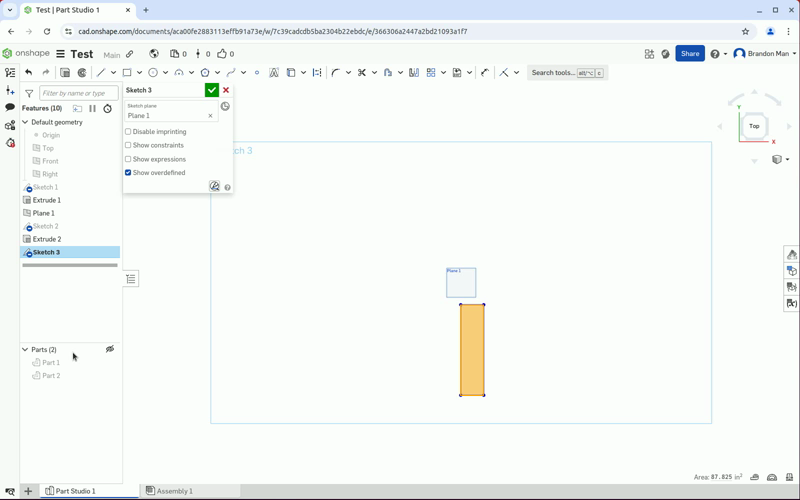
key(shift+e)
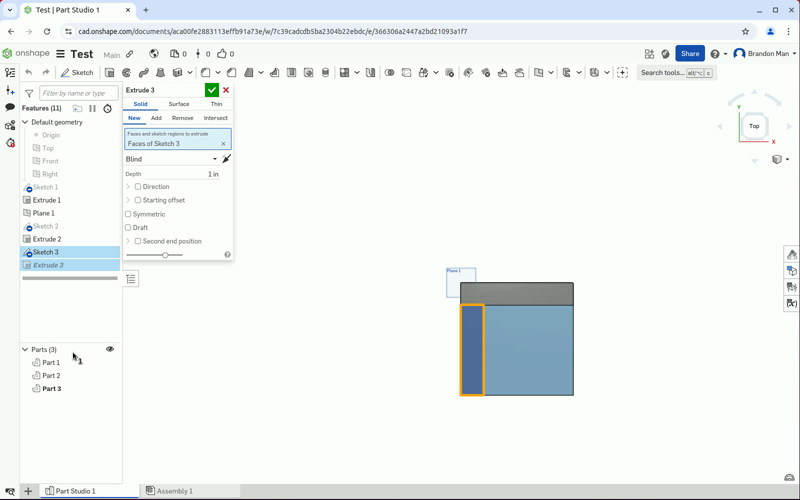
mouse_move(143, 106)
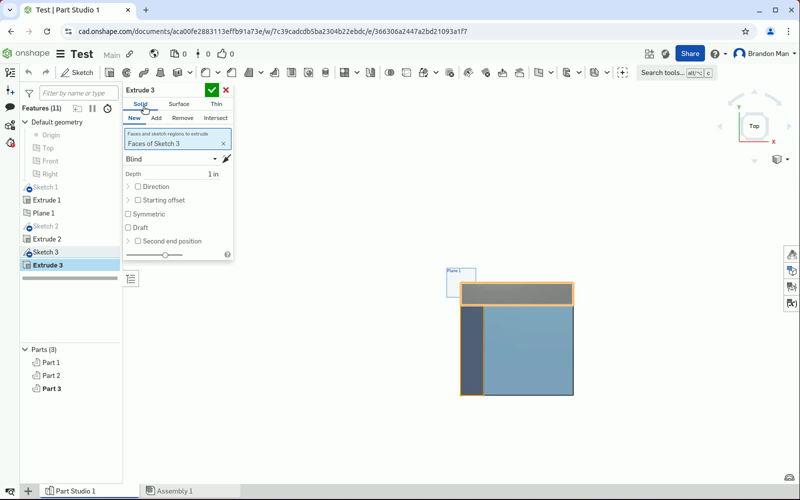
click(143, 106)
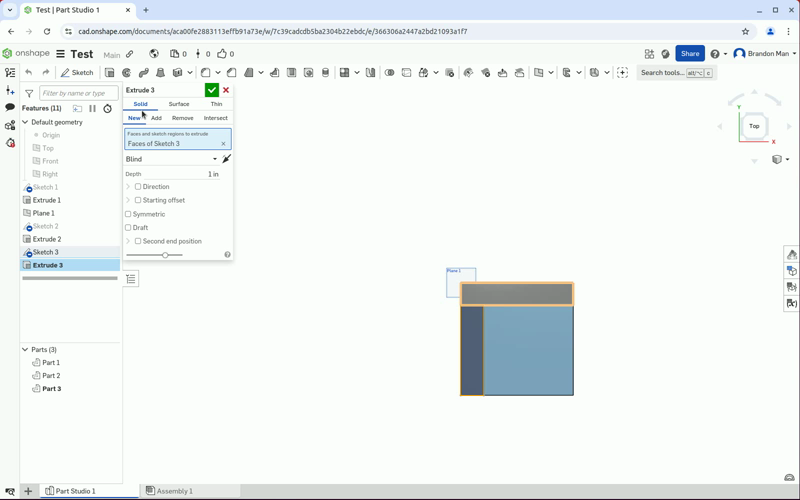
mouse_move(137, 120)
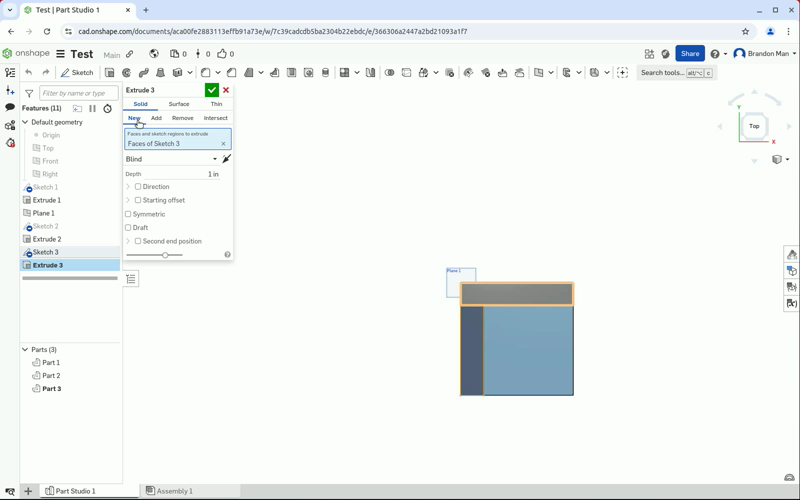
click(137, 120)
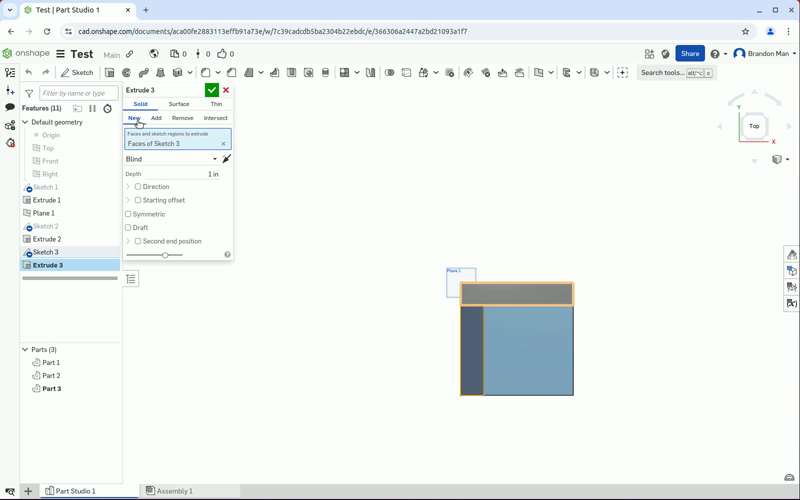
key(tab, 4)
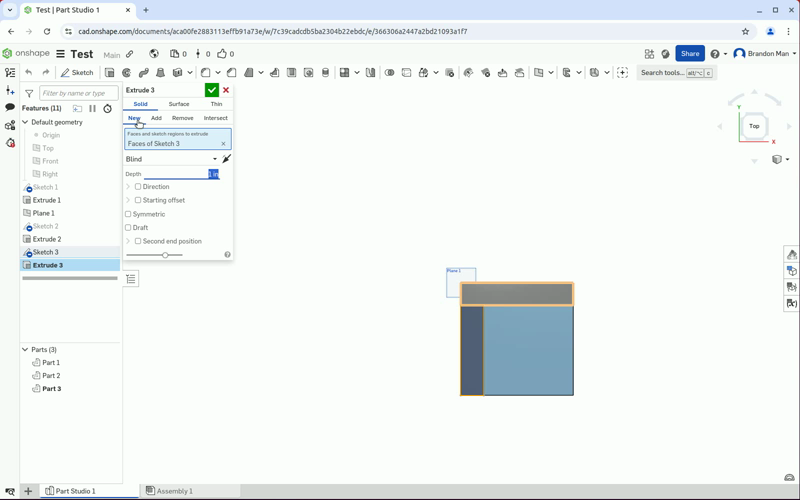
text(18.535)
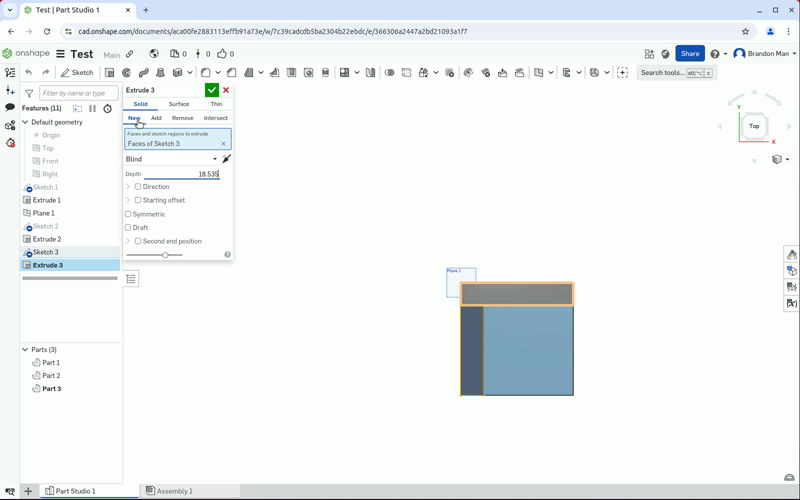
key(enter)
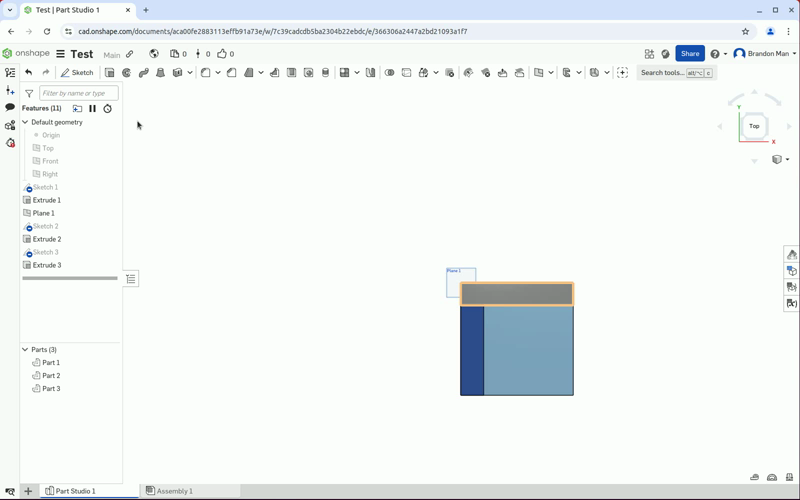
key(shift+h)
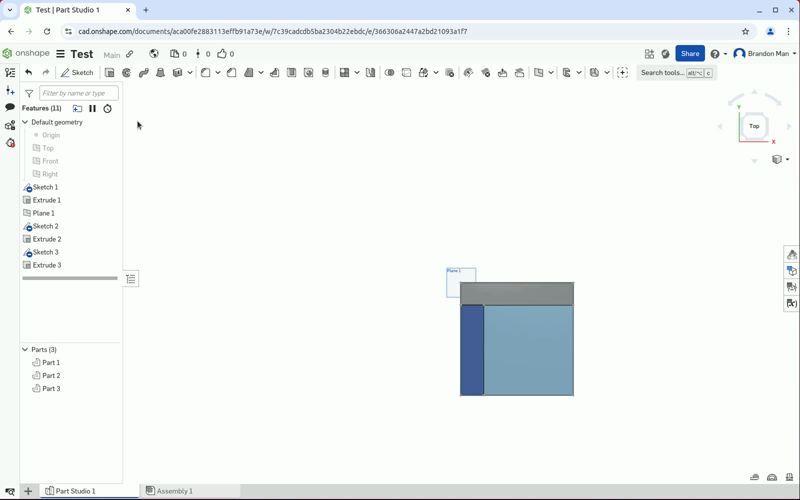
key(shift+h)
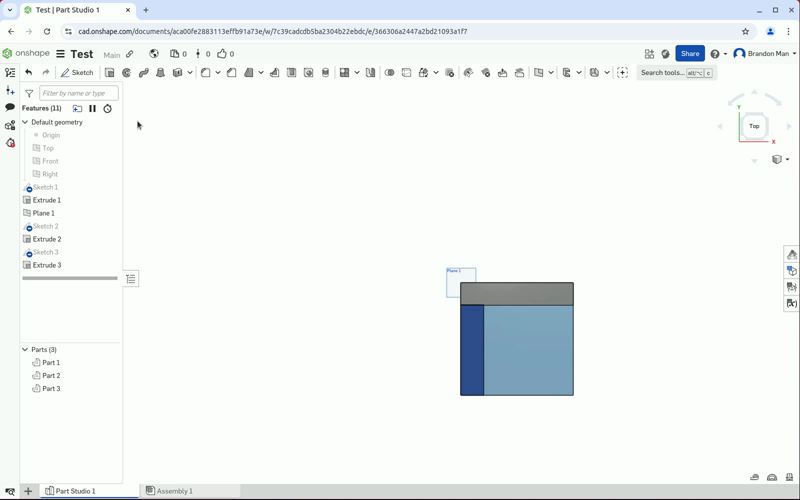
mouse_move(73, 189)
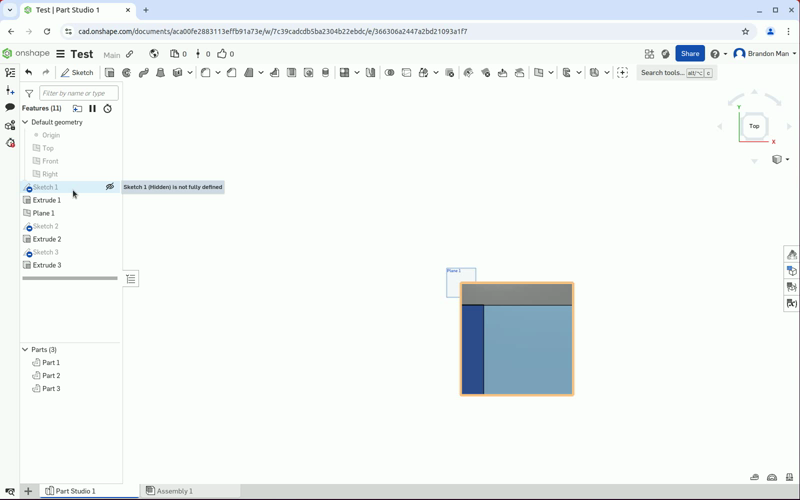
click(73, 189)
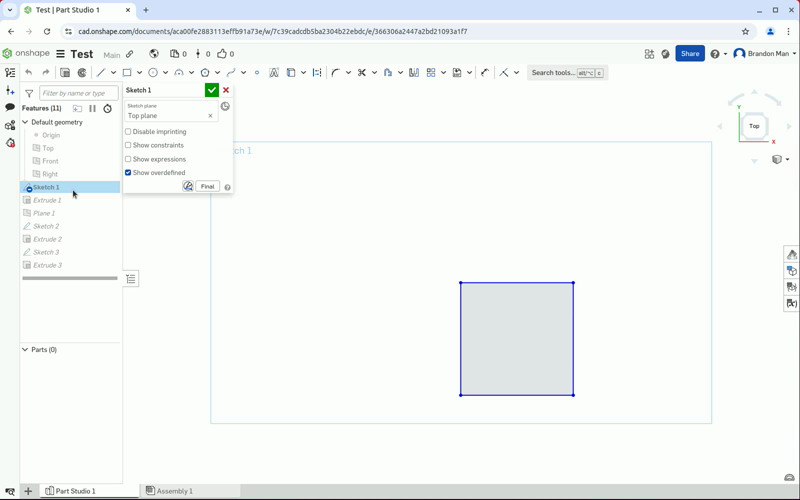
mouse_move(229, 92)
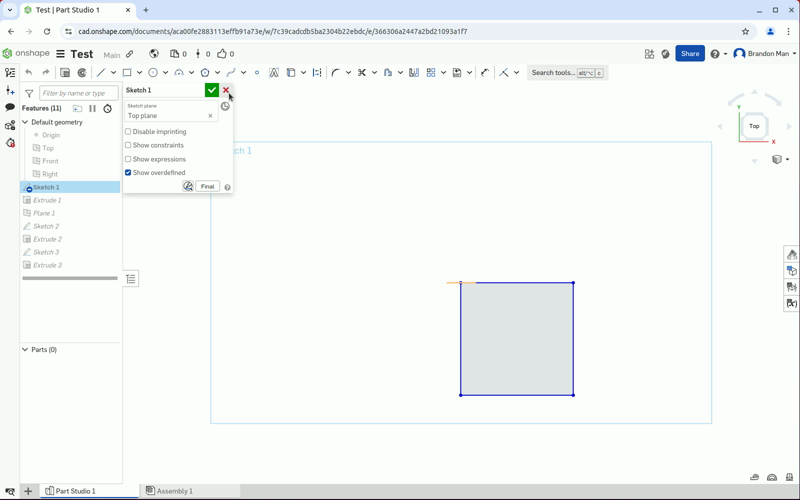
click(229, 92)
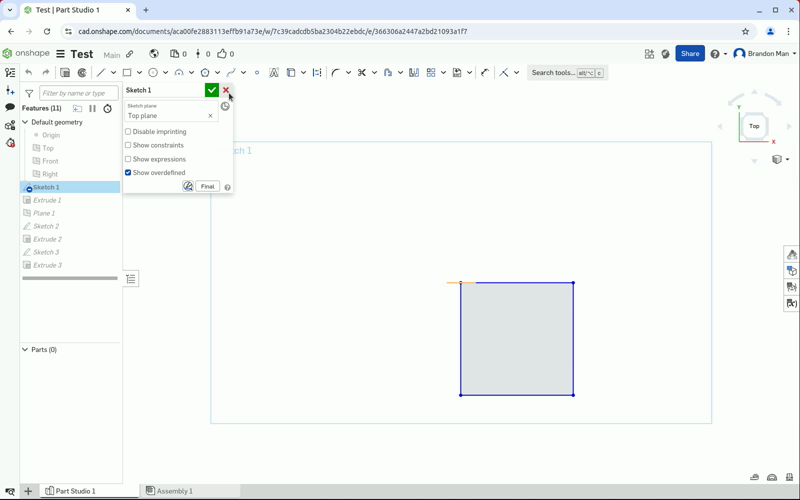
key(shift+s)
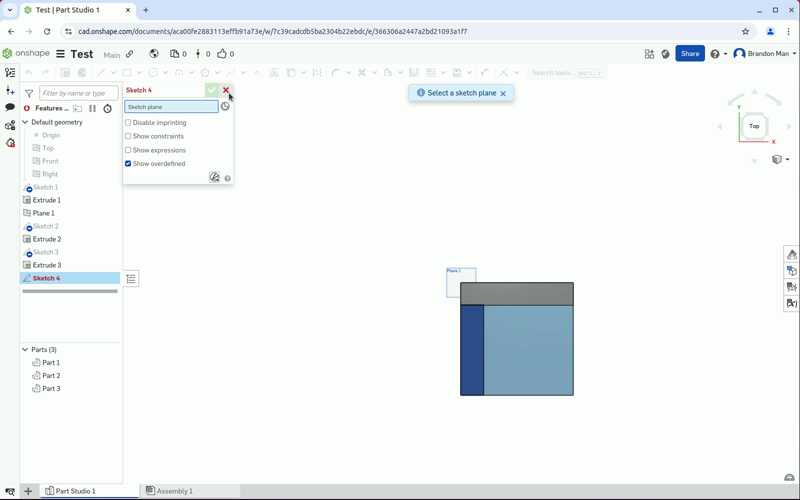
mouse_move(73, 215)
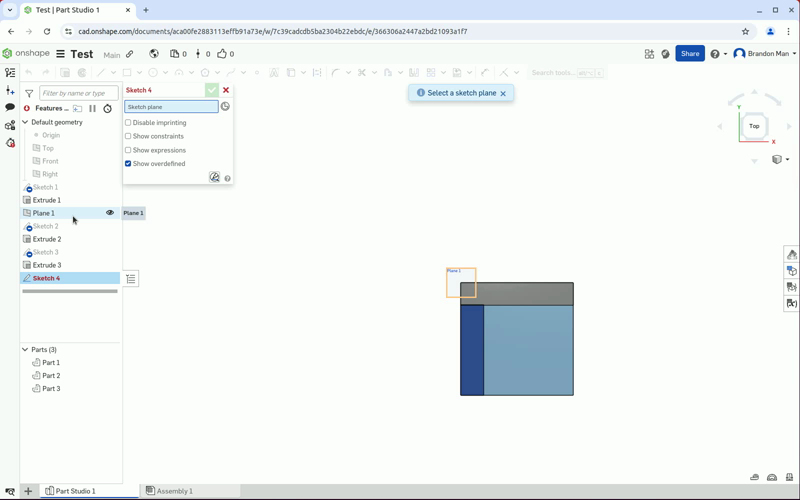
click(73, 215)
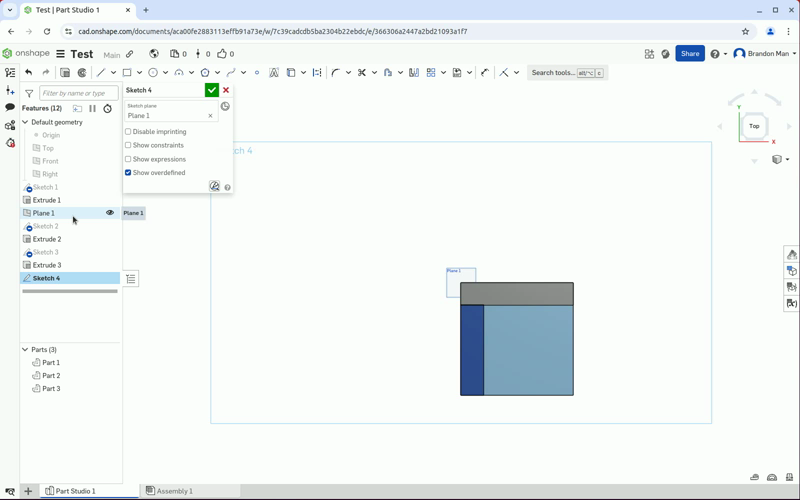
mouse_move(73, 352)
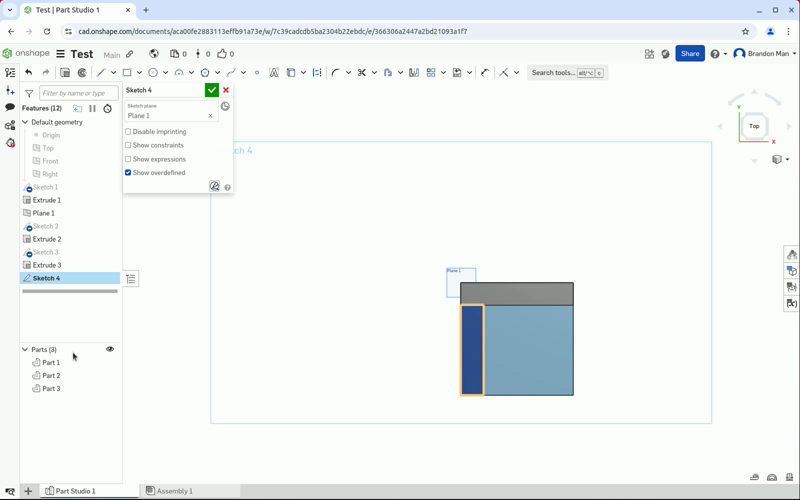
key(y)
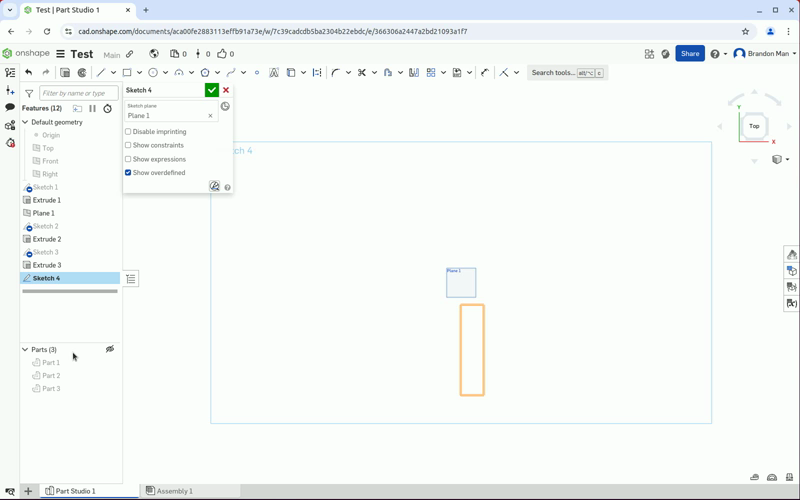
key(l)
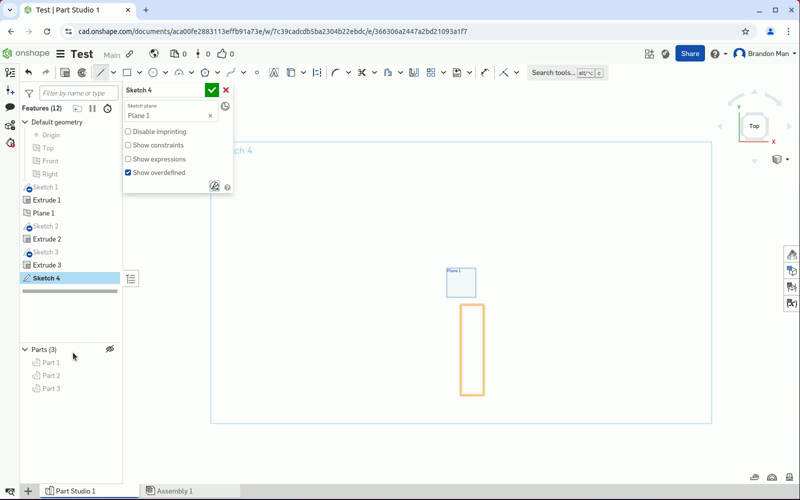
key_down(shift)
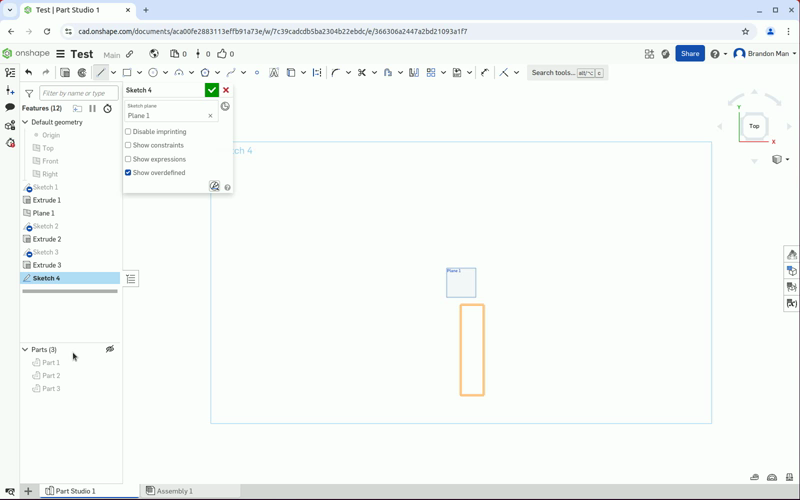
mouse_move(551, 395)
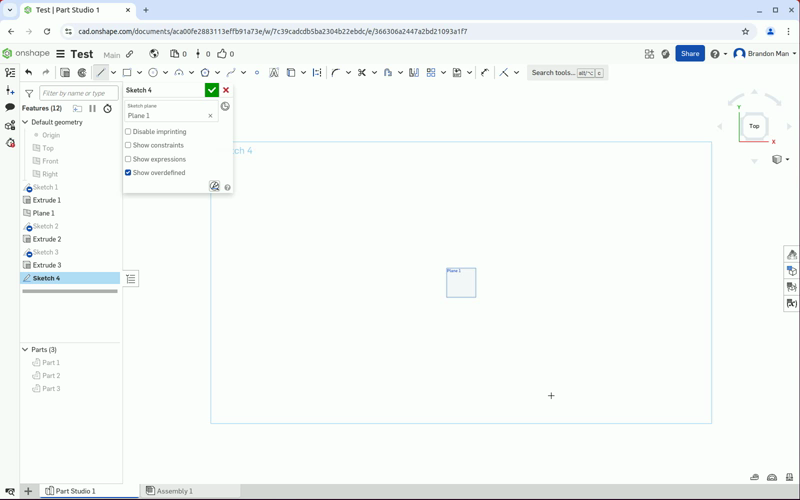
click(551, 395)
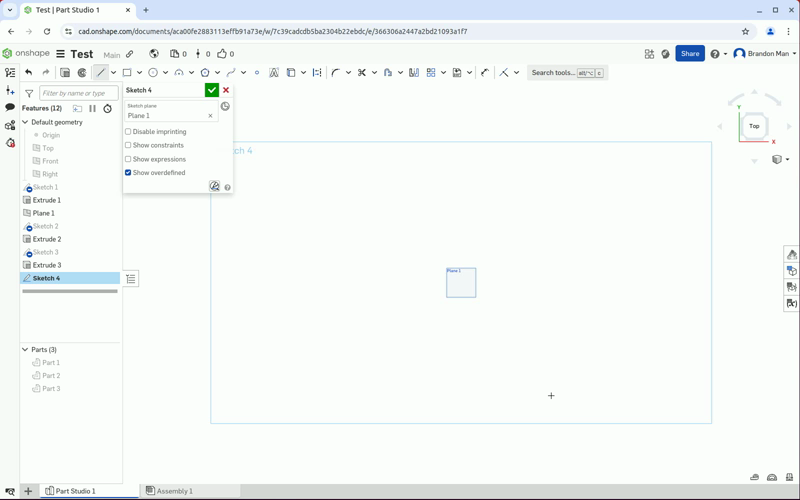
key_up(shift)
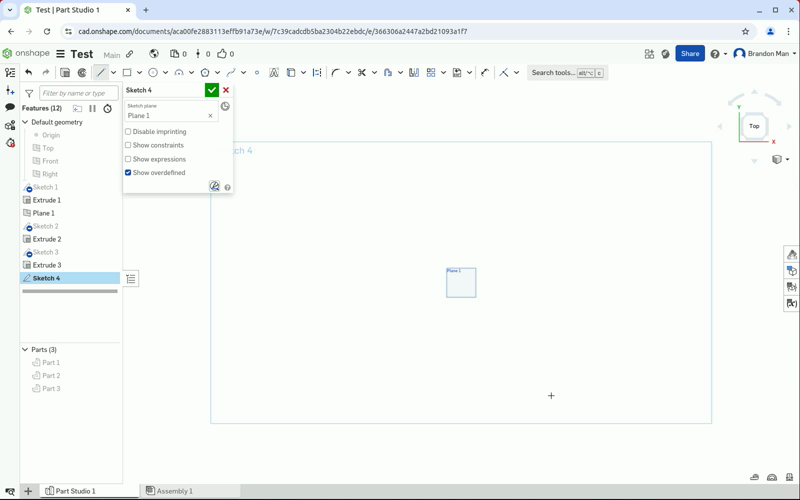
key_down(shift)
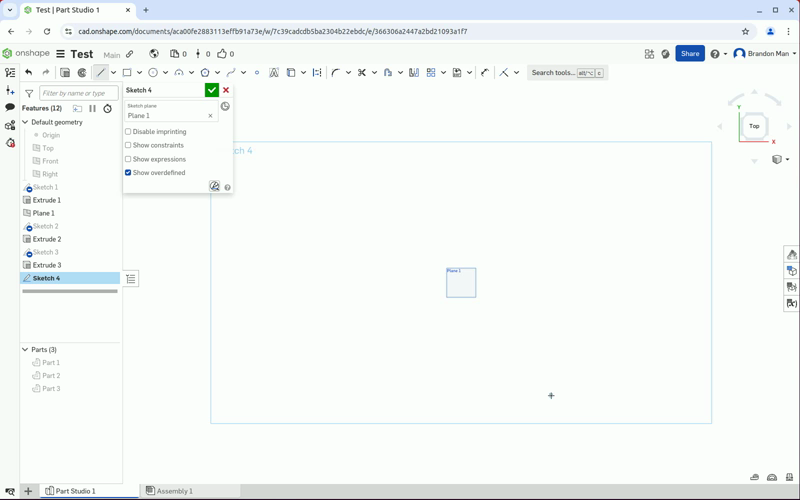
mouse_move(581, 395)
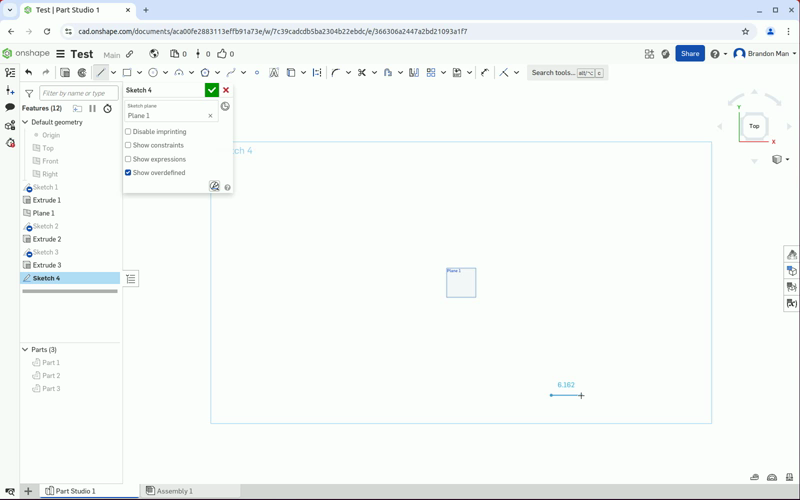
mouse_move(574, 395)
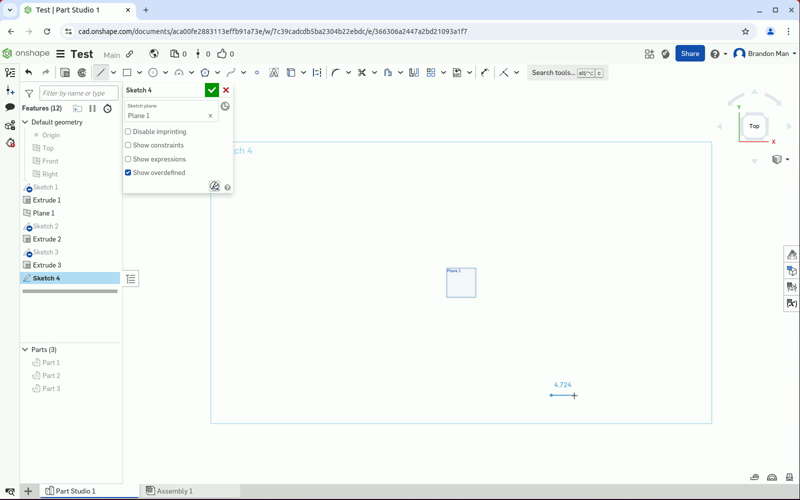
click(574, 395)
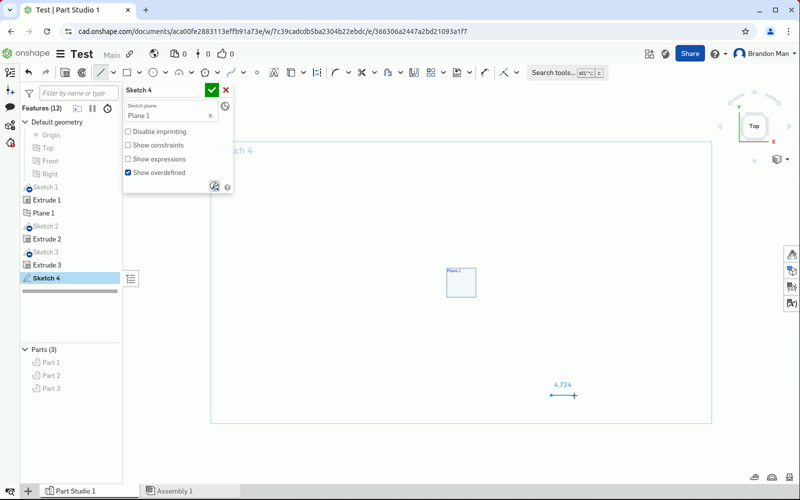
key_up(shift)
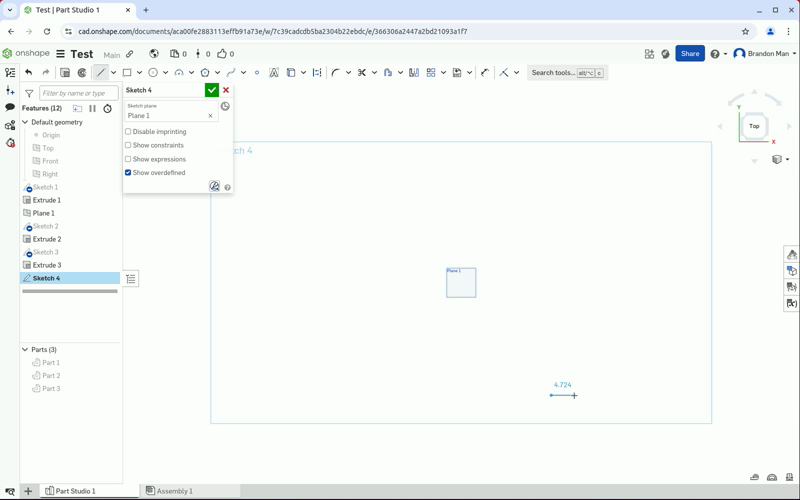
key_down(shift)
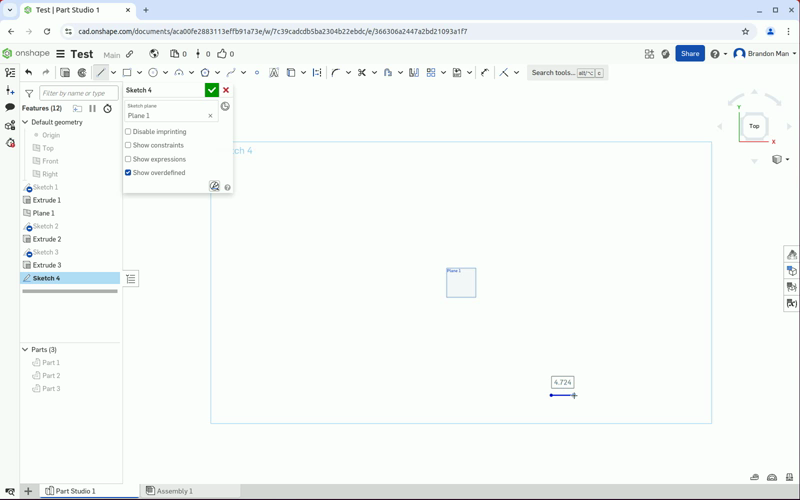
mouse_move(589, 395)
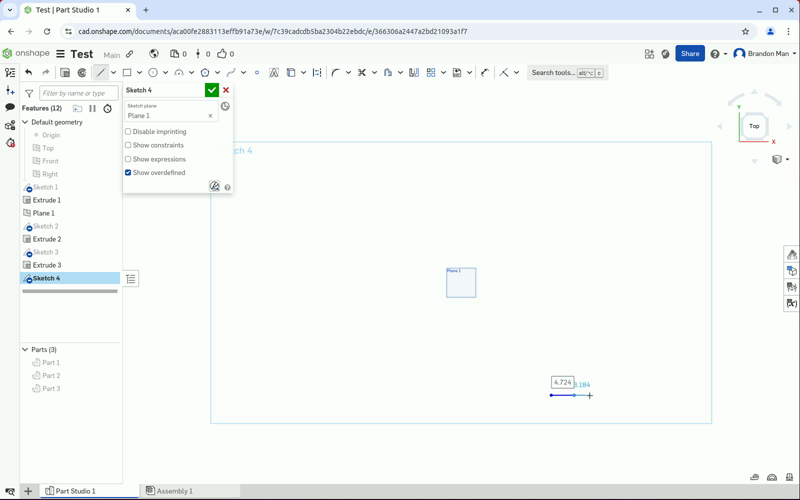
mouse_move(574, 372)
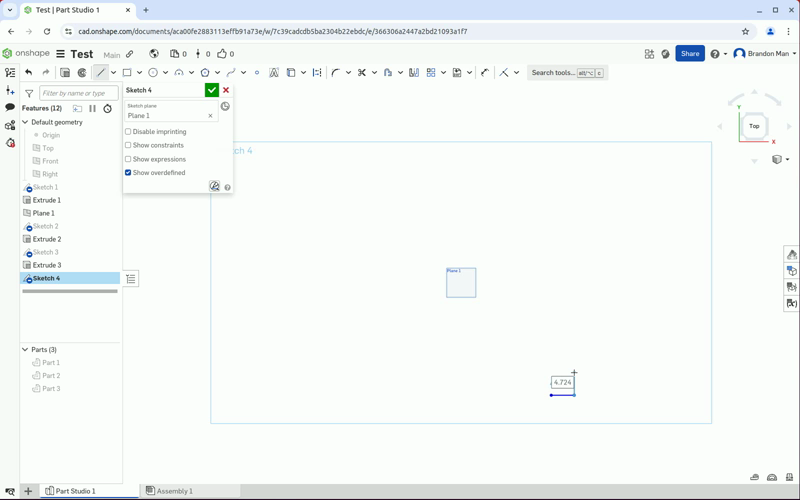
click(574, 372)
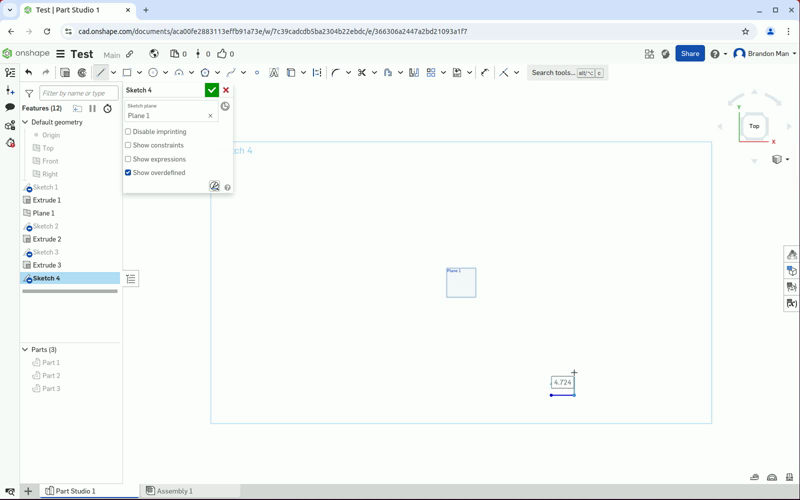
key_up(shift)
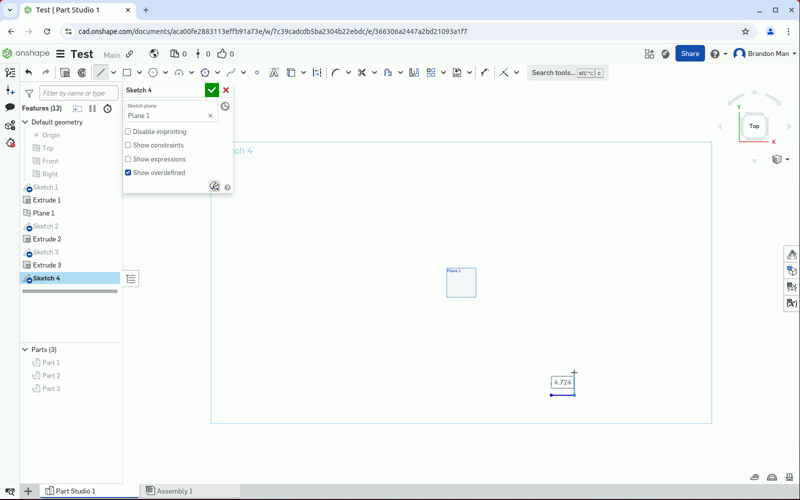
key_down(shift)
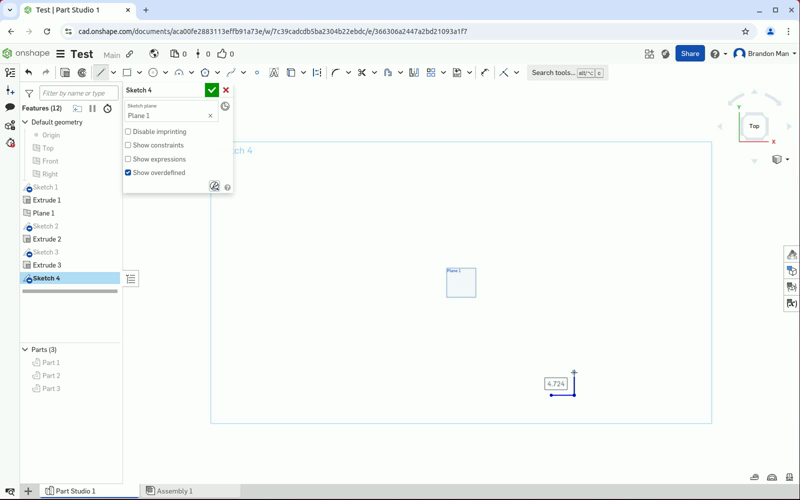
mouse_move(589, 372)
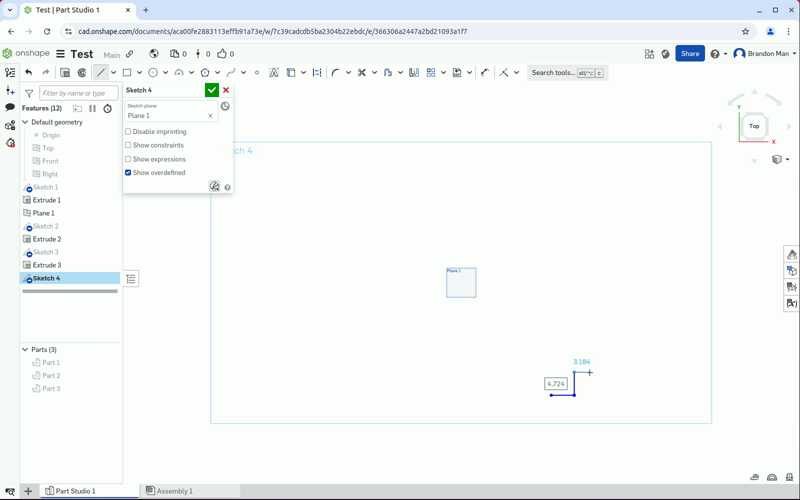
mouse_move(551, 372)
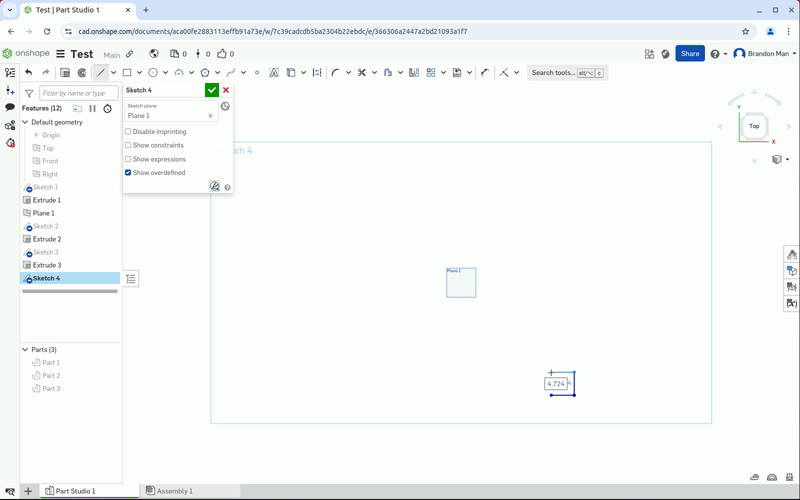
click(551, 372)
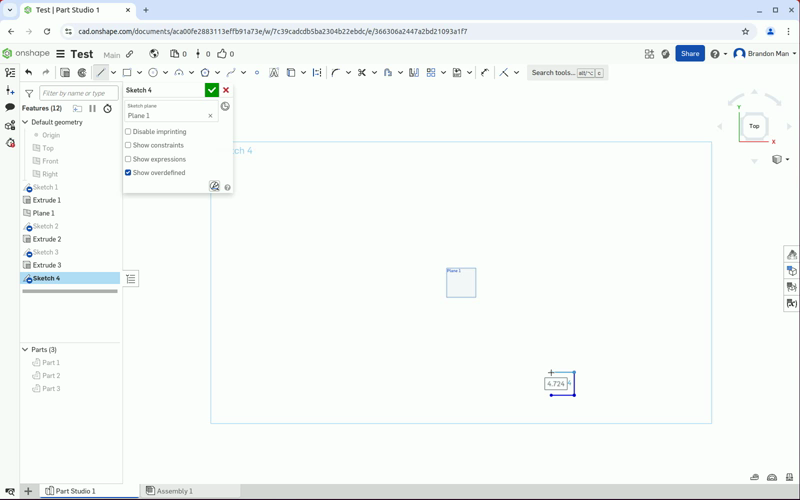
key_up(shift)
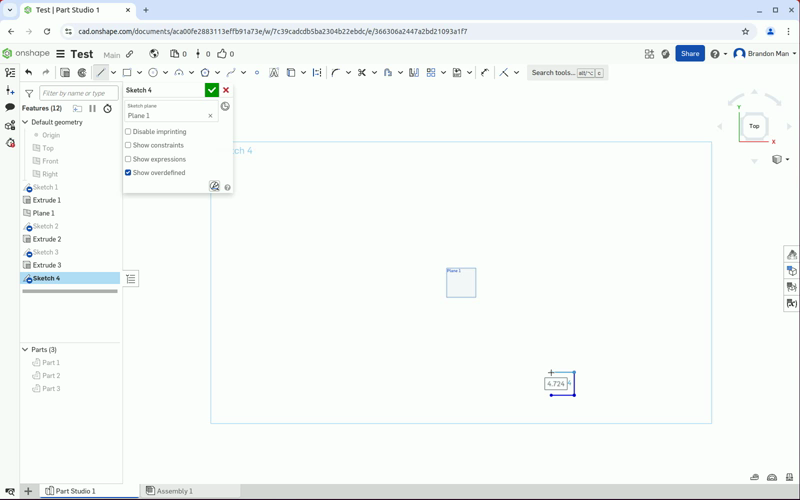
mouse_move(581, 372)
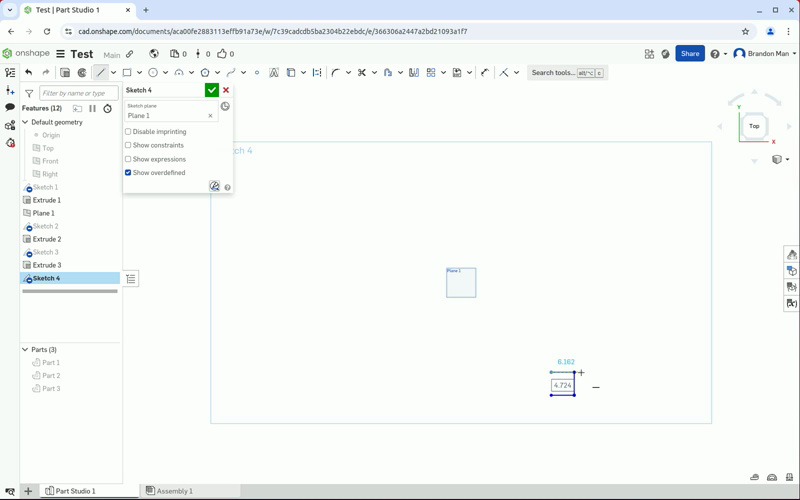
key_down(shift)
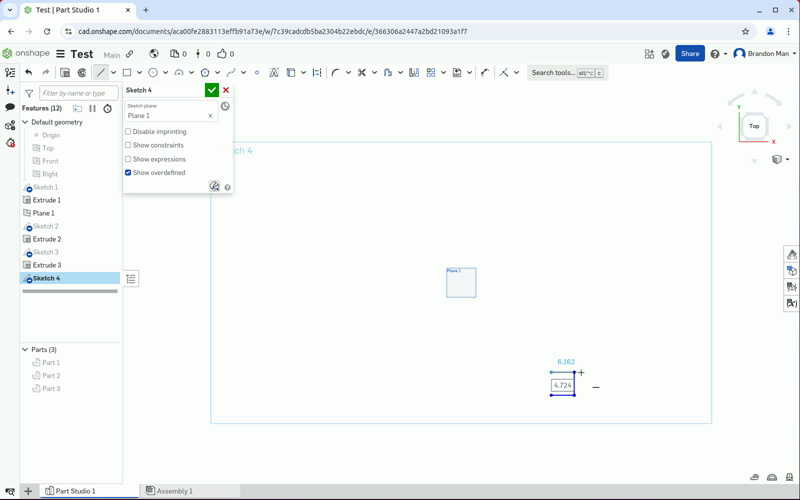
mouse_move(551, 395)
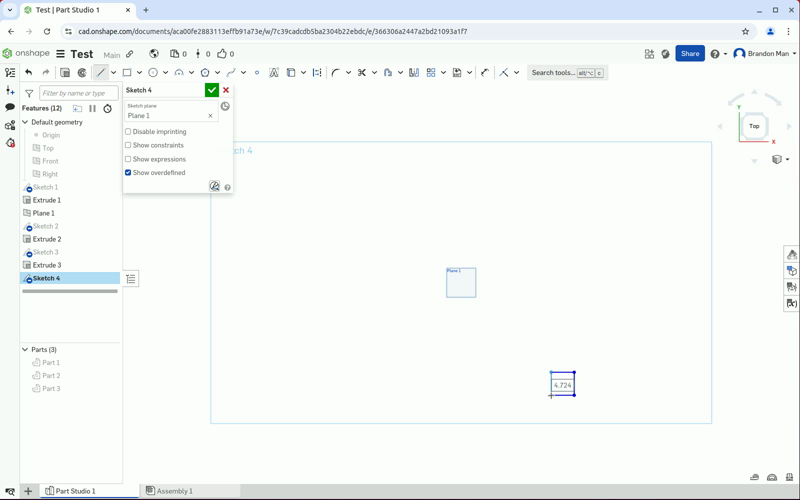
key_up(shift)
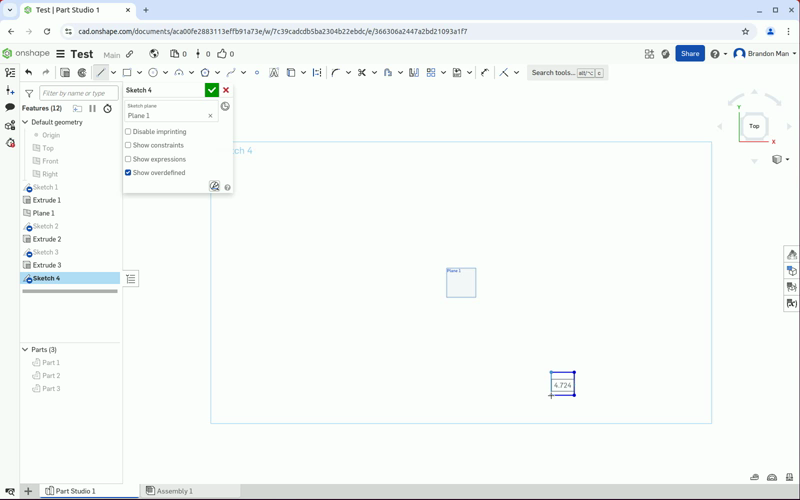
click(551, 395)
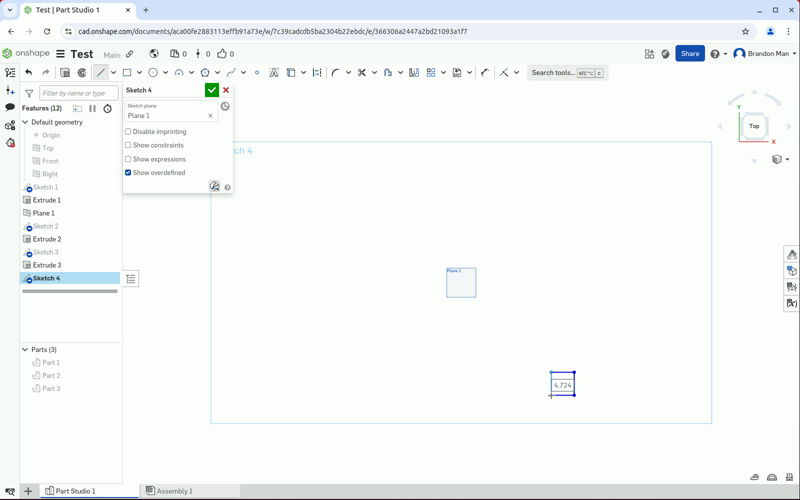
key(esc)
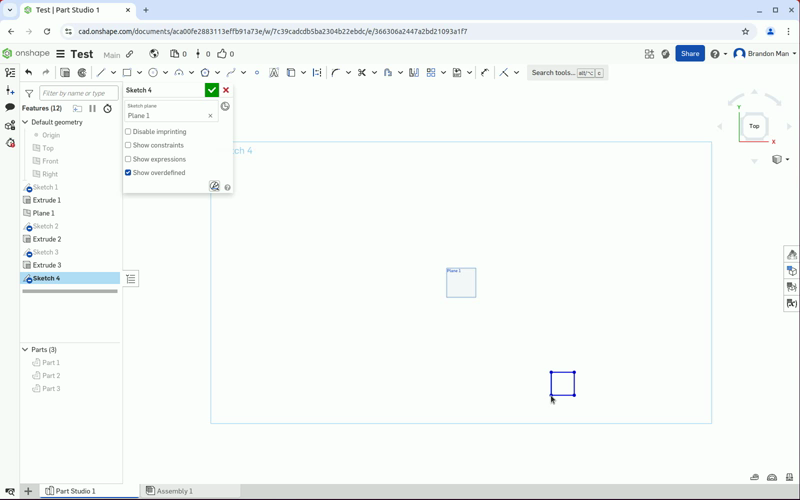
mouse_move(571, 390)
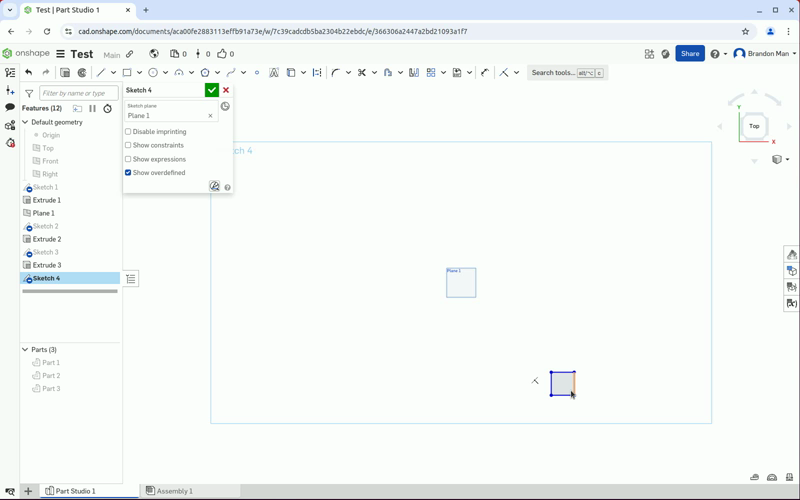
scroll(6)
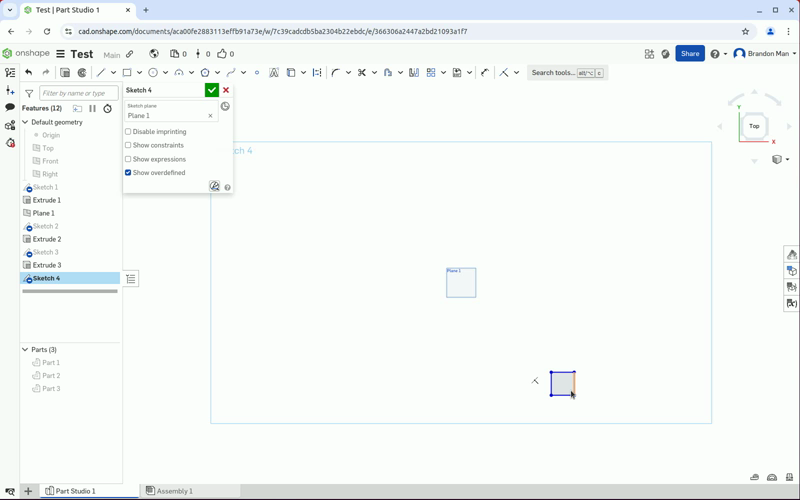
scroll(6)
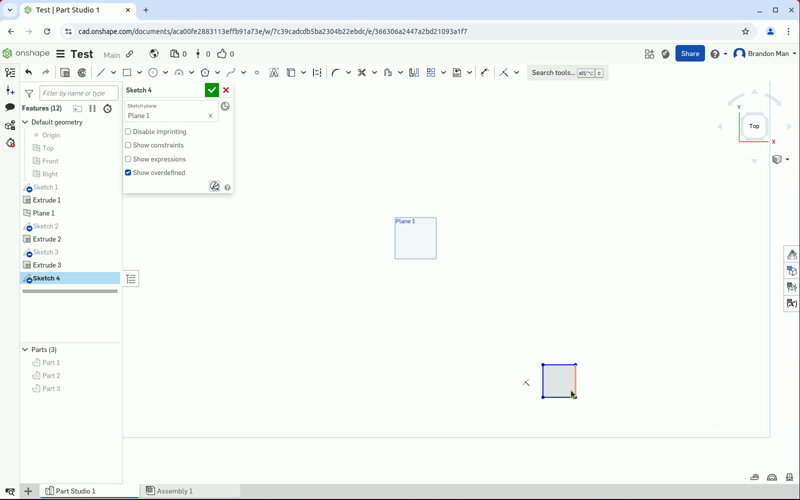
scroll(6)
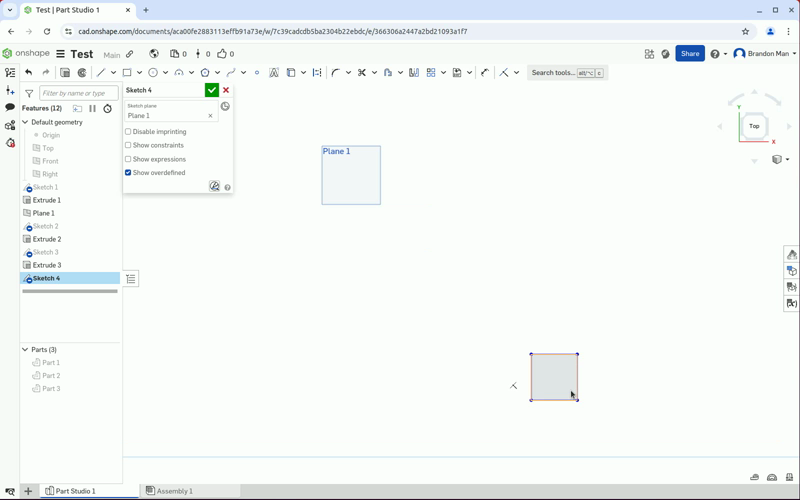
scroll(6)
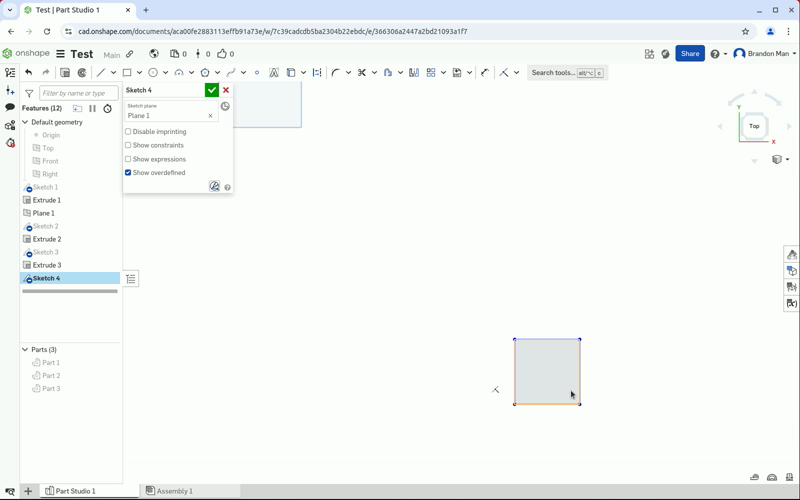
scroll(6)
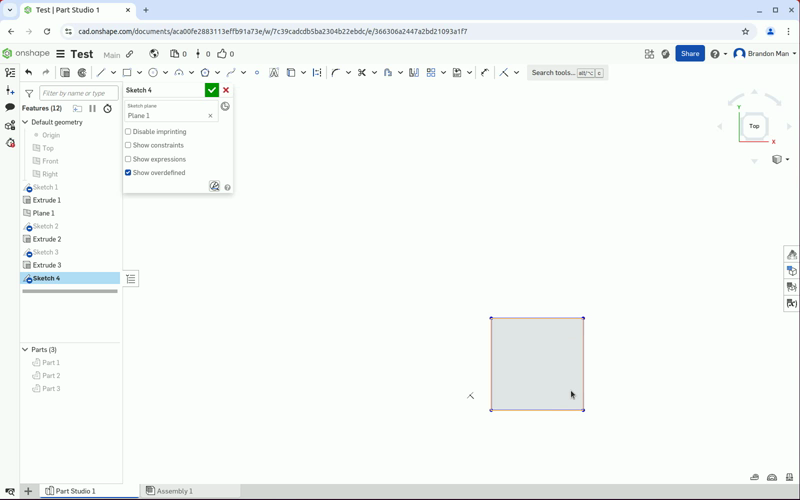
scroll(6)
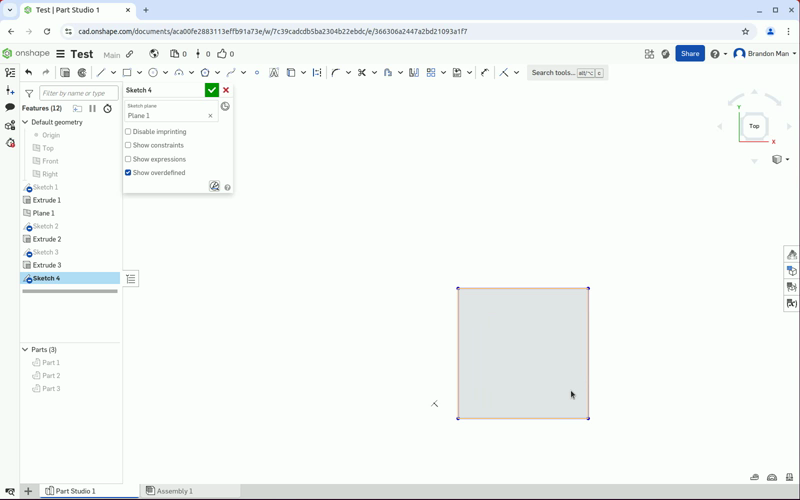
scroll(6)
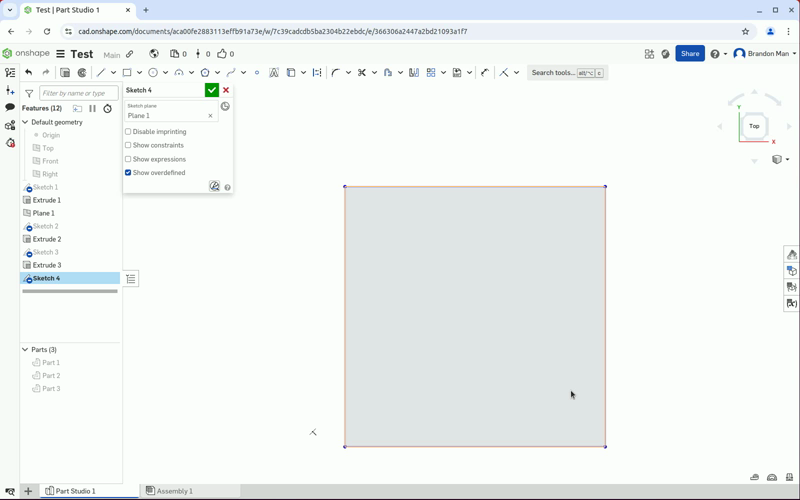
click(571, 390)
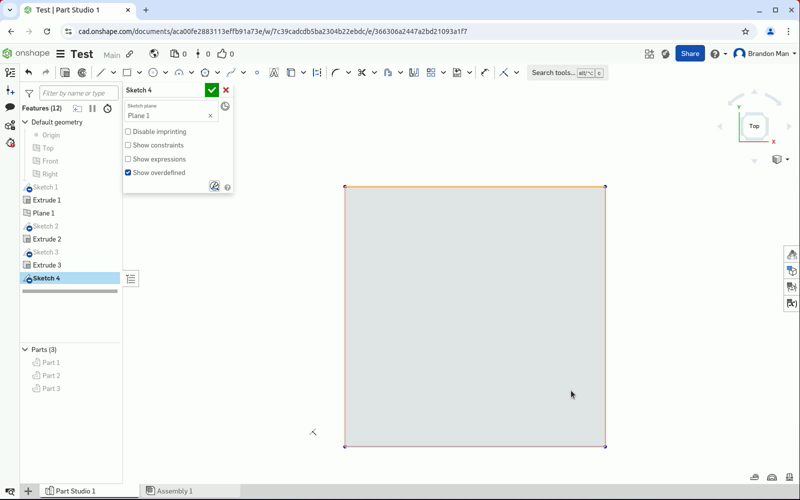
scroll(-6)
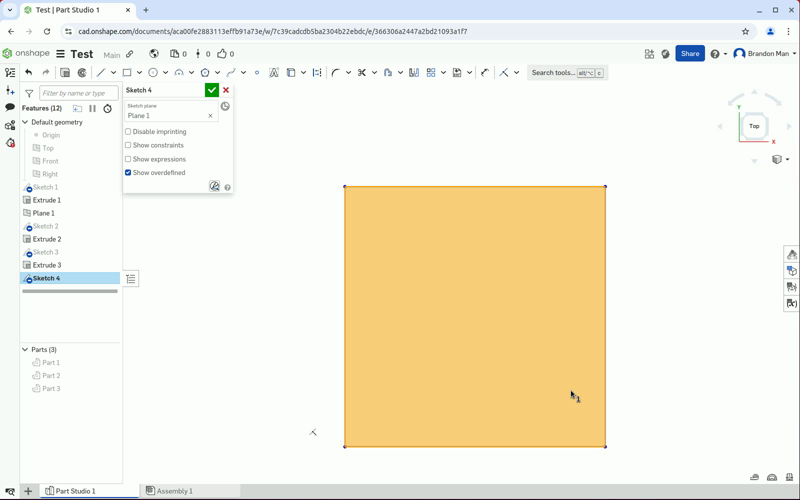
scroll(-6)
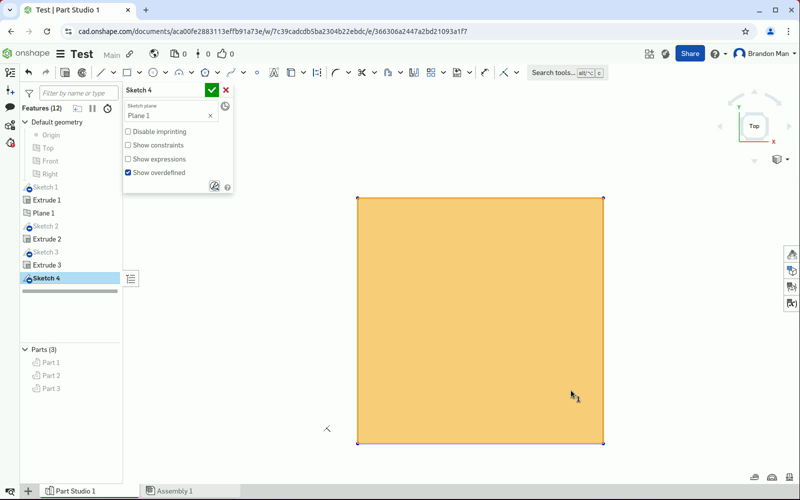
scroll(-6)
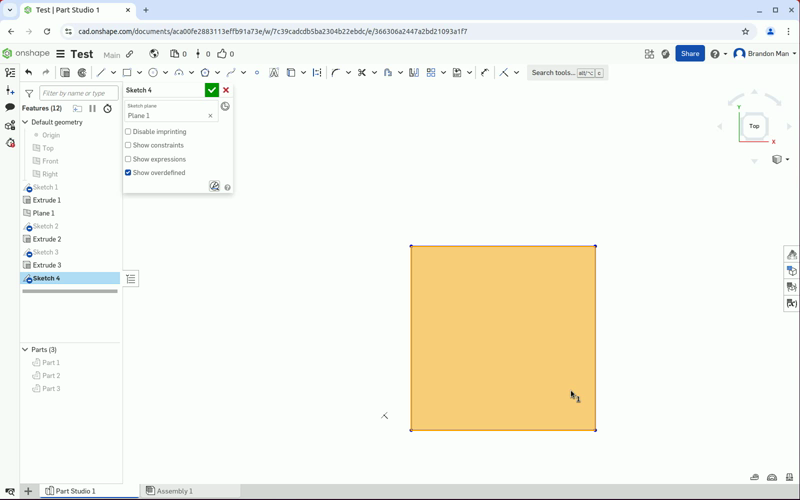
scroll(-6)
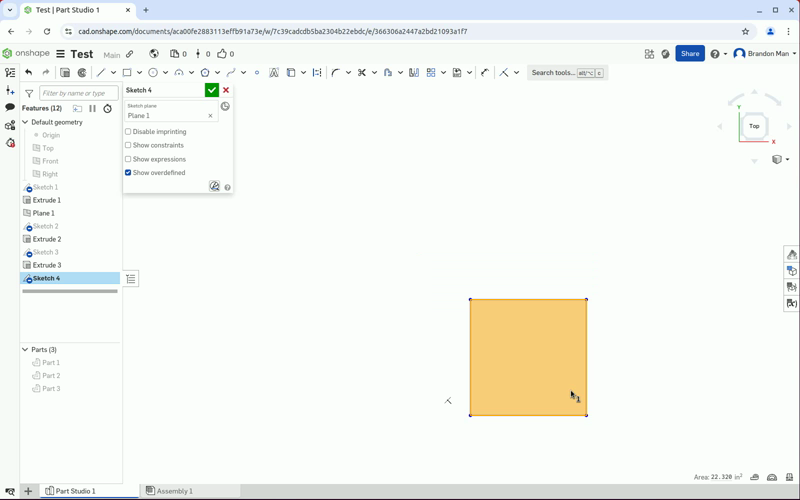
scroll(-6)
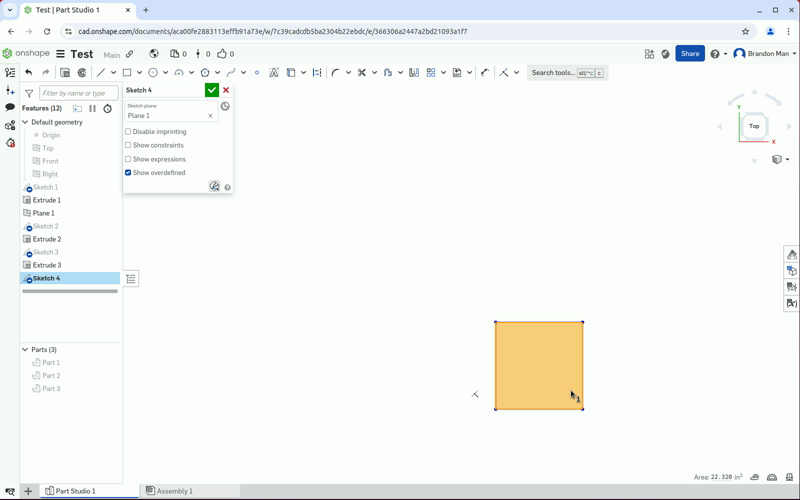
scroll(-6)
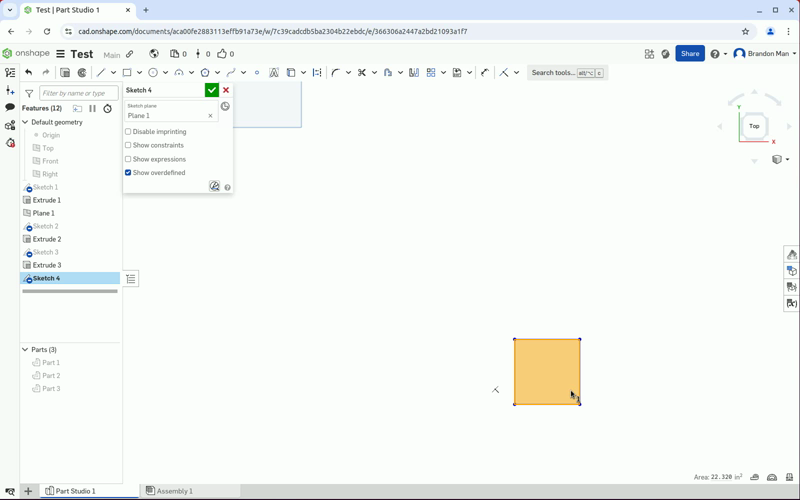
scroll(-6)
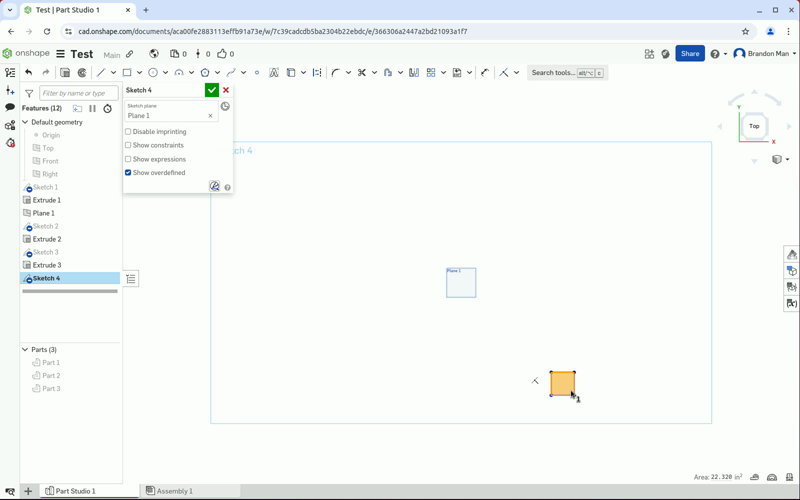
mouse_move(73, 352)
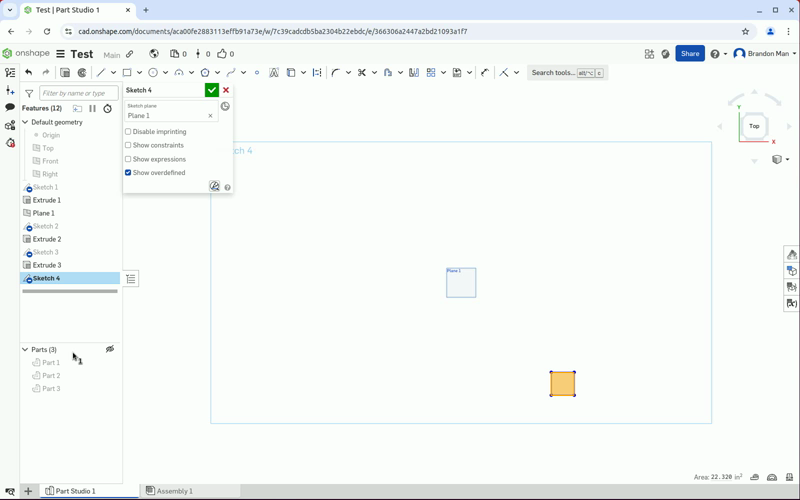
key(shift+y)
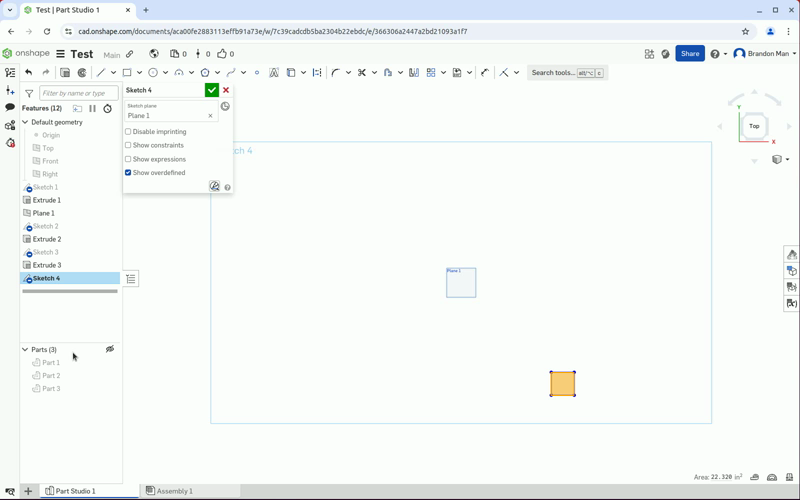
key(shift+e)
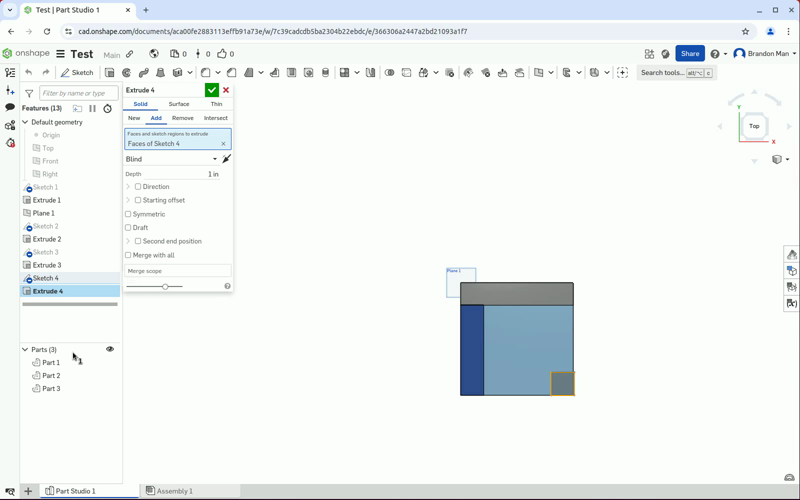
mouse_move(143, 106)
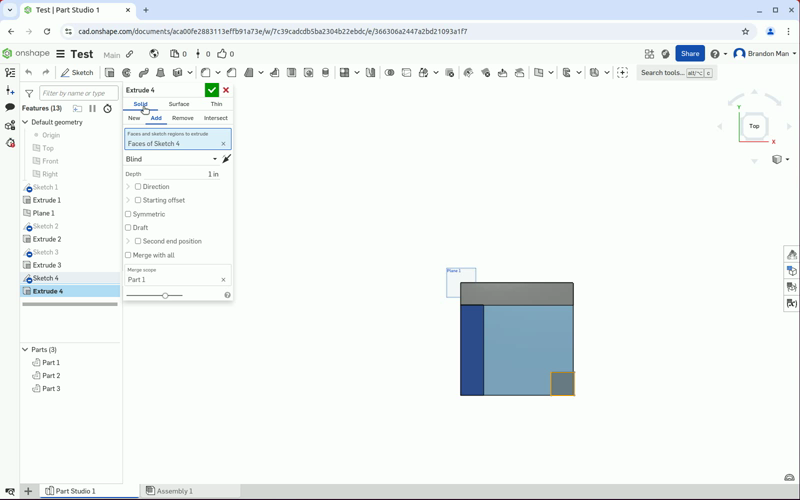
click(143, 106)
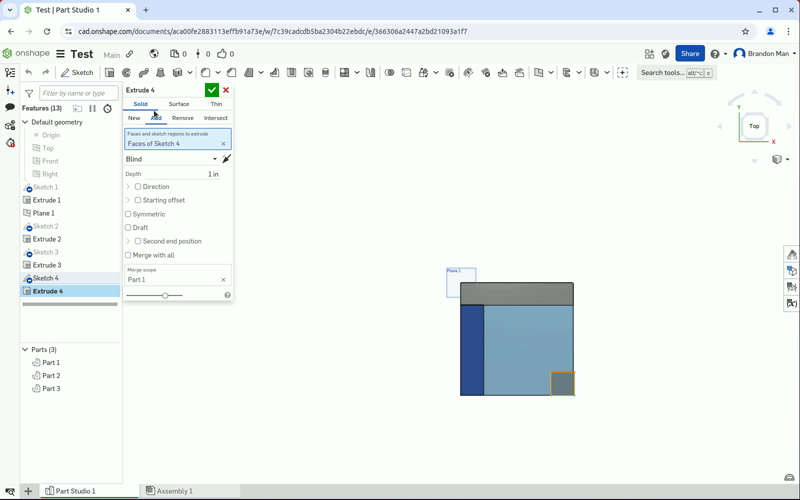
mouse_move(186, 120)
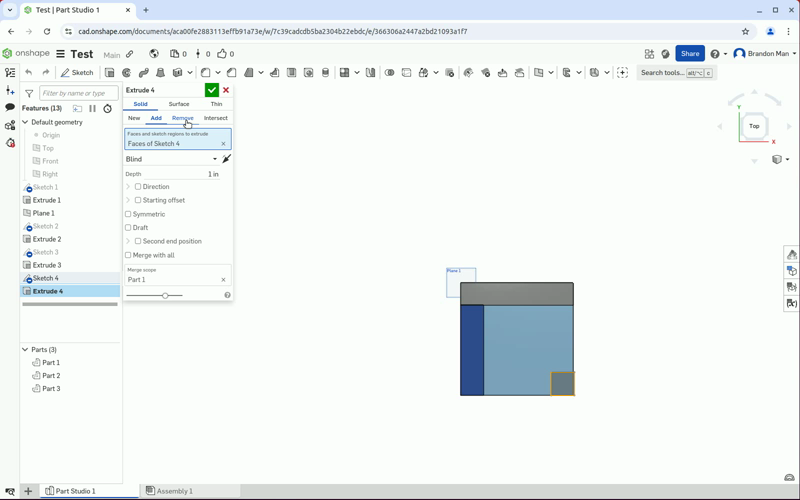
click(186, 120)
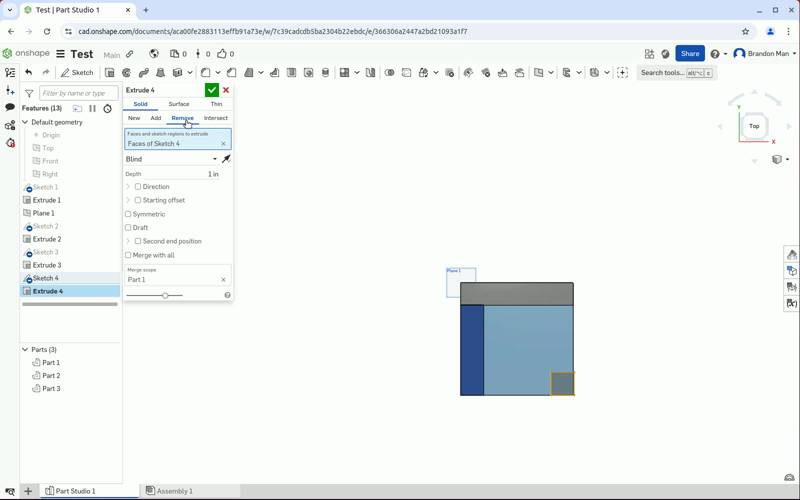
key(tab, 4)
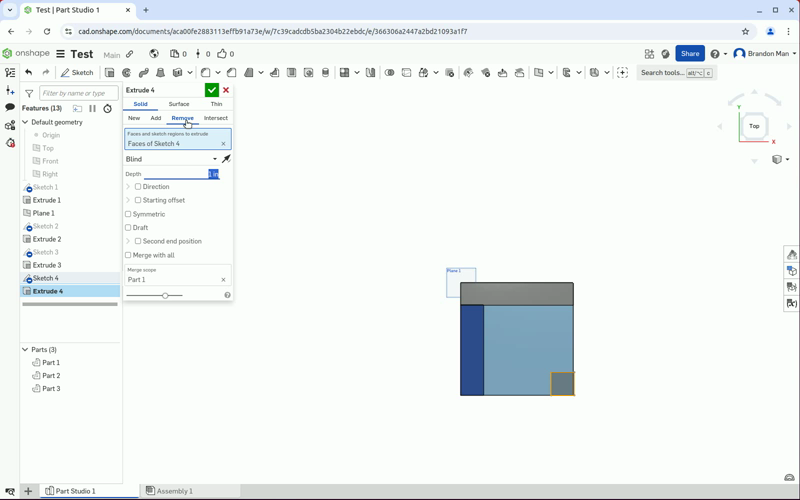
text(9.147)
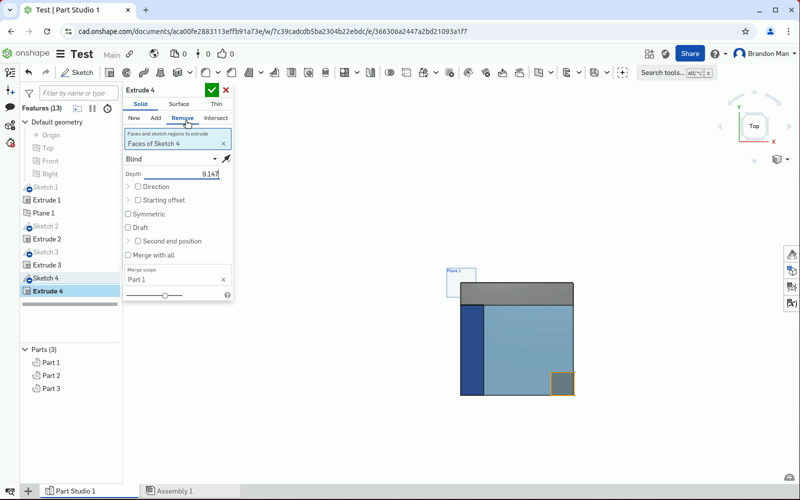
key(tab, 6)
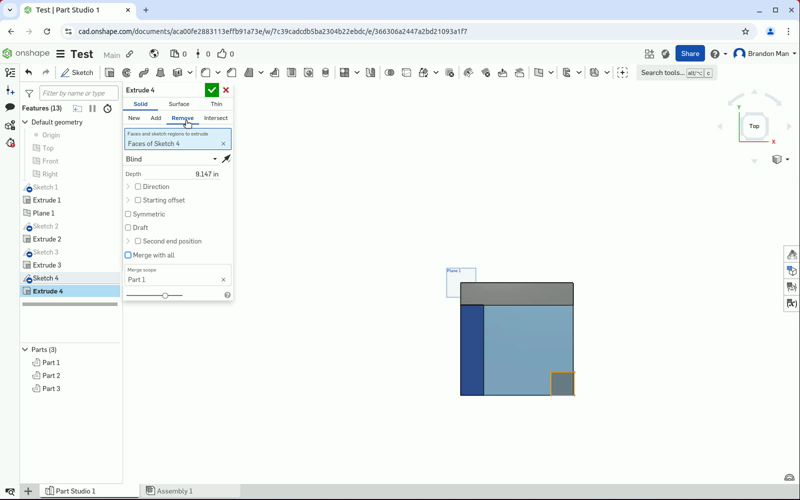
key(space)
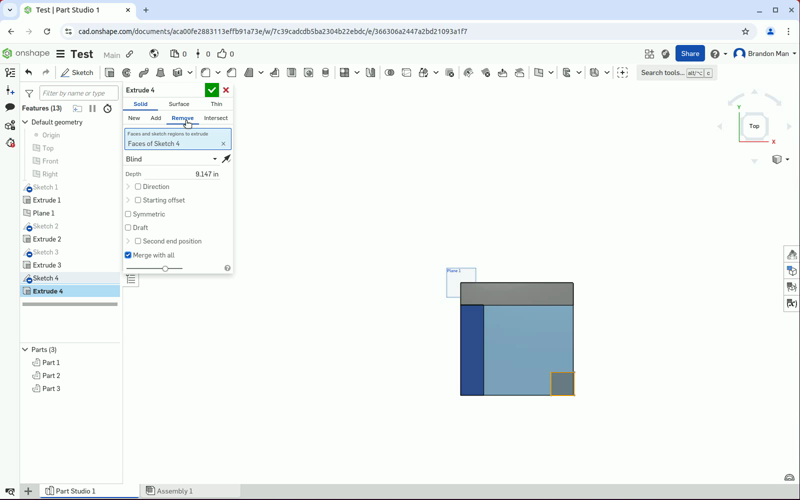
key(enter)
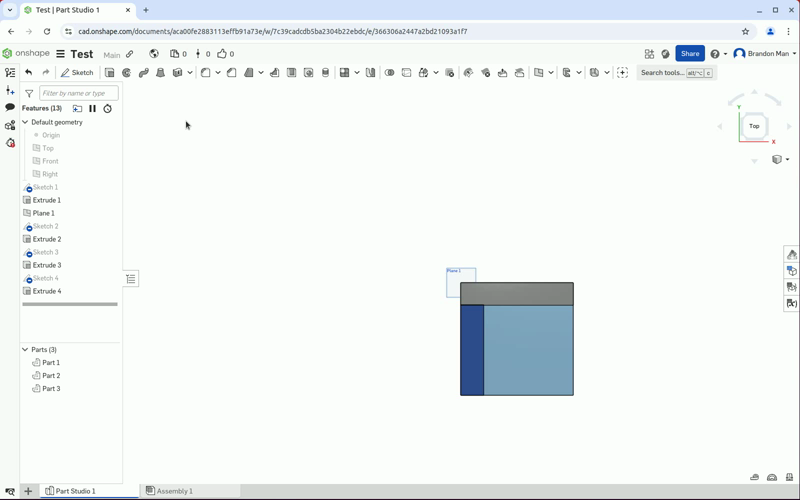
key(shift+h)
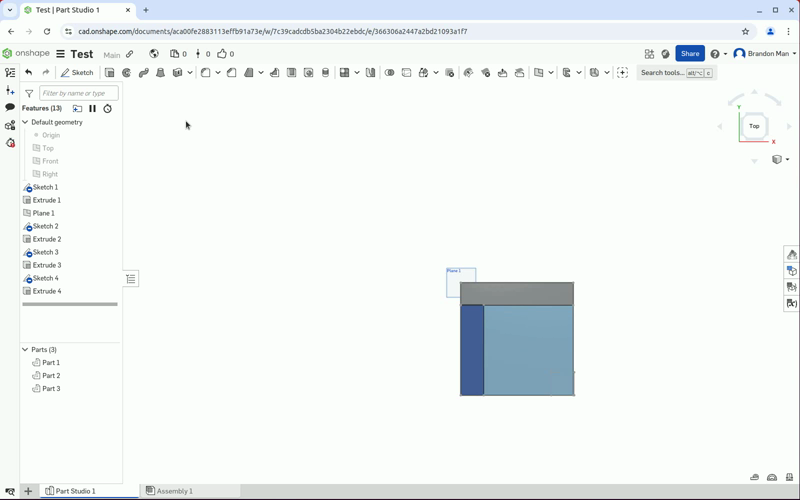
key(shift+h)
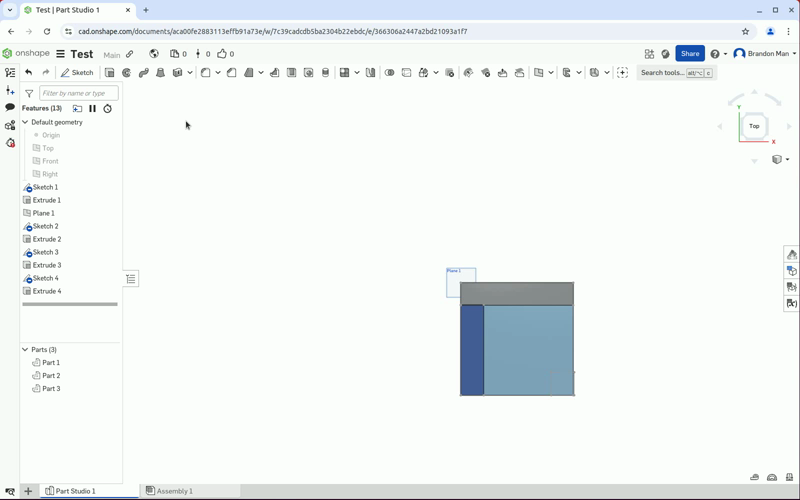
key(shift+7)
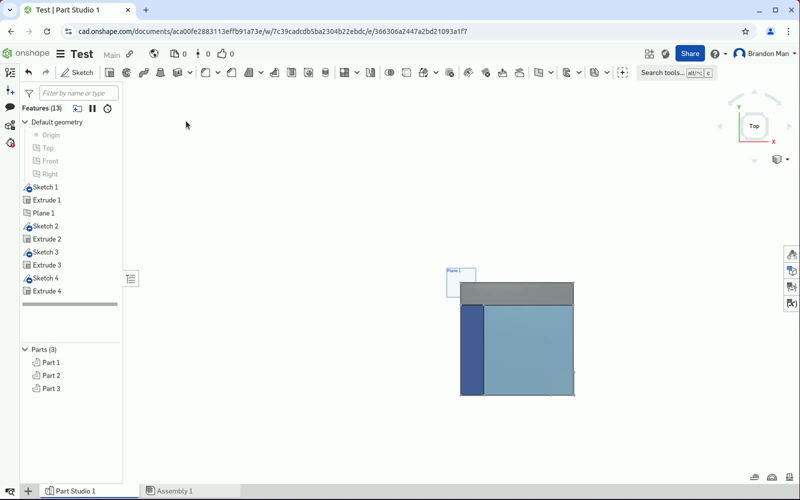
key(up, 3)
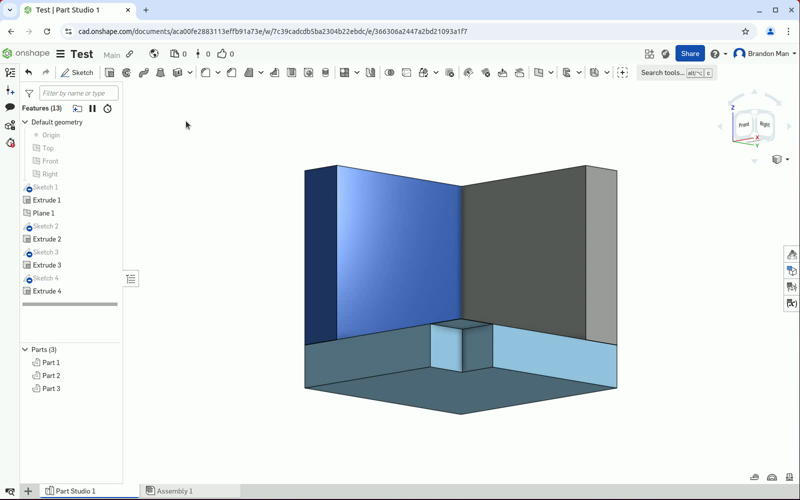
key(left, 3)
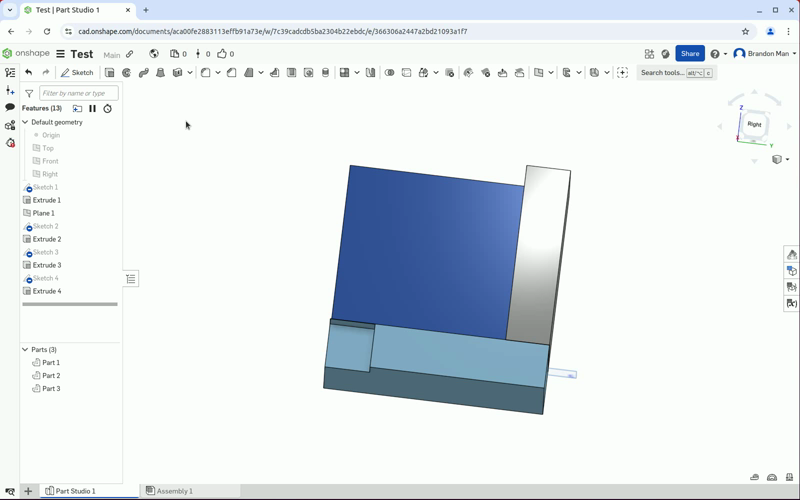
key(right, 3)
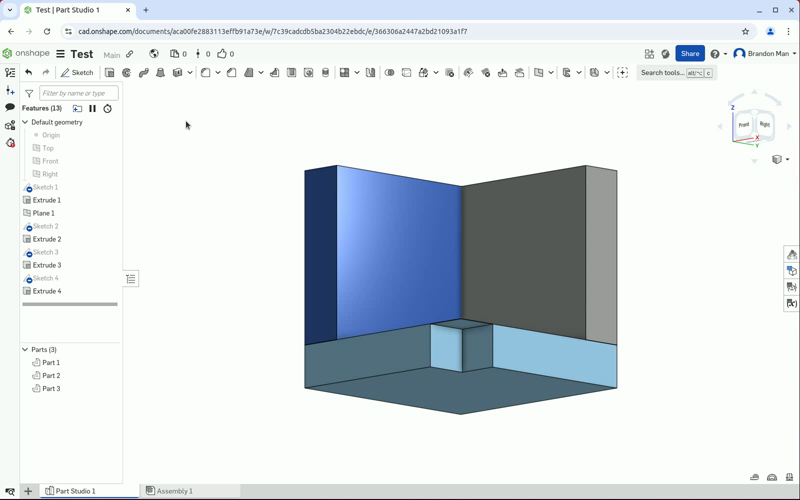
key(down, 3)
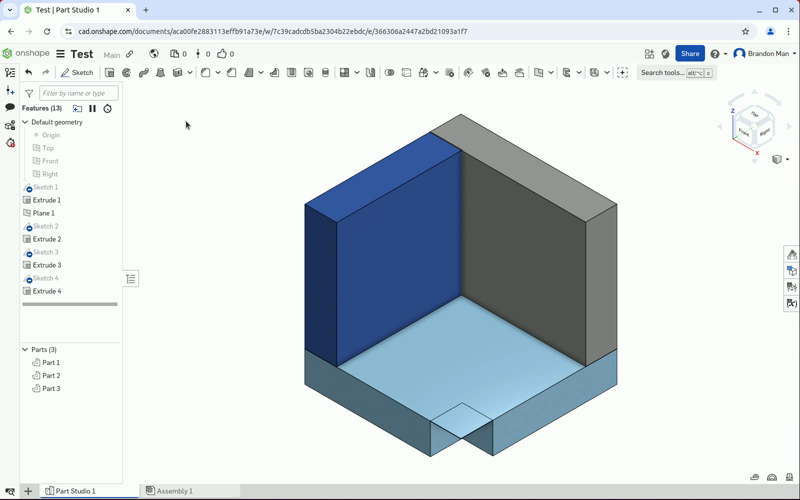
mouse_move(73, 189)
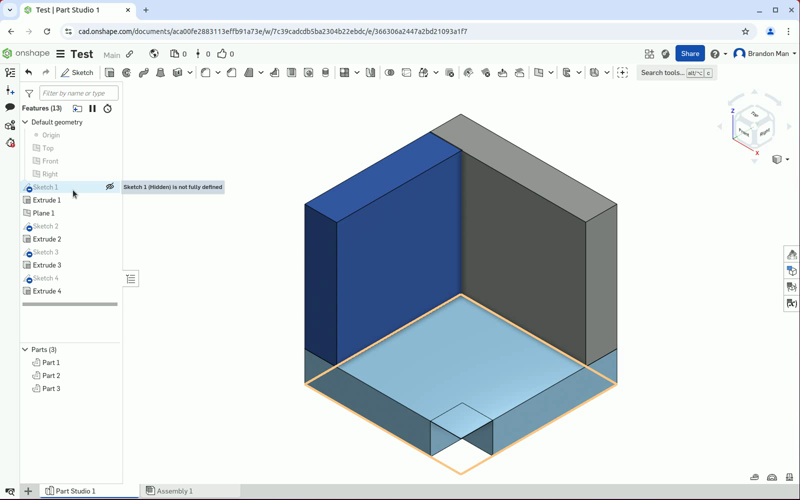
click(73, 189)